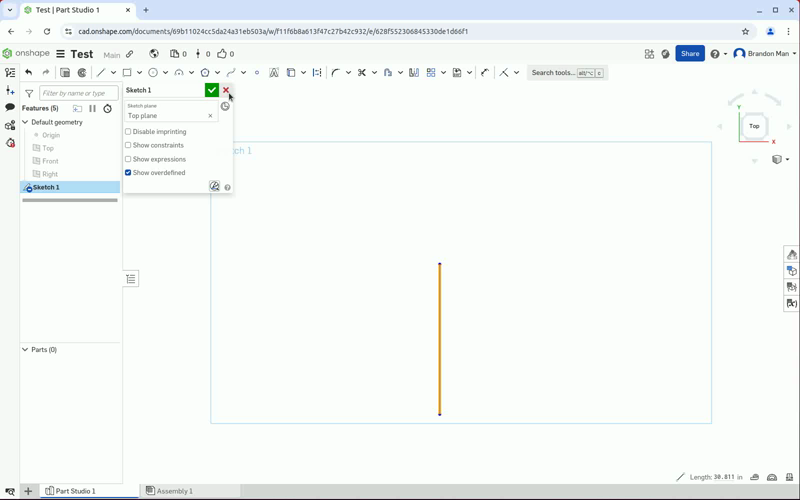
key(shift+h)
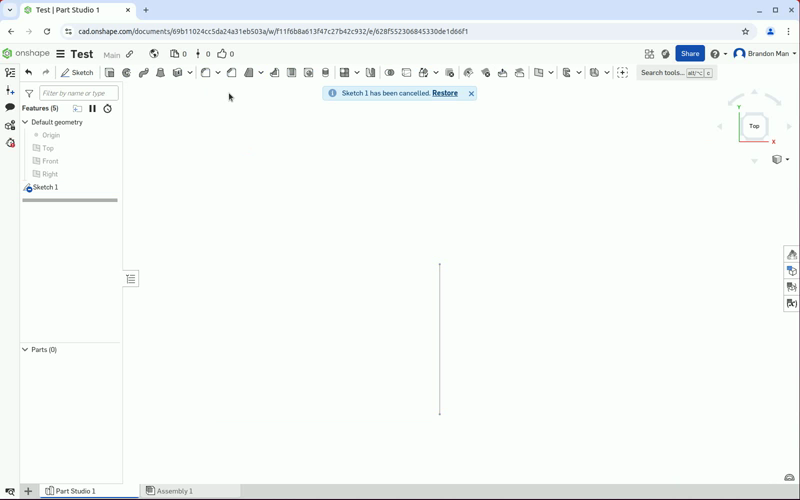
key(shift+s)
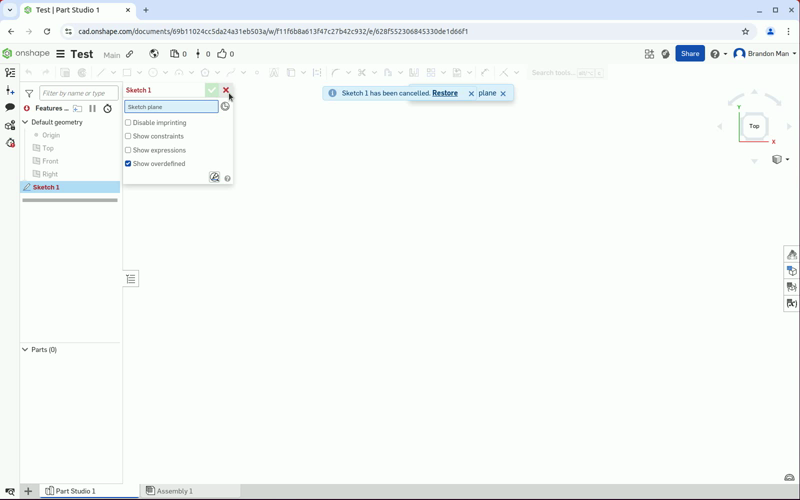
mouse_move(73, 150)
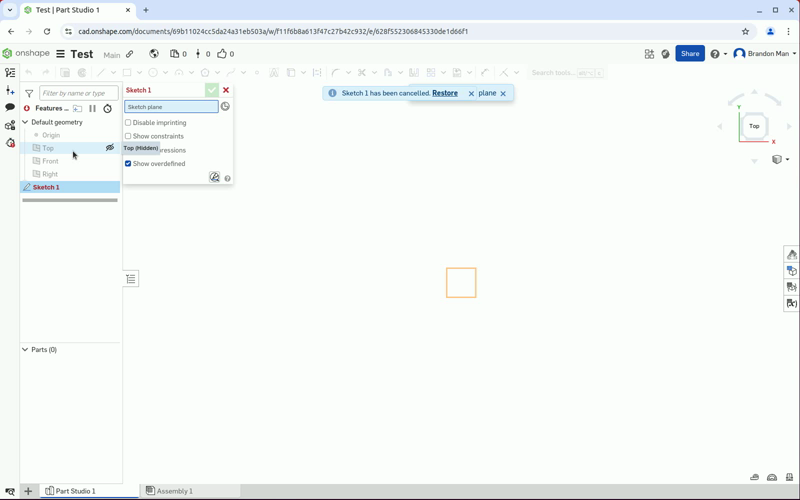
click(73, 150)
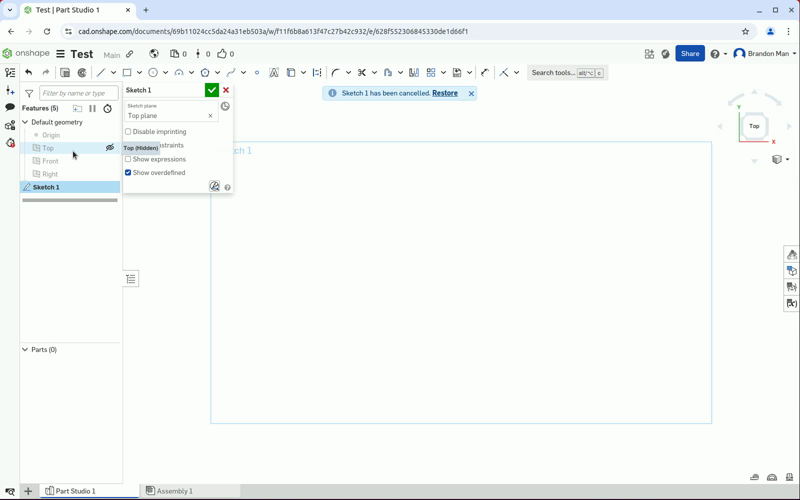
mouse_move(73, 352)
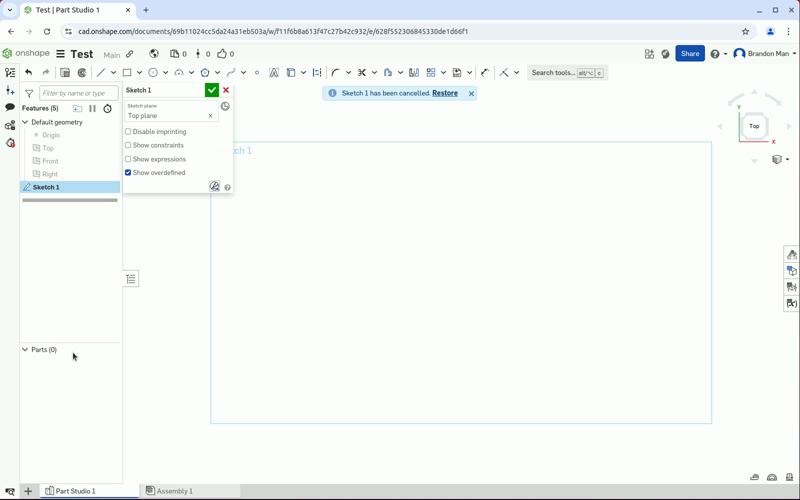
key(y)
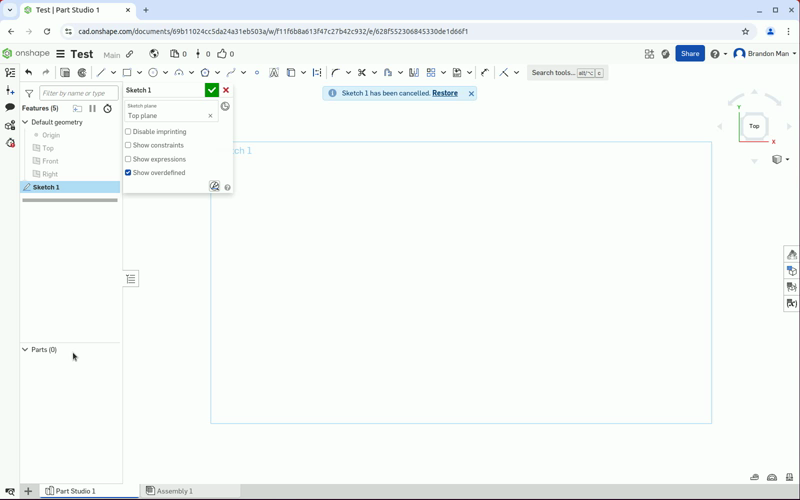
key(l)
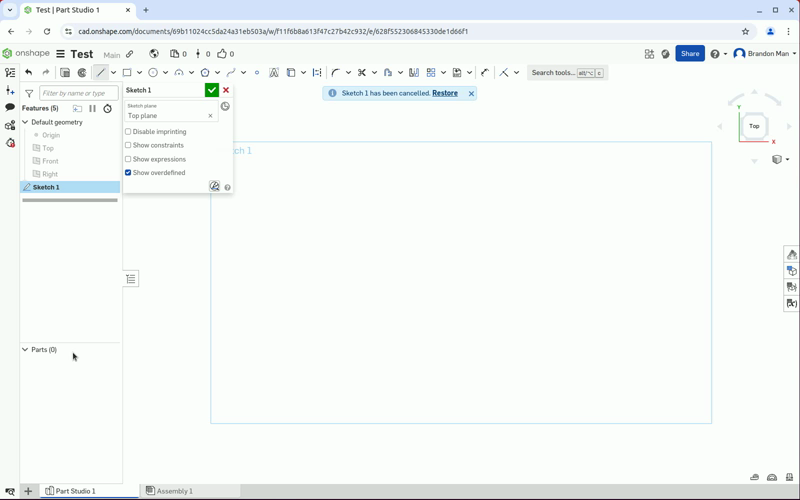
key_down(shift)
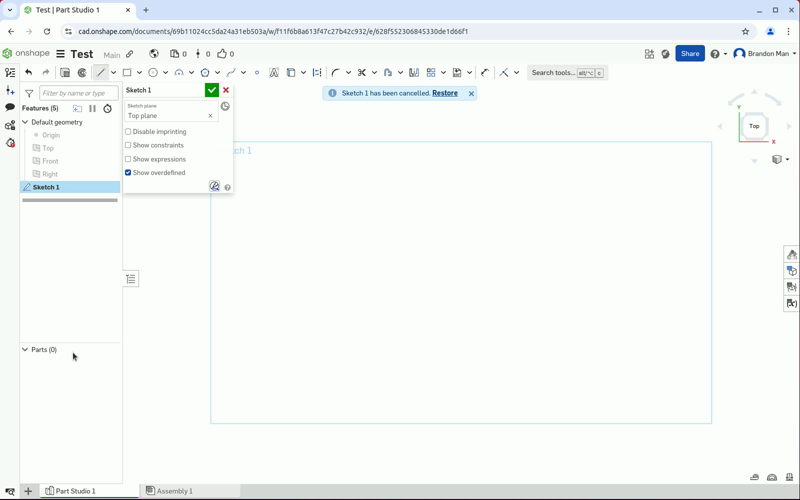
mouse_move(377, 170)
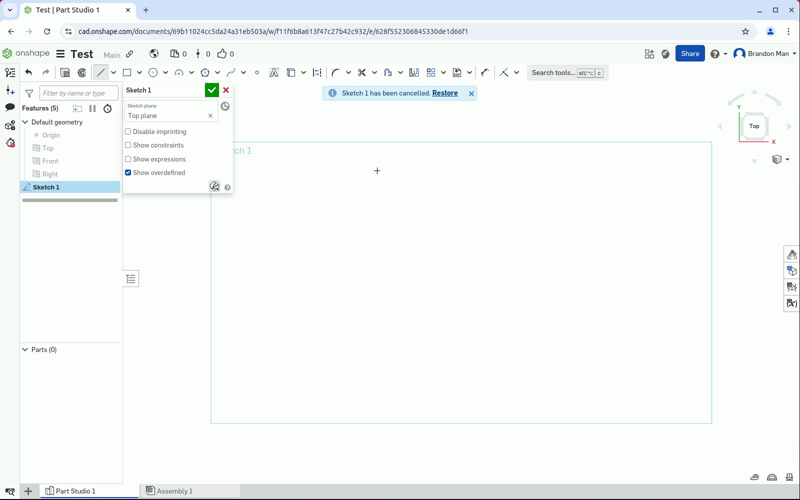
click(377, 170)
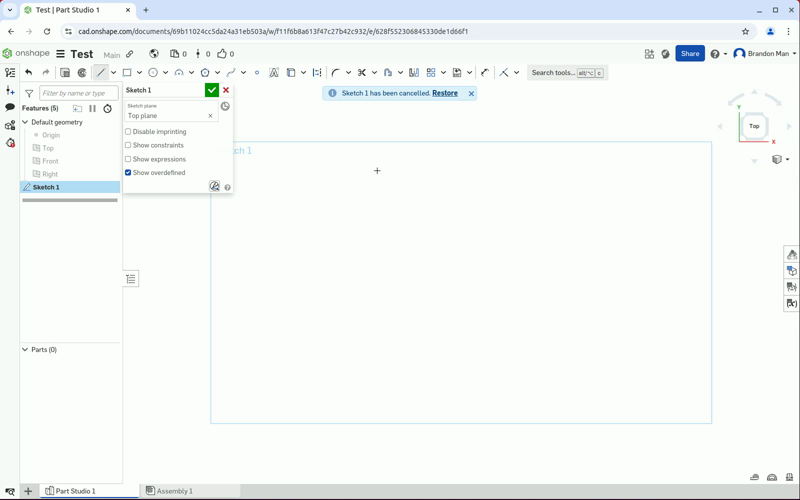
key_up(shift)
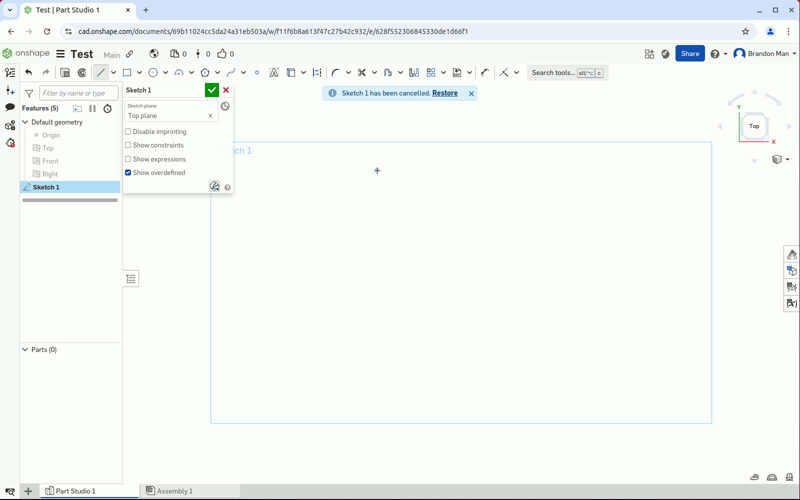
key_down(shift)
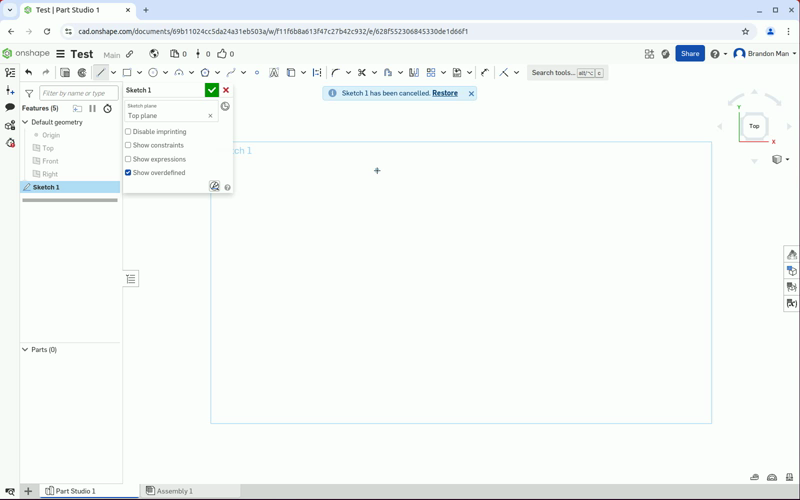
mouse_move(447, 265)
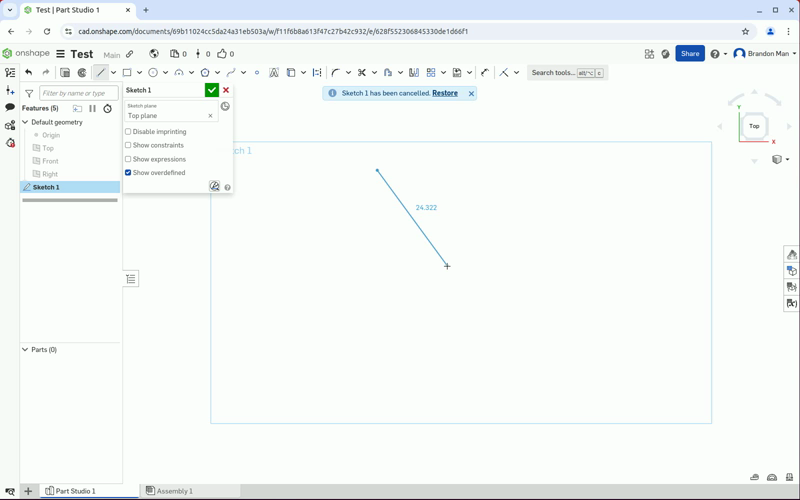
click(447, 265)
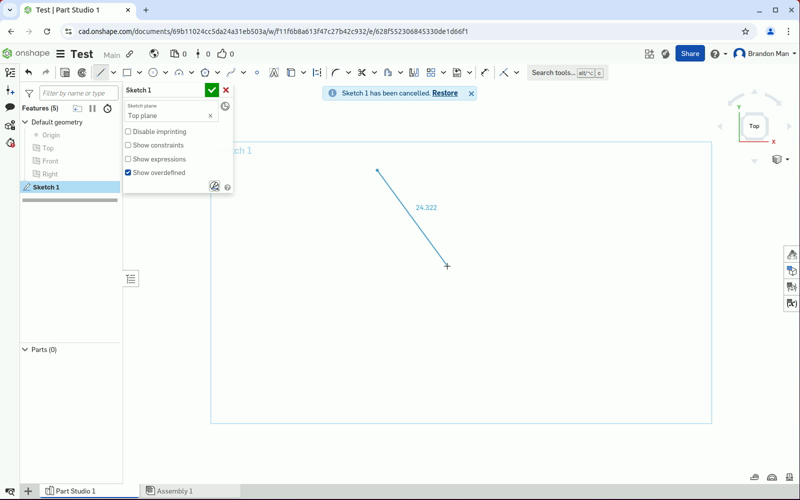
key_up(shift)
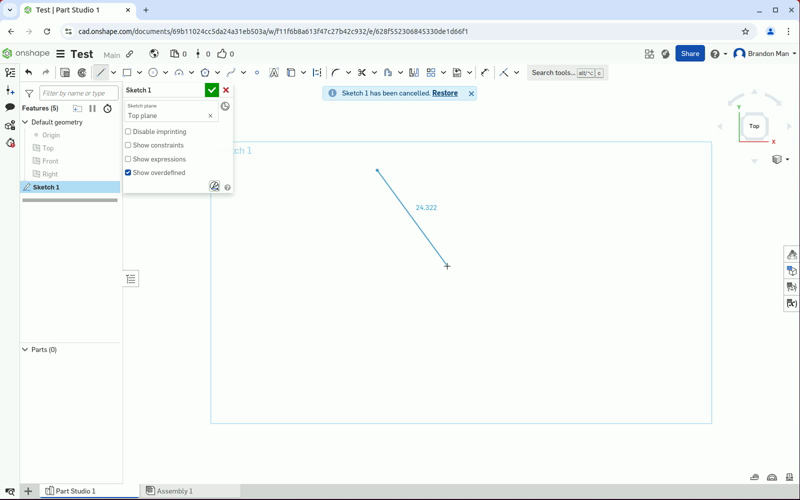
key_down(shift)
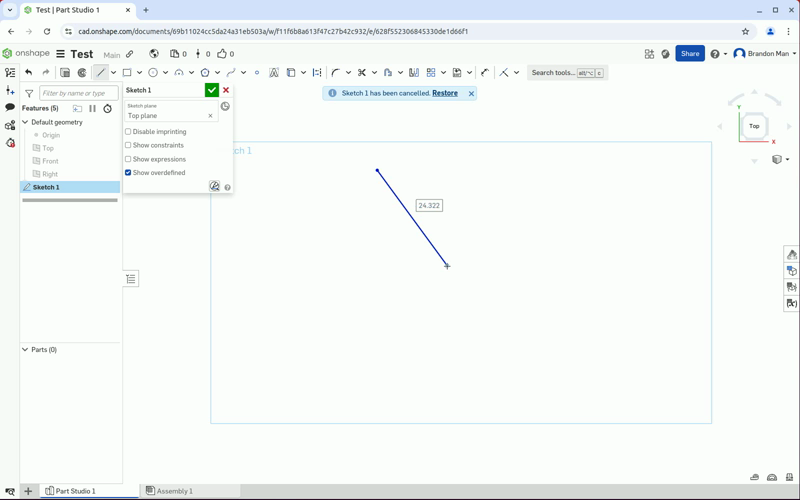
mouse_move(477, 265)
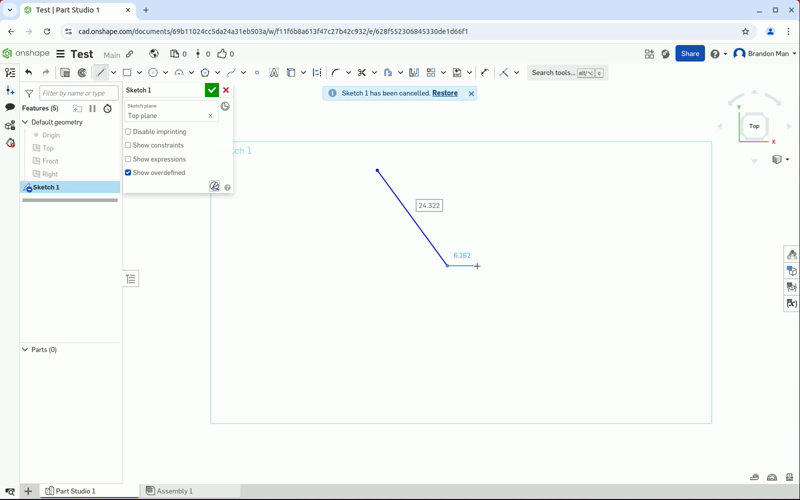
mouse_move(472, 265)
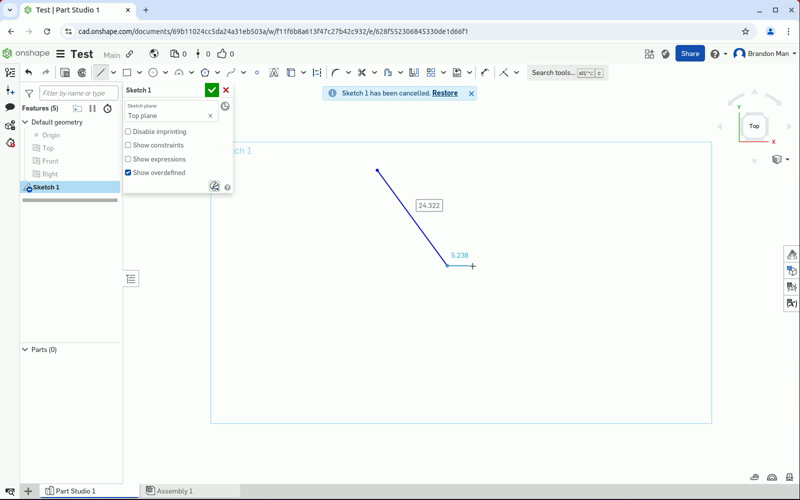
click(472, 265)
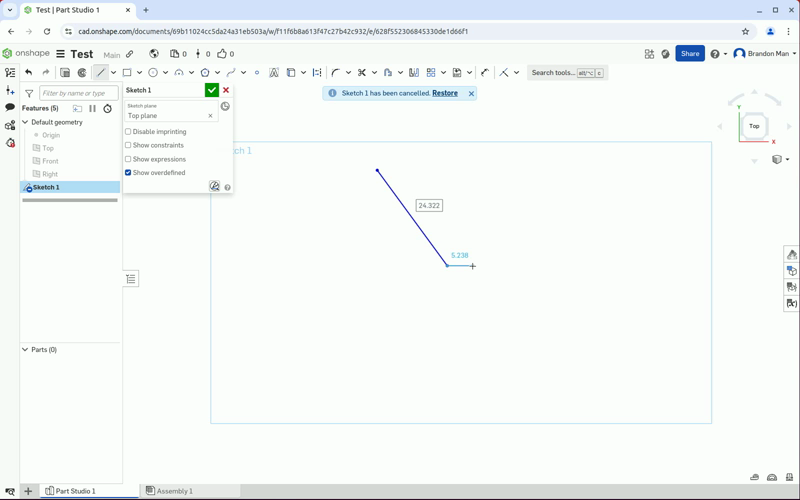
key_up(shift)
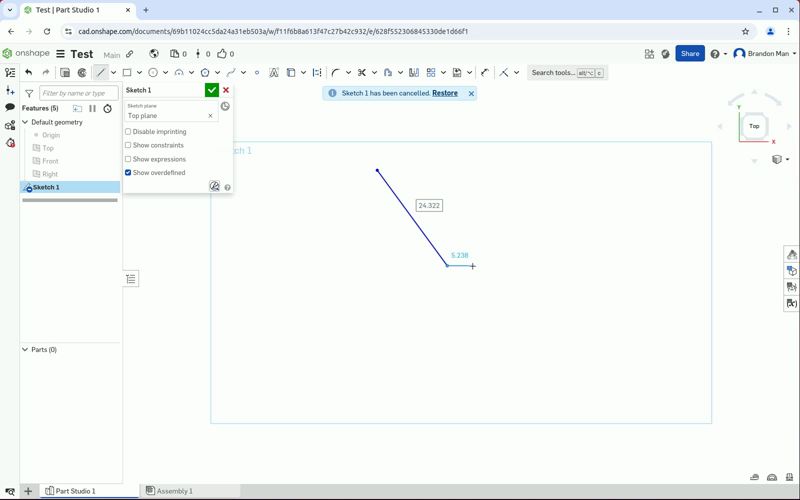
key_down(shift)
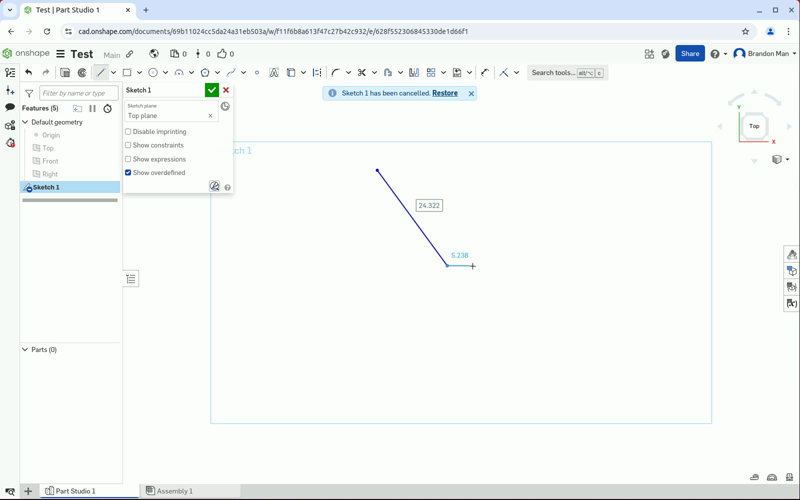
mouse_move(542, 170)
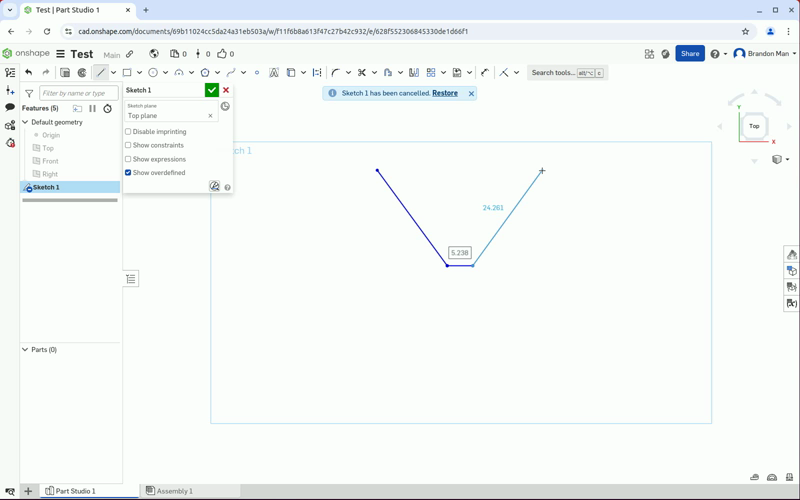
click(542, 170)
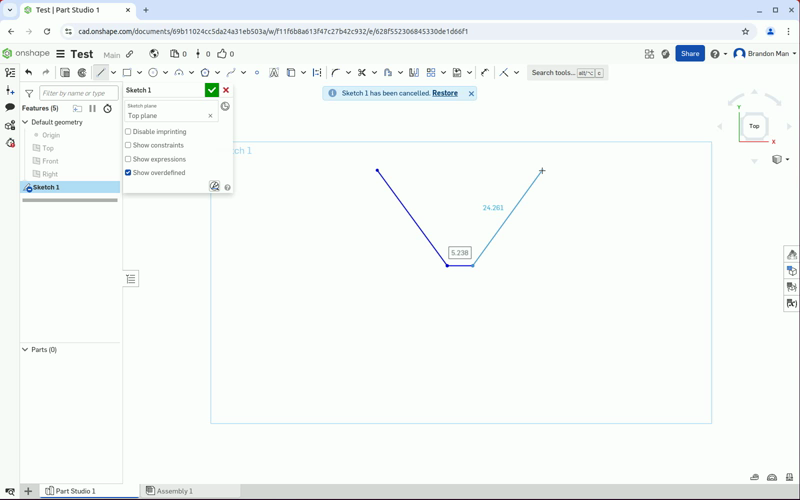
key_up(shift)
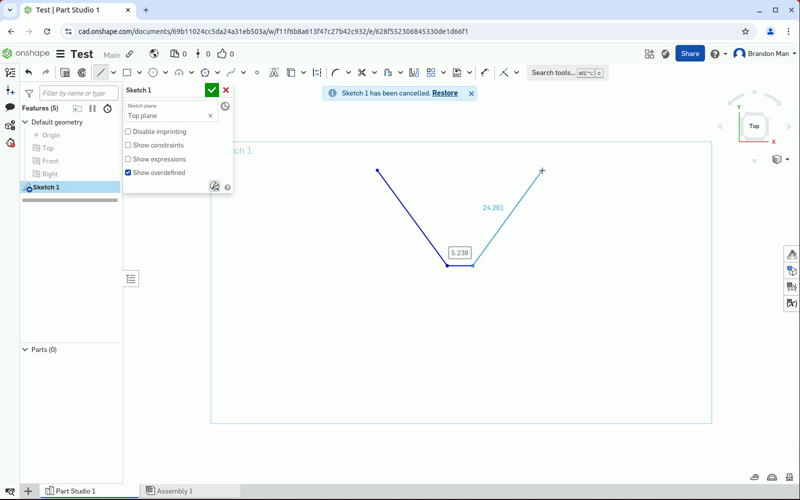
key_down(shift)
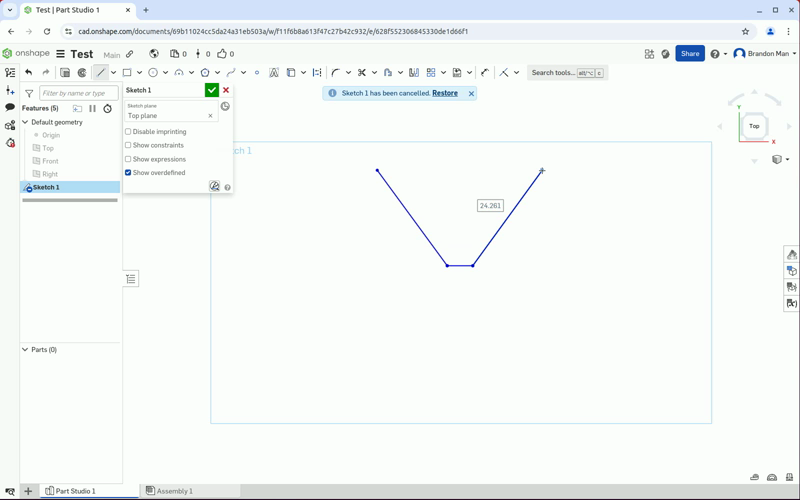
mouse_move(377, 170)
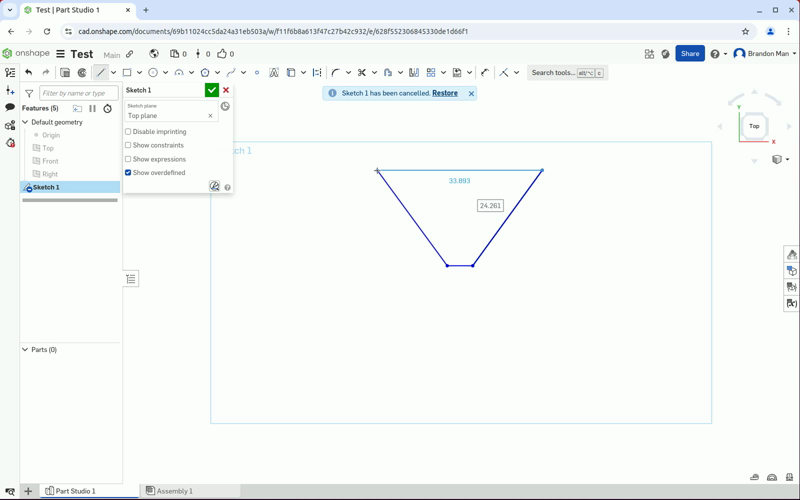
key_up(shift)
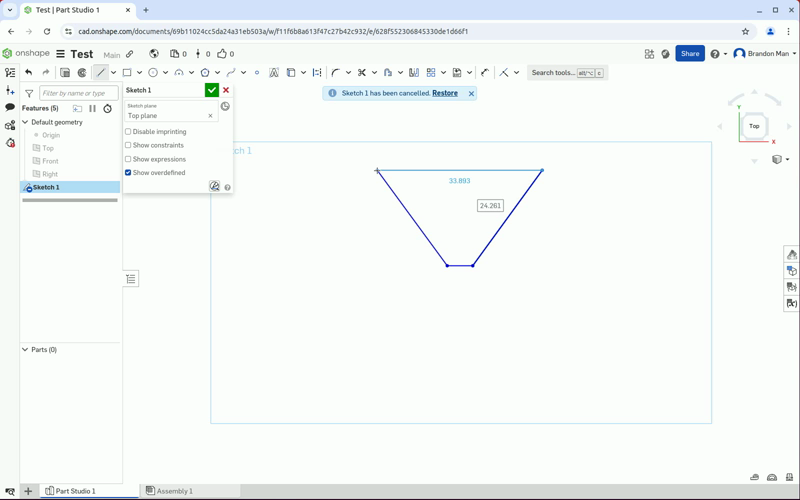
click(377, 170)
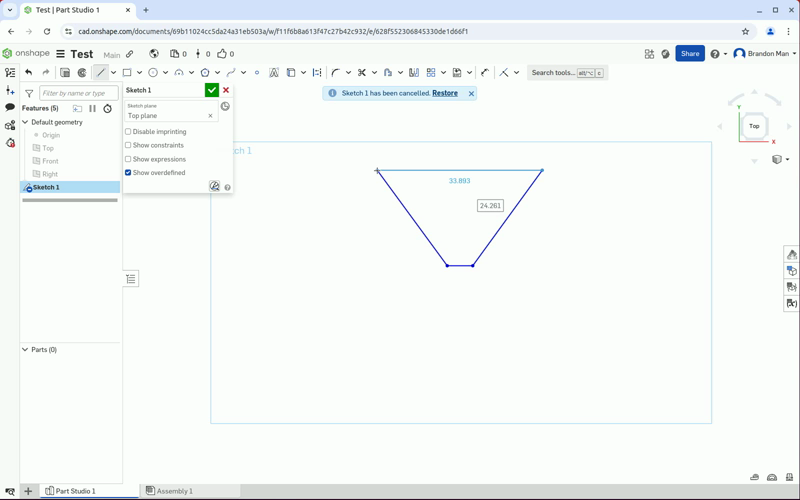
key(esc)
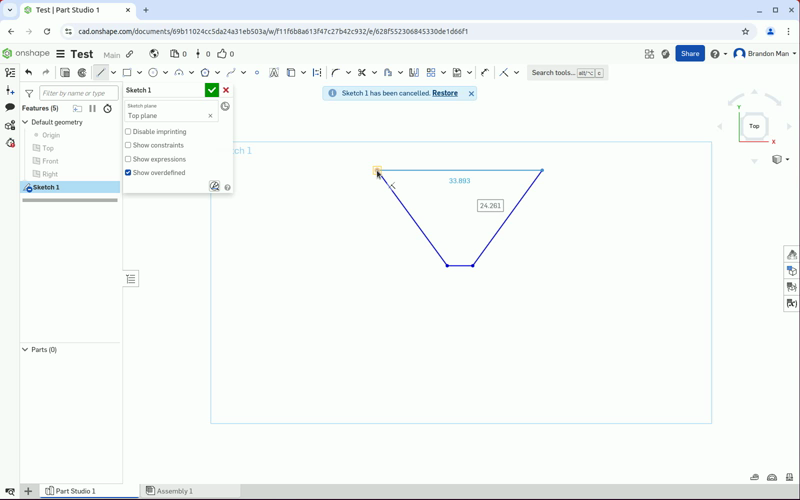
mouse_move(440, 244)
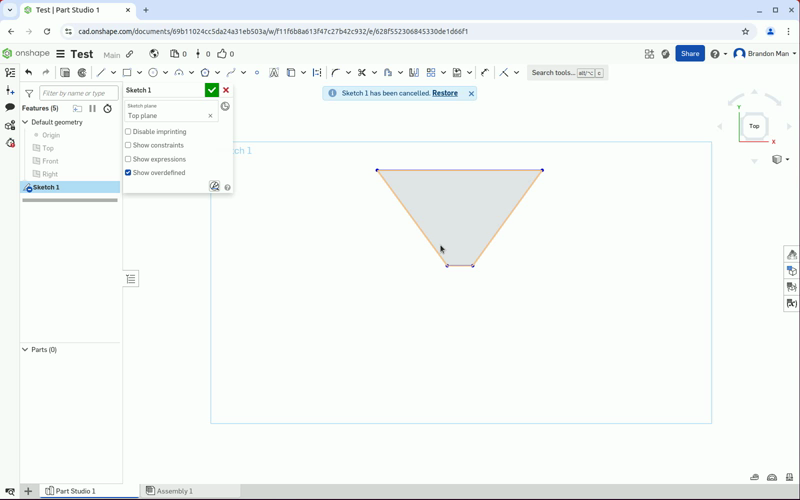
click(440, 244)
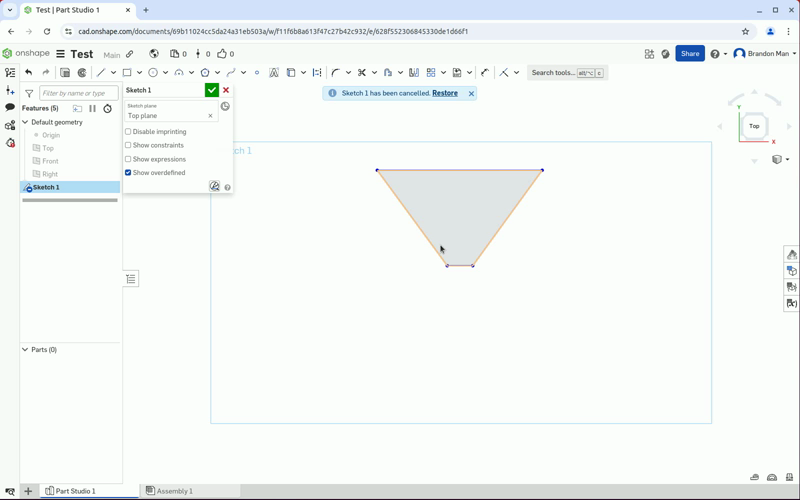
mouse_move(73, 352)
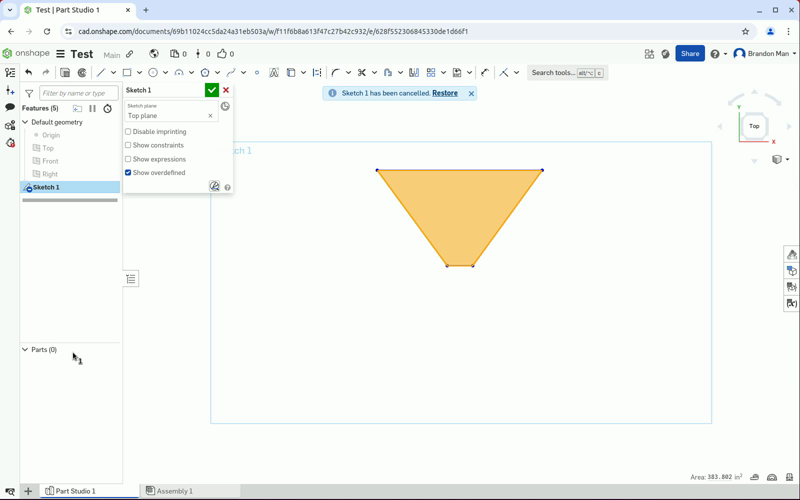
key(shift+y)
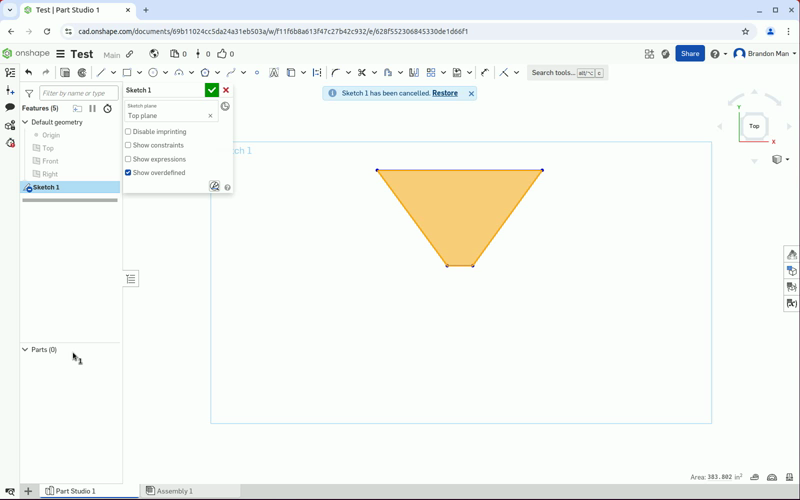
key(shift+e)
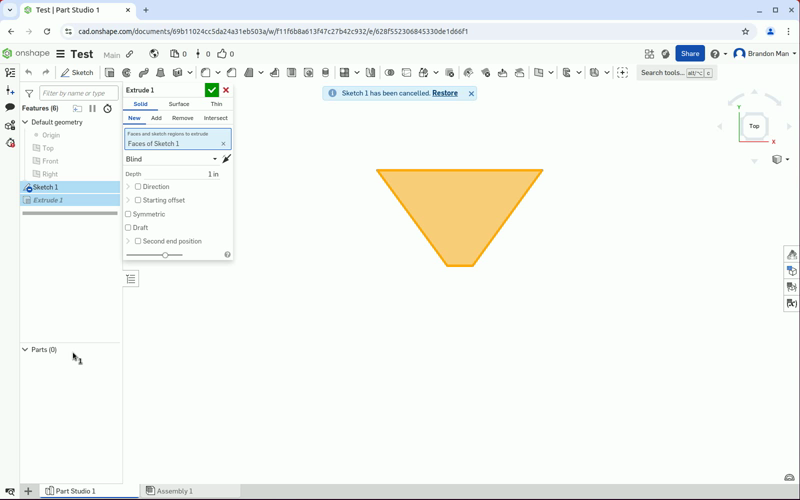
mouse_move(143, 106)
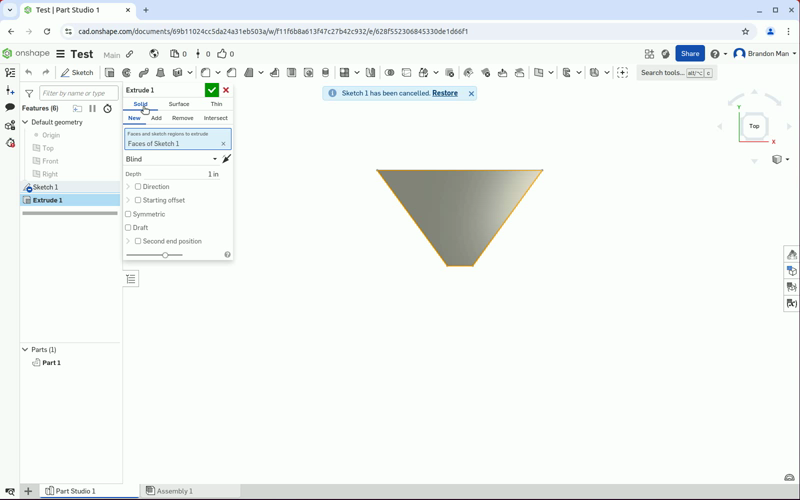
click(143, 106)
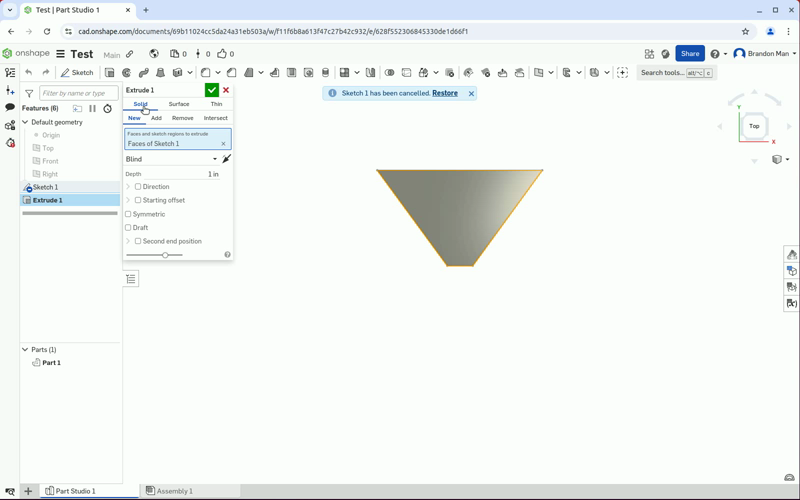
mouse_move(137, 120)
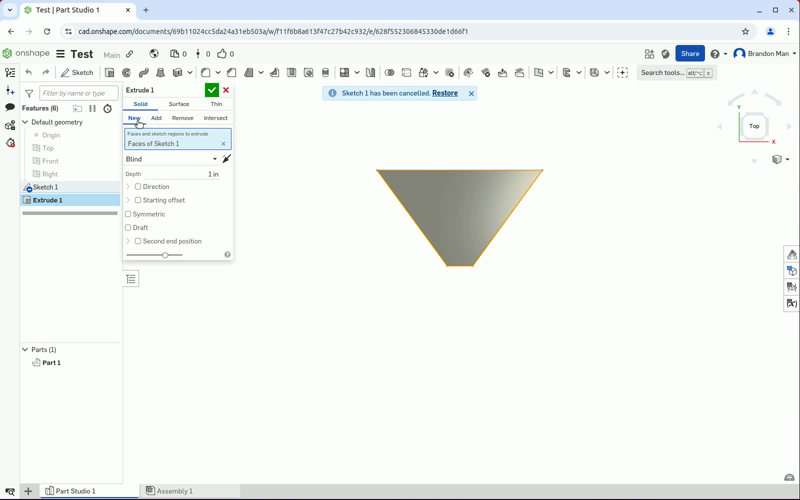
click(137, 120)
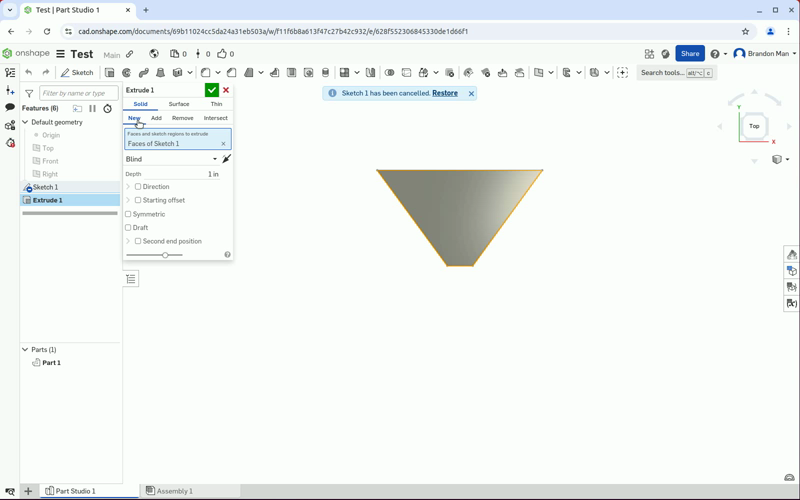
key(tab, 4)
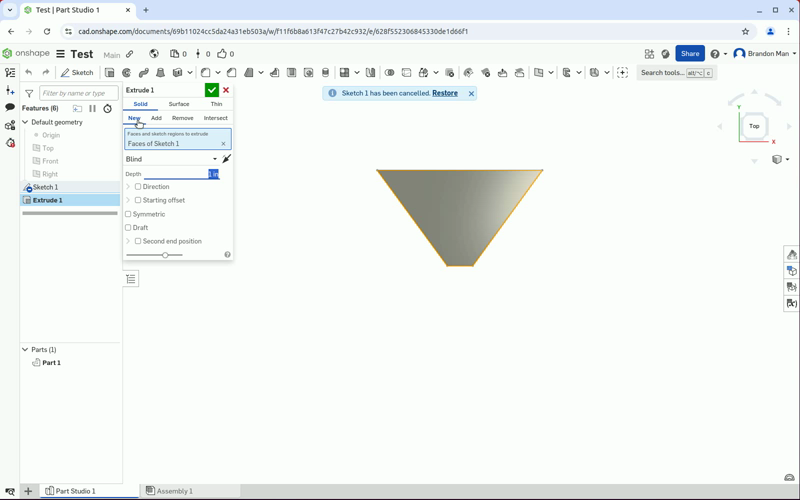
text(1.685)
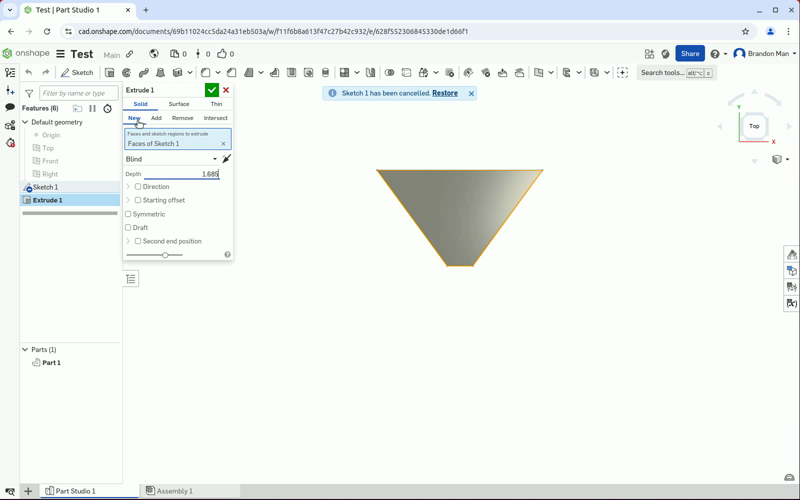
key(enter)
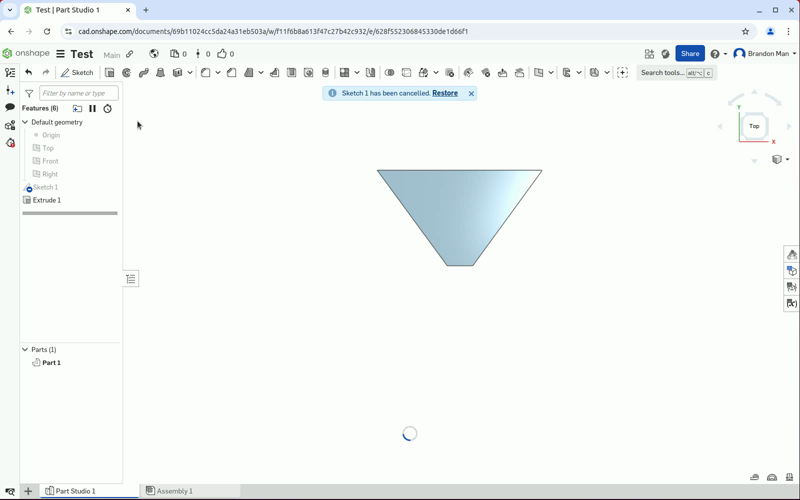
key(shift+h)
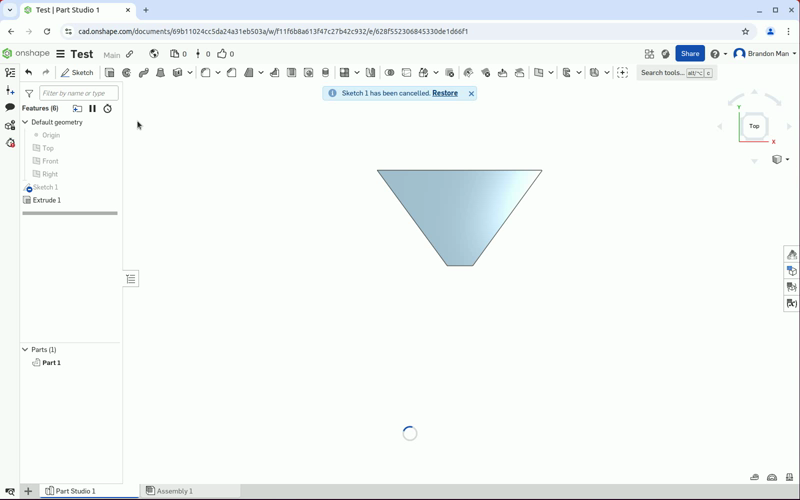
key(shift+h)
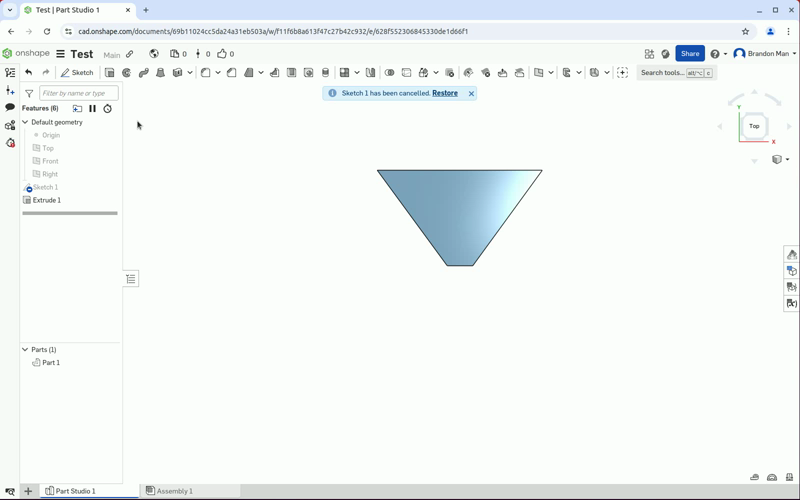
mouse_move(73, 189)
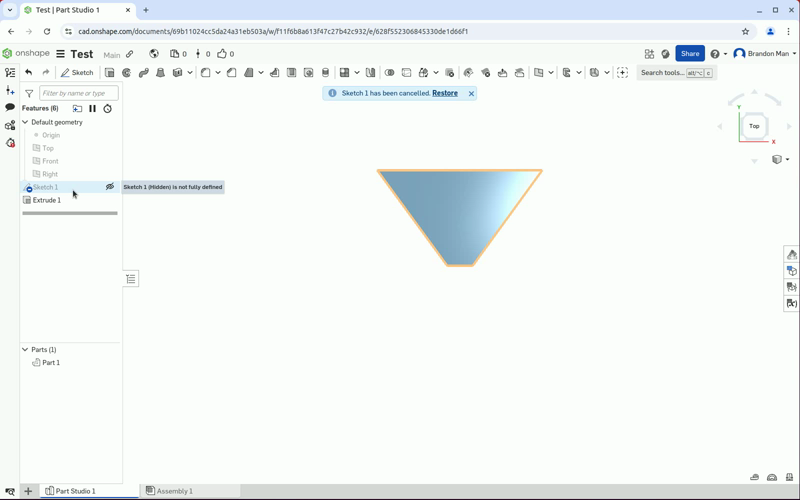
click(73, 189)
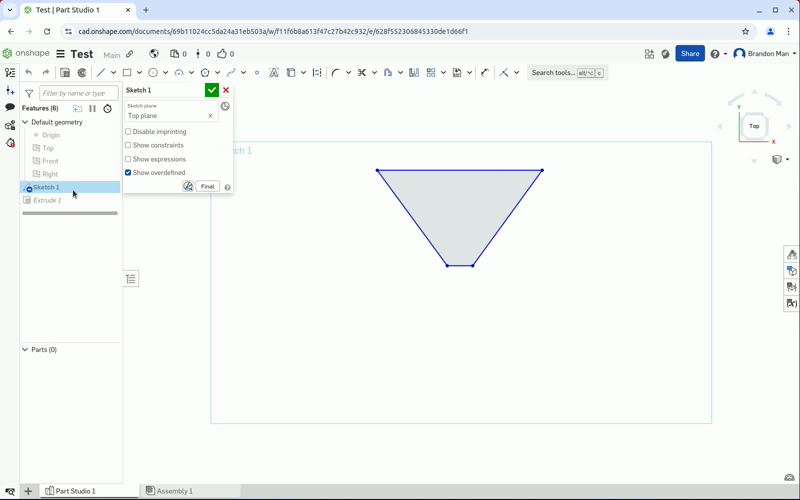
mouse_move(229, 92)
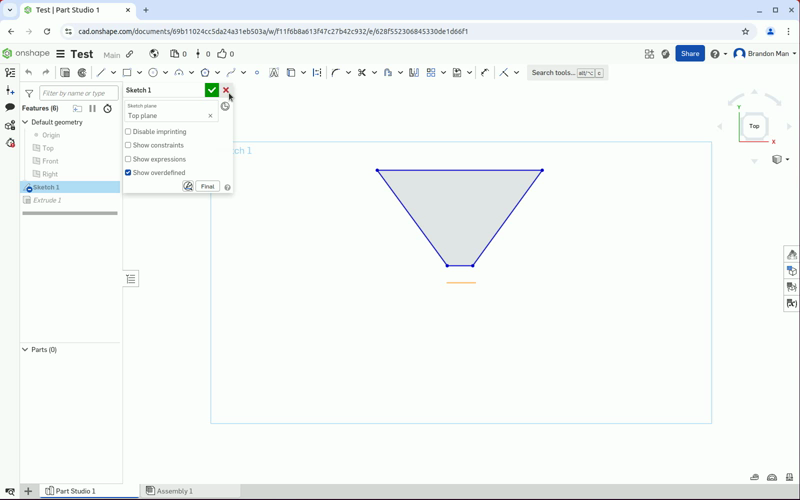
click(229, 92)
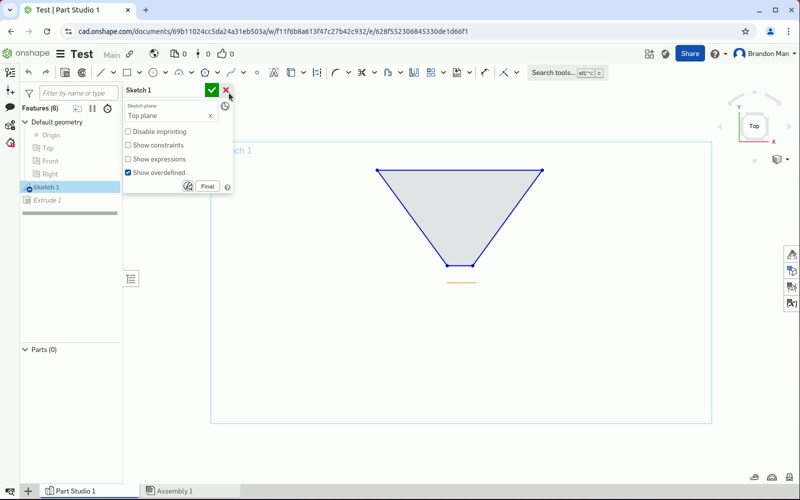
key(shift+s)
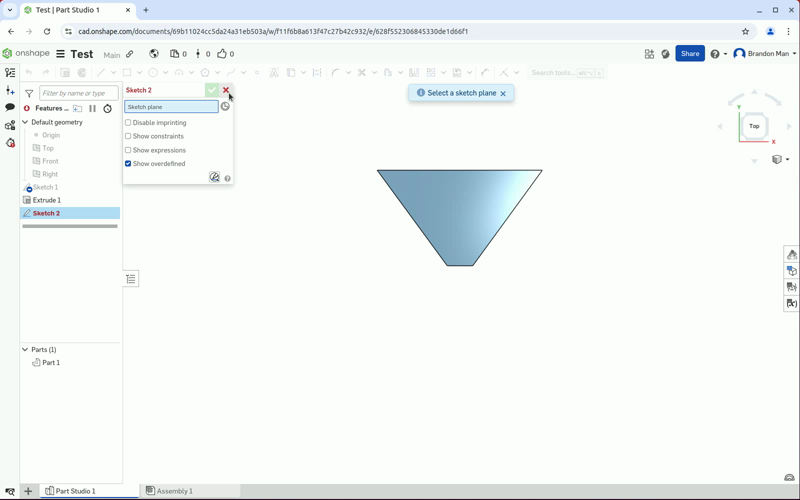
mouse_move(73, 150)
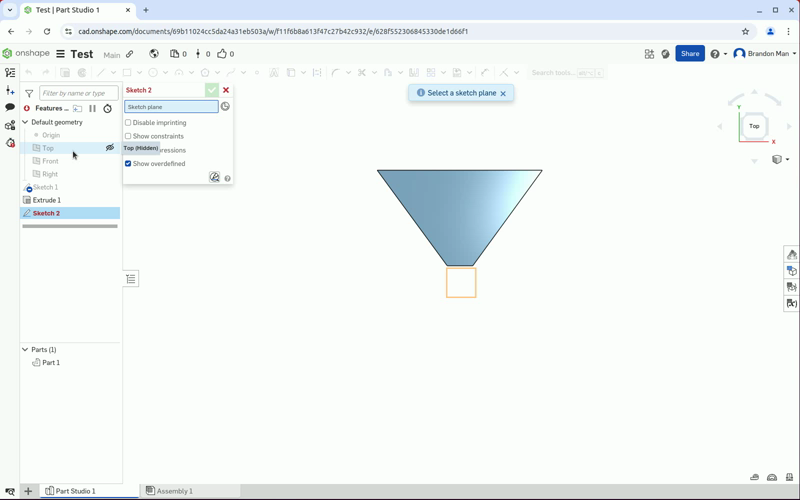
click(73, 150)
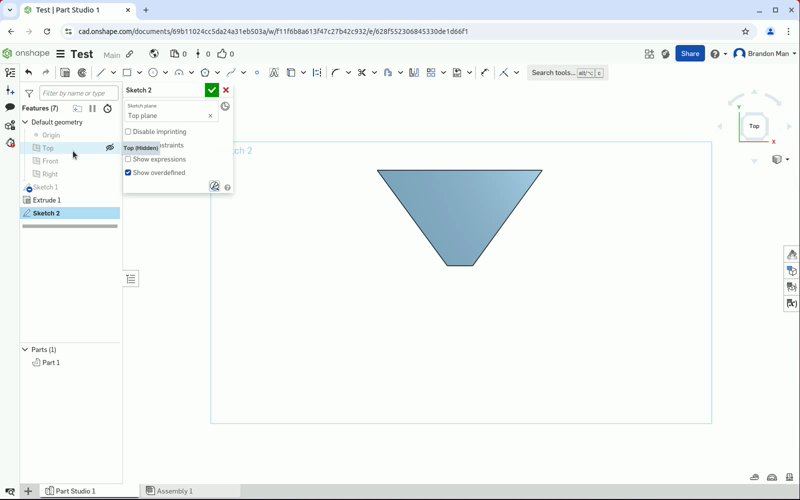
mouse_move(73, 352)
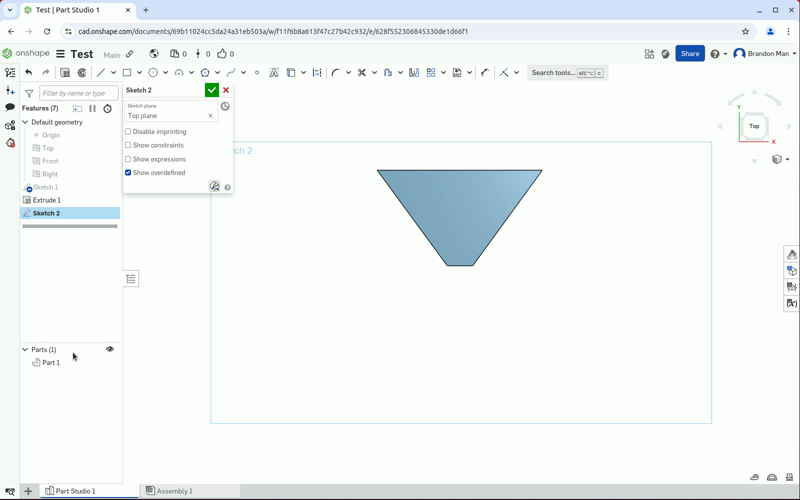
key(y)
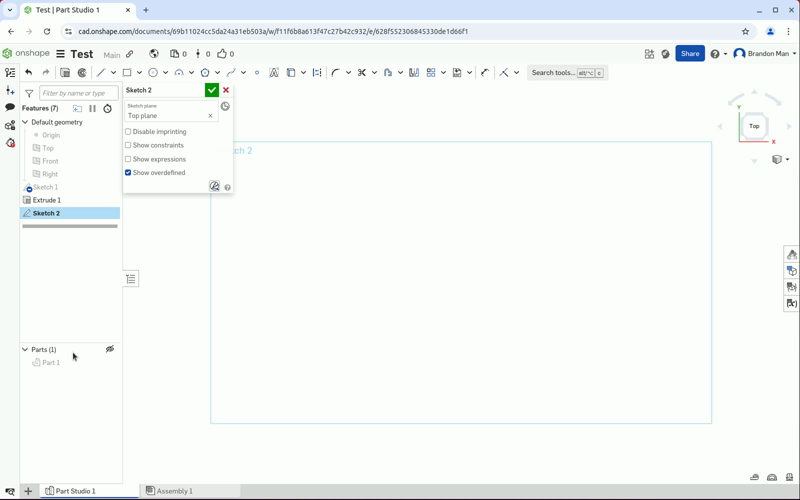
key(l)
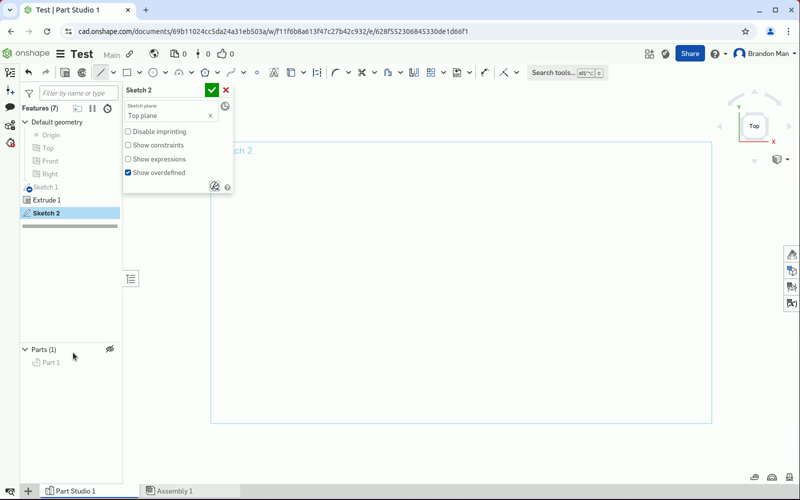
key_down(shift)
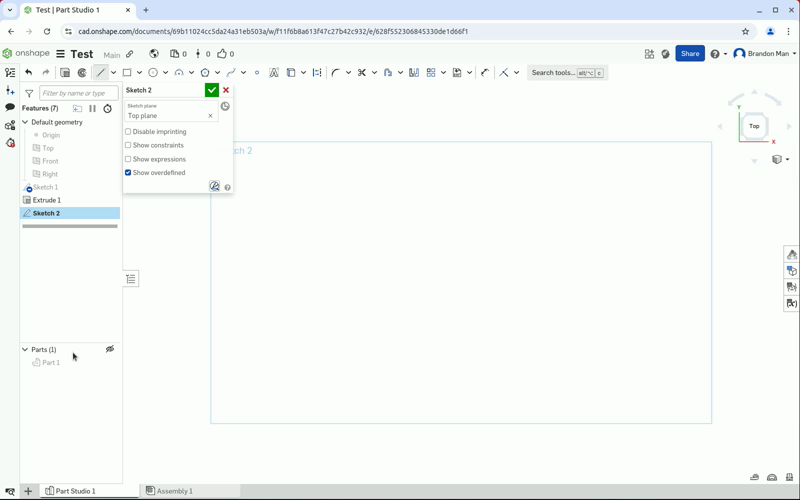
mouse_move(348, 366)
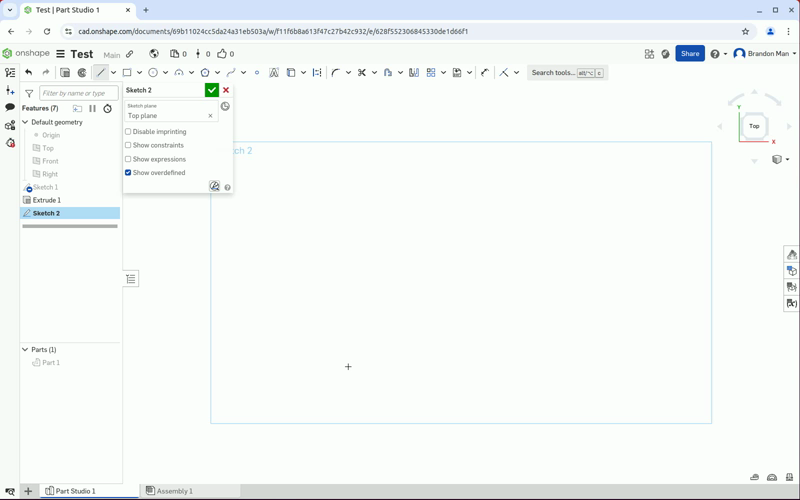
click(348, 366)
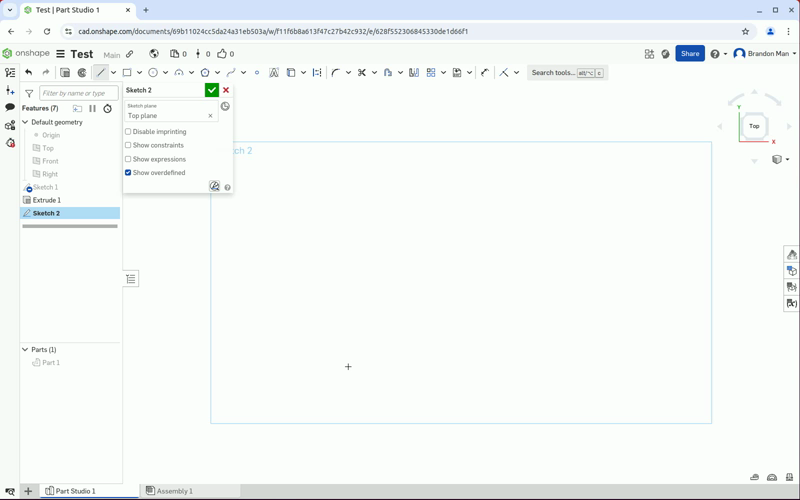
key_up(shift)
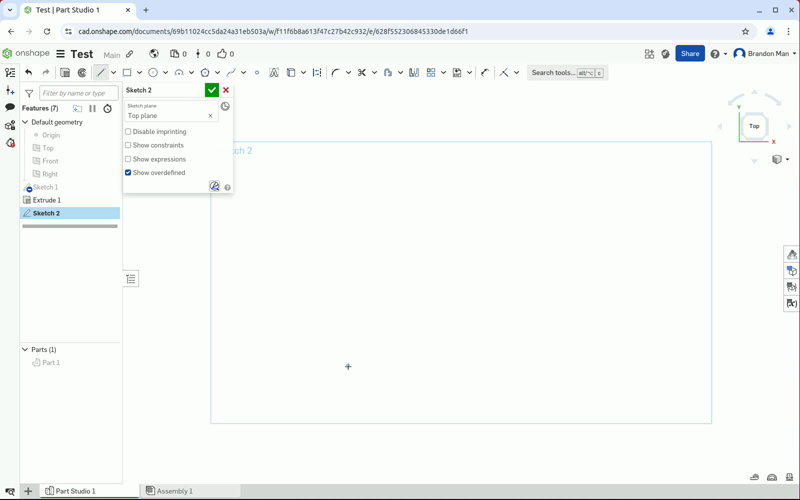
key_down(shift)
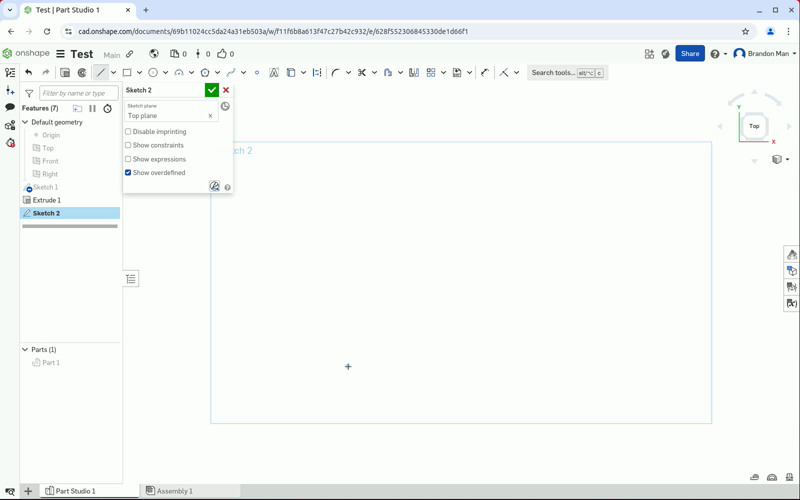
mouse_move(443, 296)
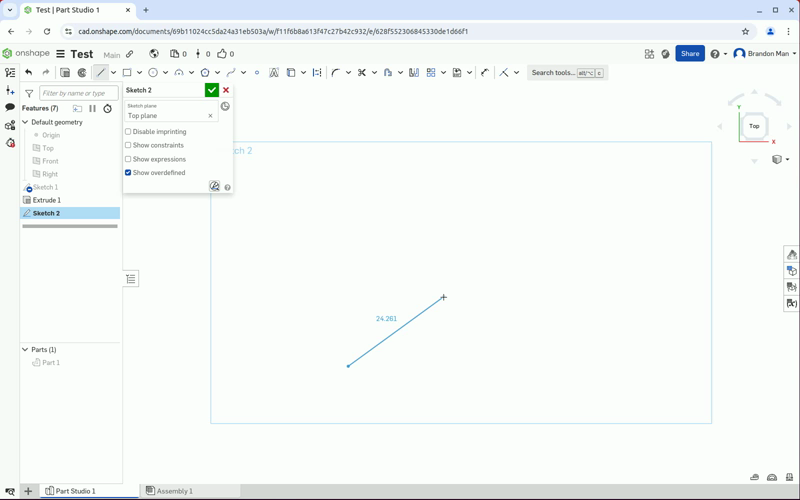
click(443, 296)
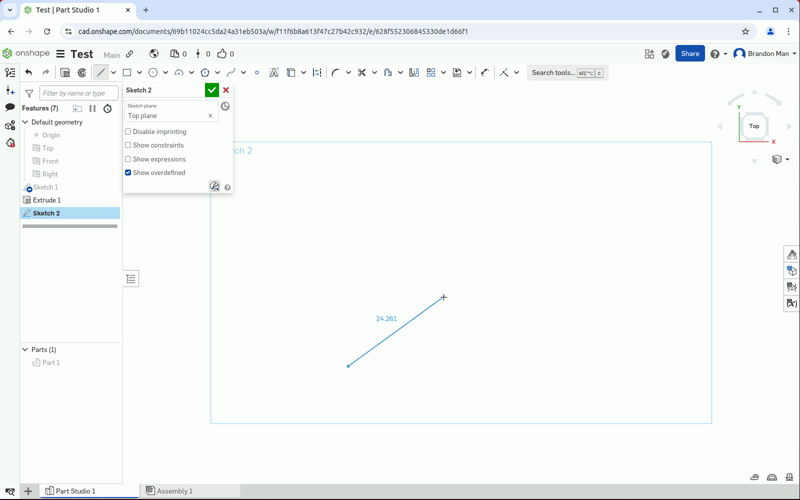
key_up(shift)
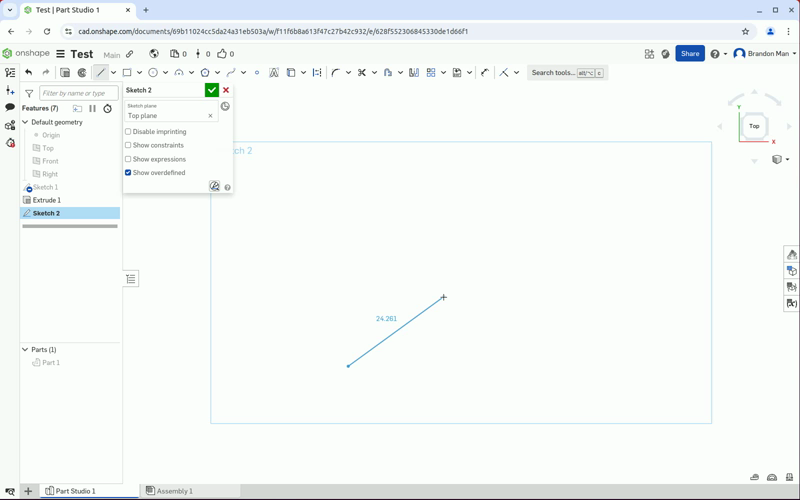
key_down(shift)
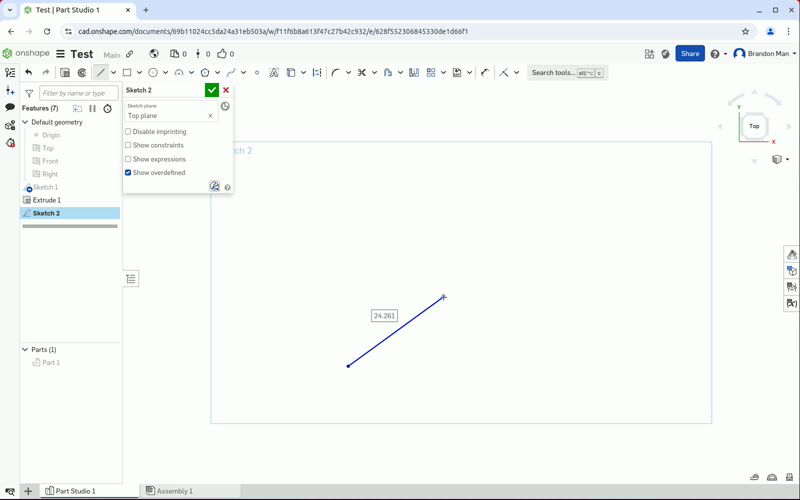
mouse_move(473, 296)
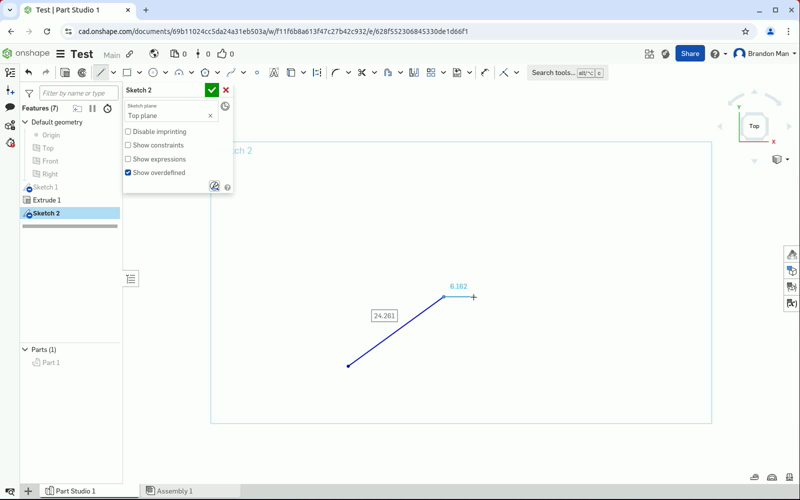
mouse_move(443, 270)
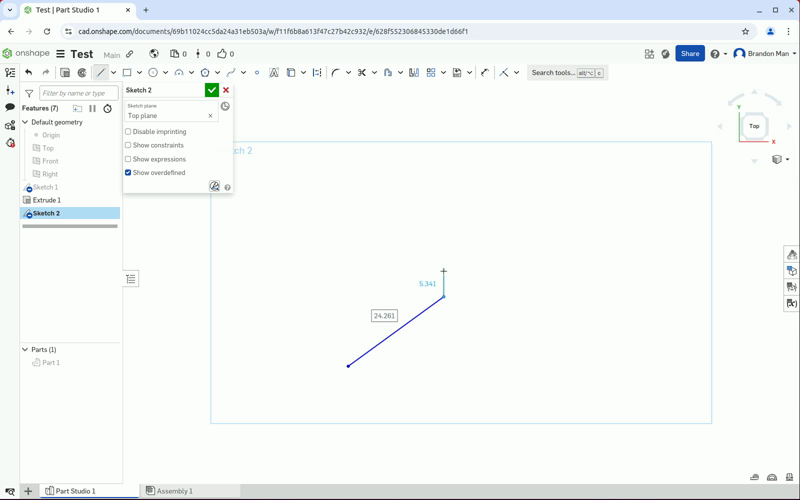
click(443, 270)
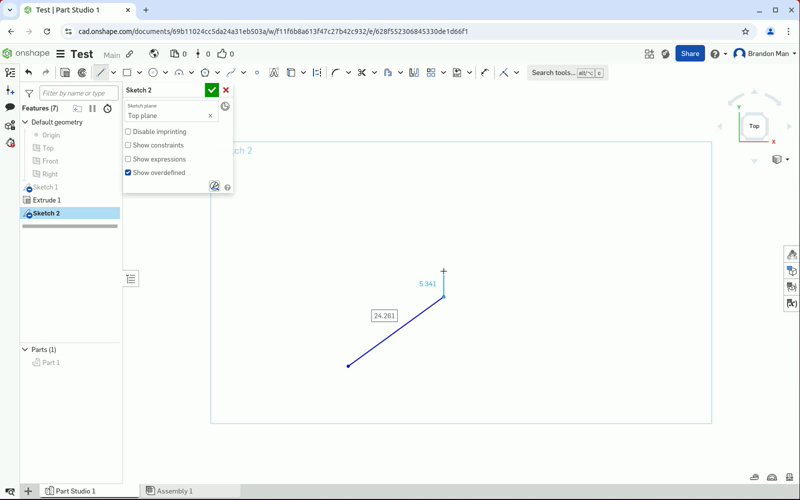
key_up(shift)
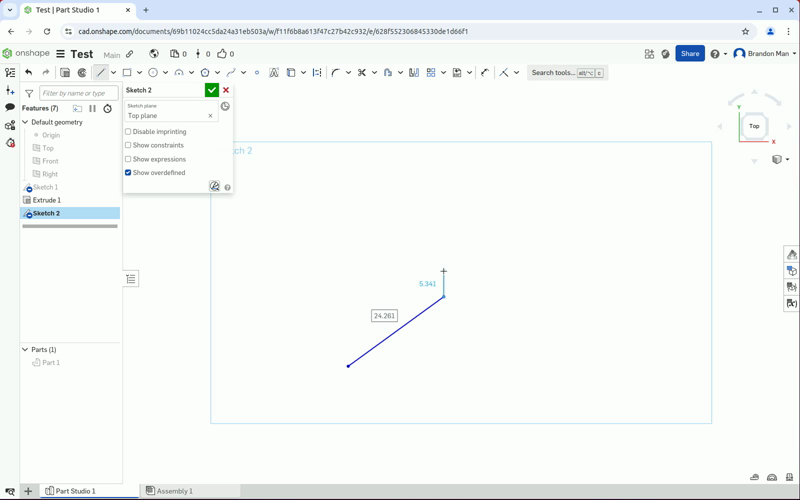
key_down(shift)
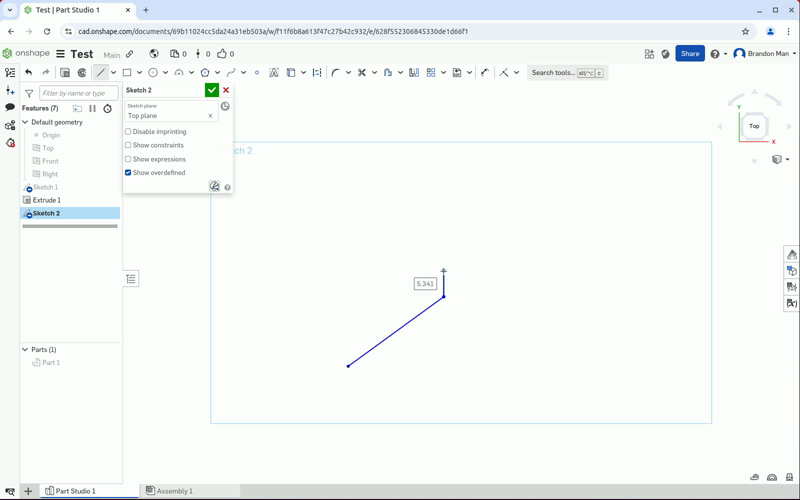
mouse_move(348, 201)
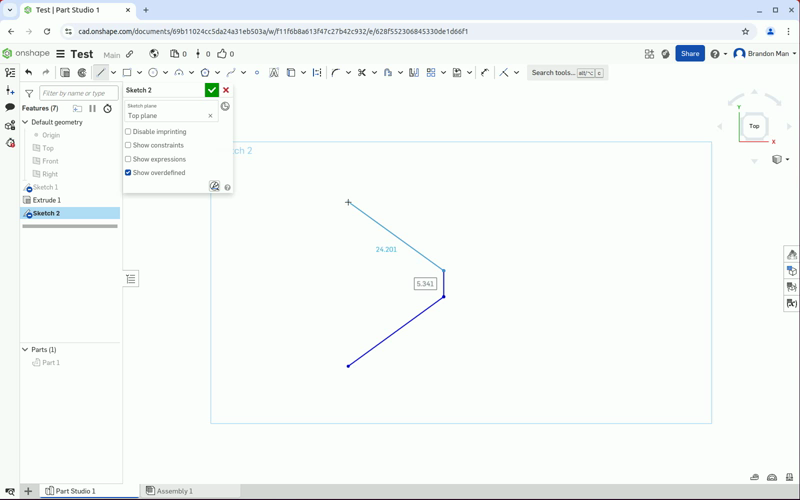
click(348, 201)
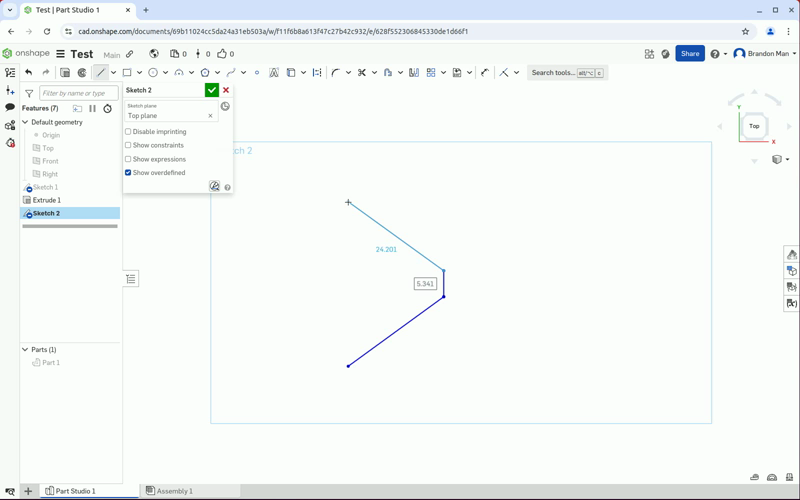
key_up(shift)
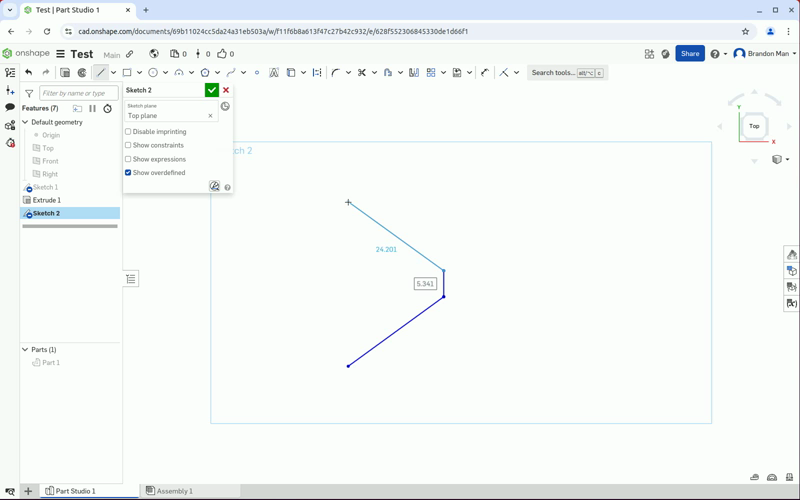
key_down(shift)
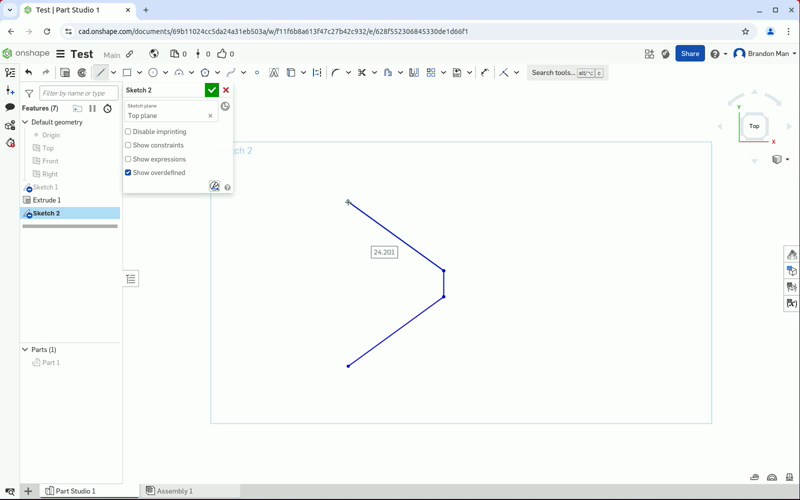
mouse_move(348, 366)
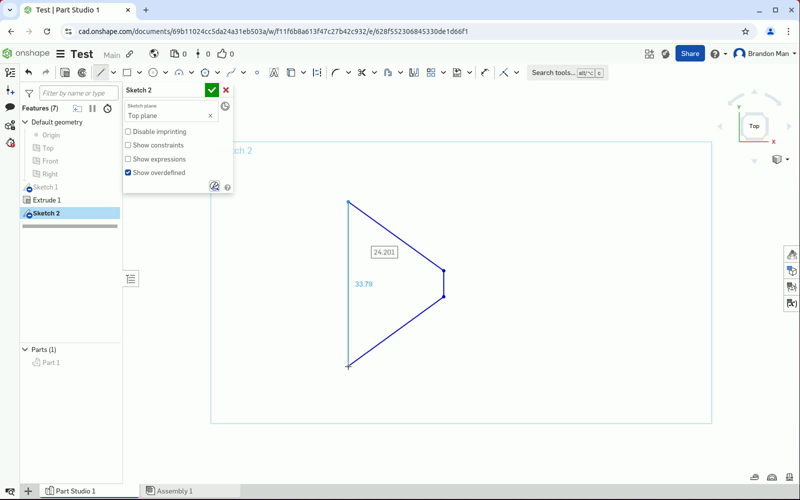
key_up(shift)
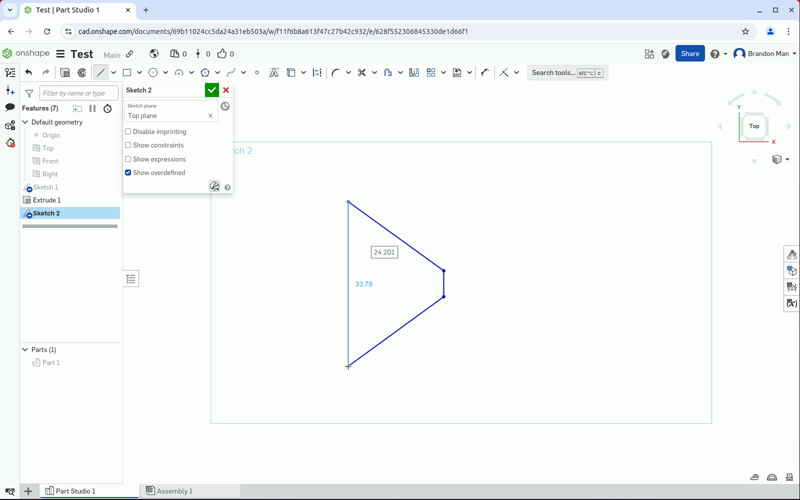
click(348, 366)
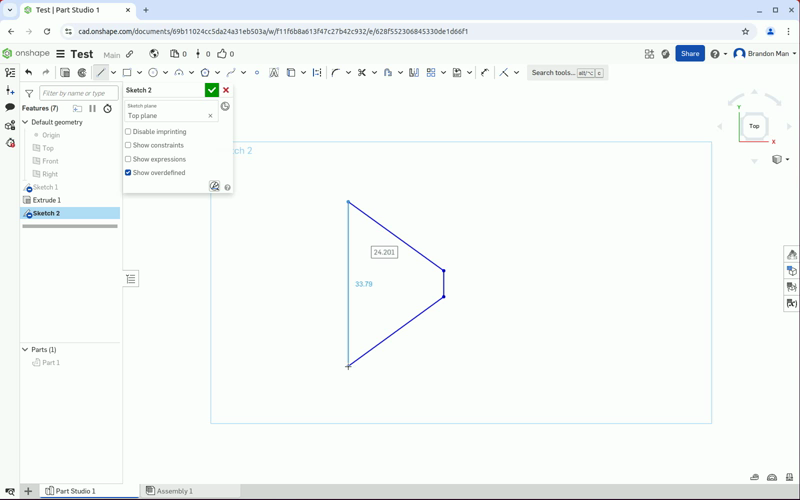
key(esc)
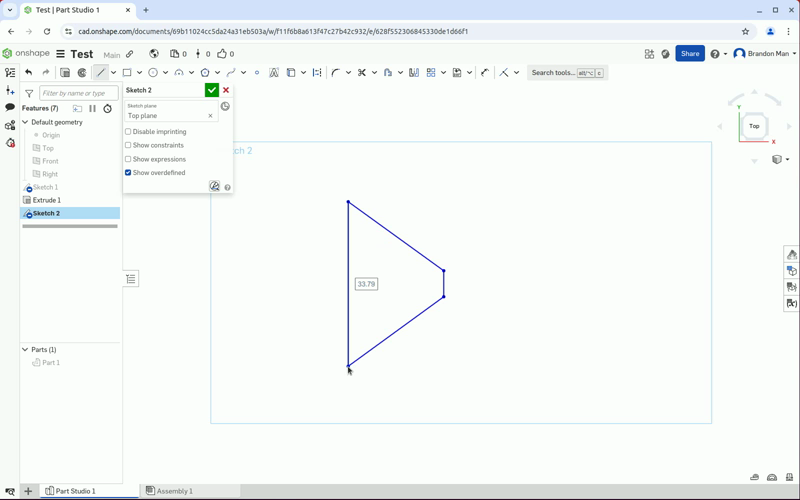
mouse_move(358, 325)
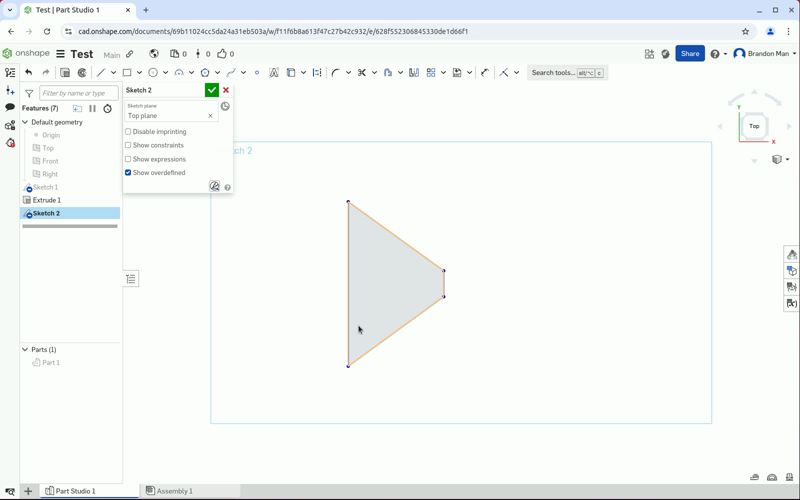
click(358, 325)
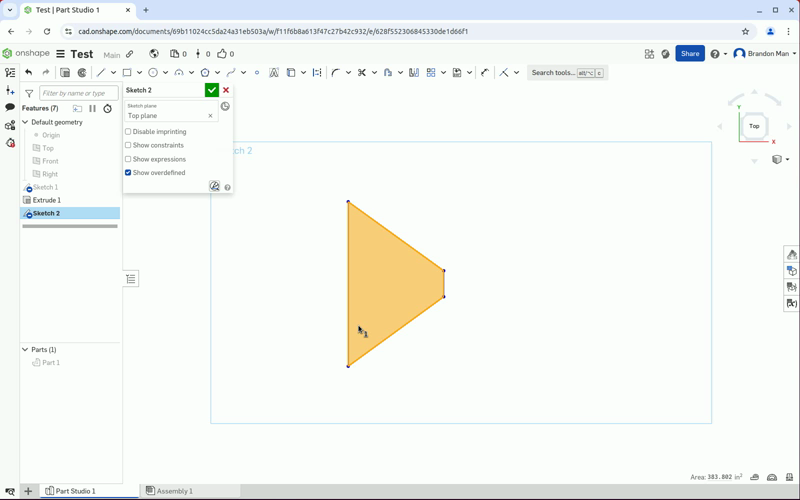
mouse_move(73, 352)
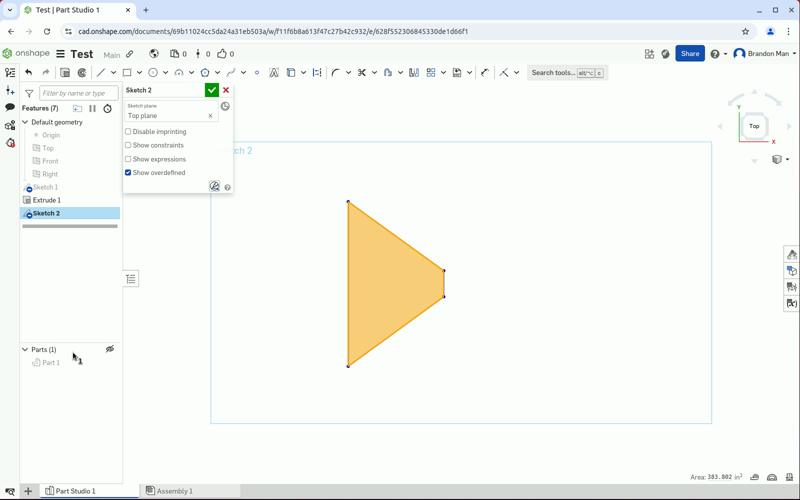
key(shift+y)
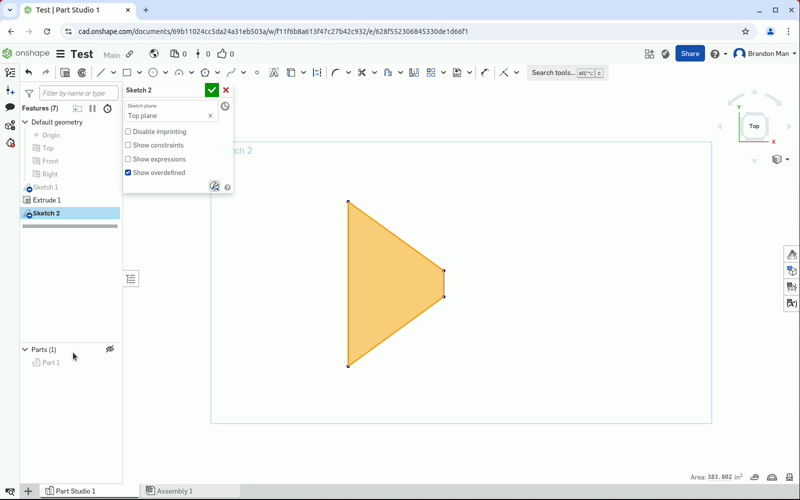
key(shift+e)
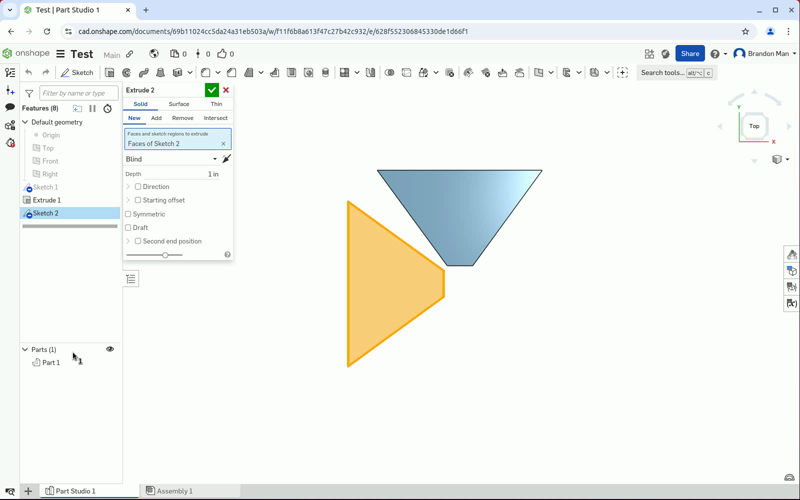
mouse_move(143, 106)
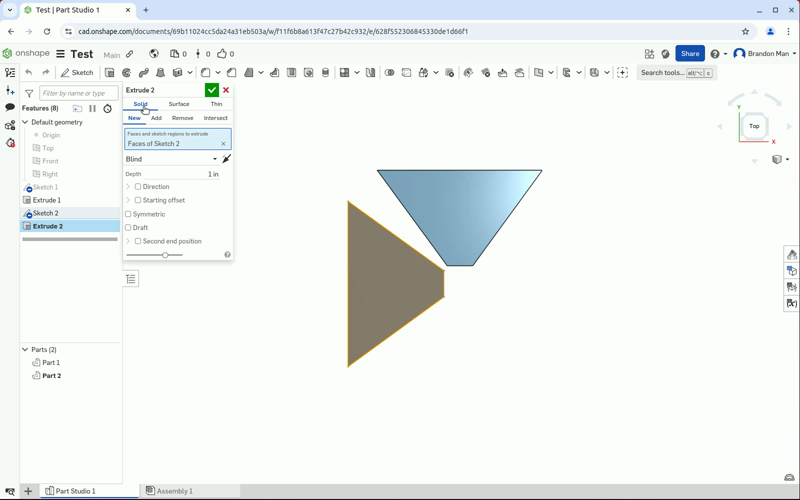
click(143, 106)
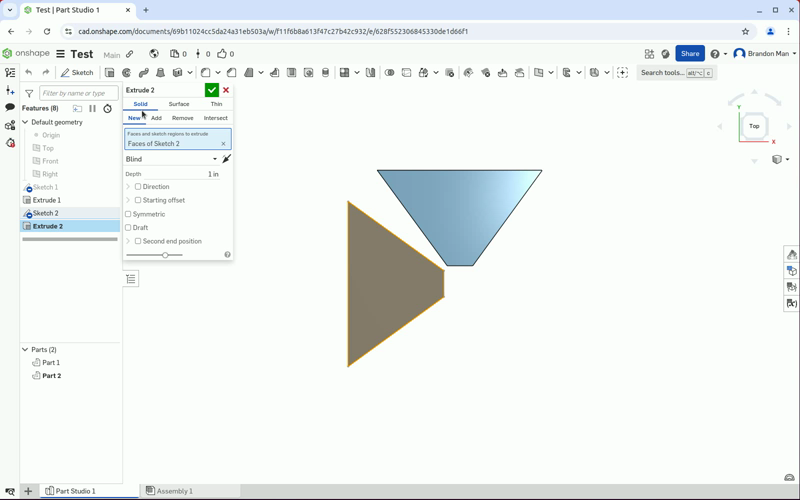
mouse_move(137, 120)
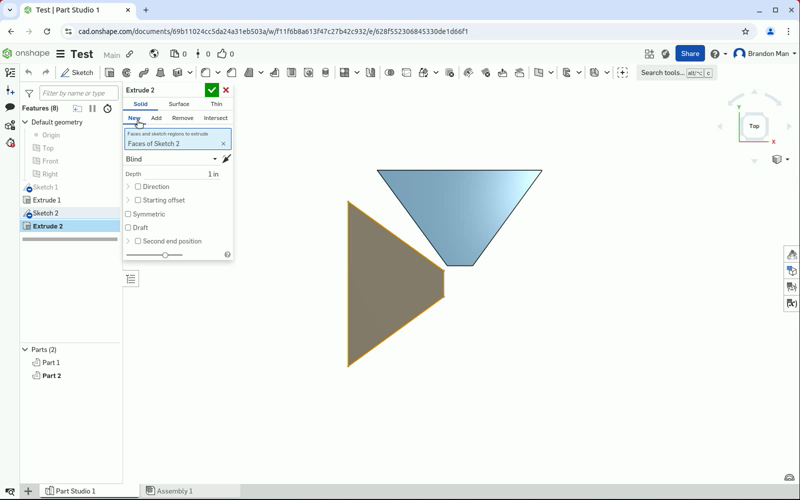
click(137, 120)
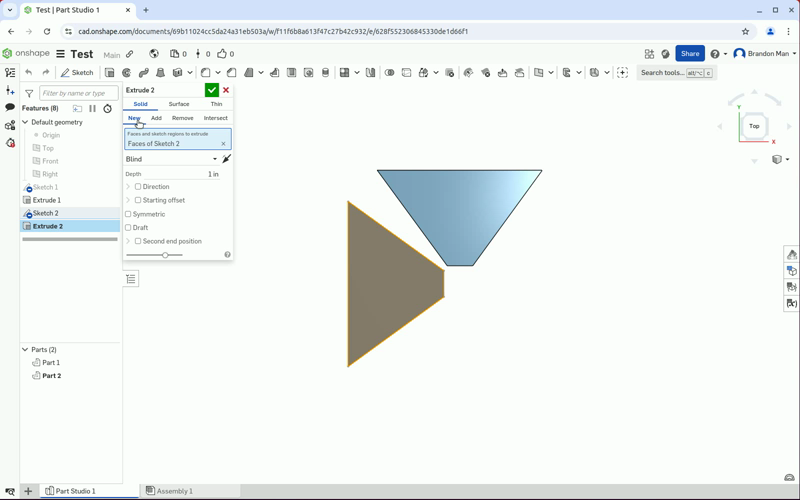
key(tab, 4)
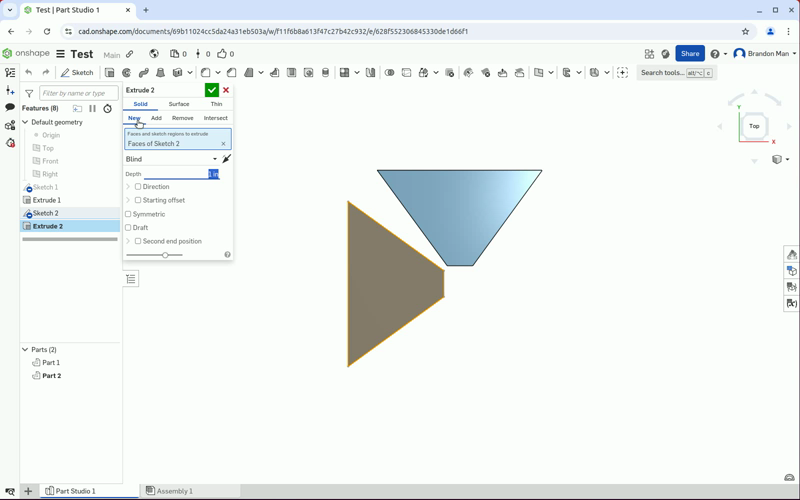
text(1.685)
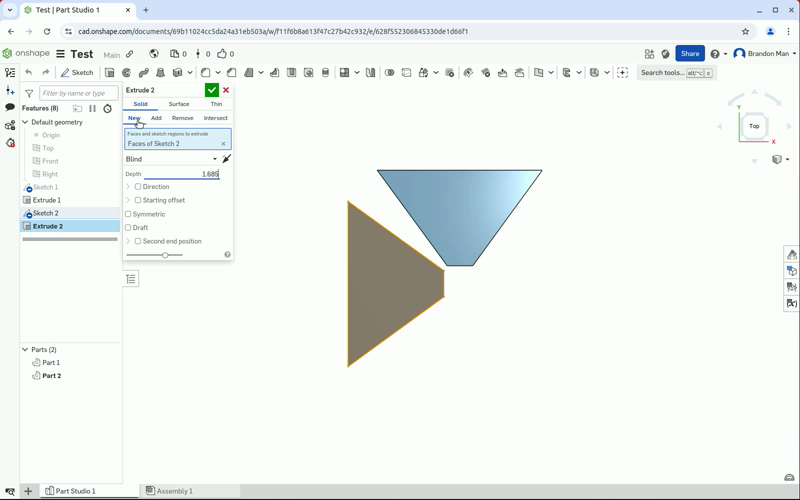
key(enter)
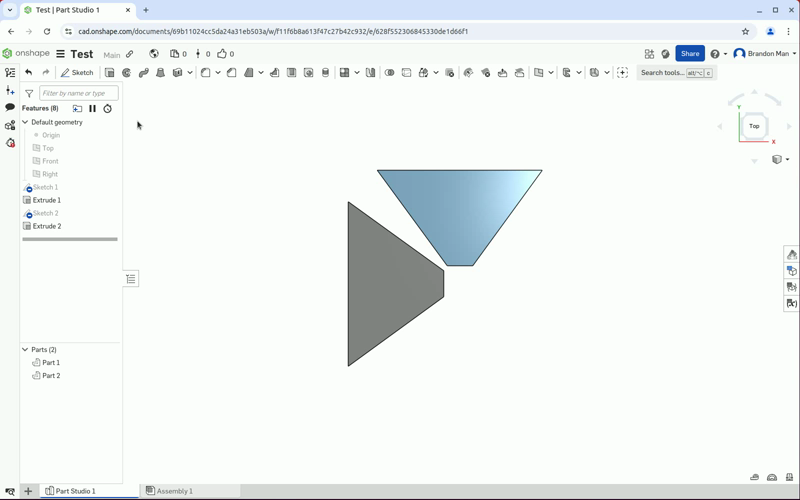
key(shift+h)
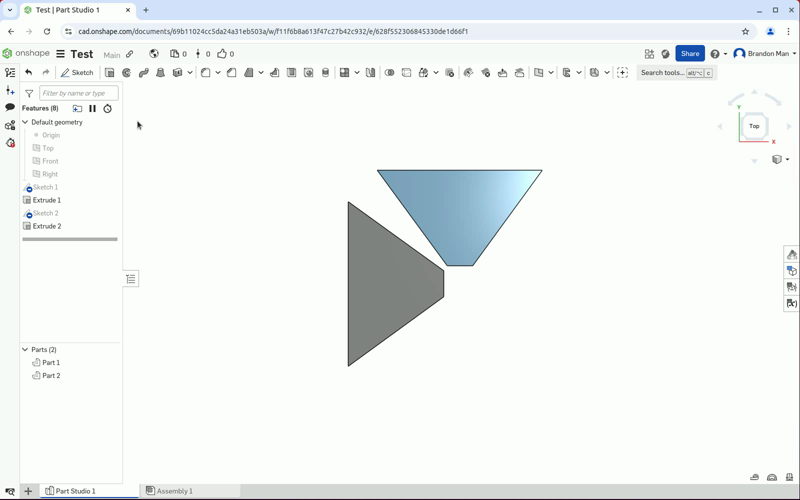
key(shift+h)
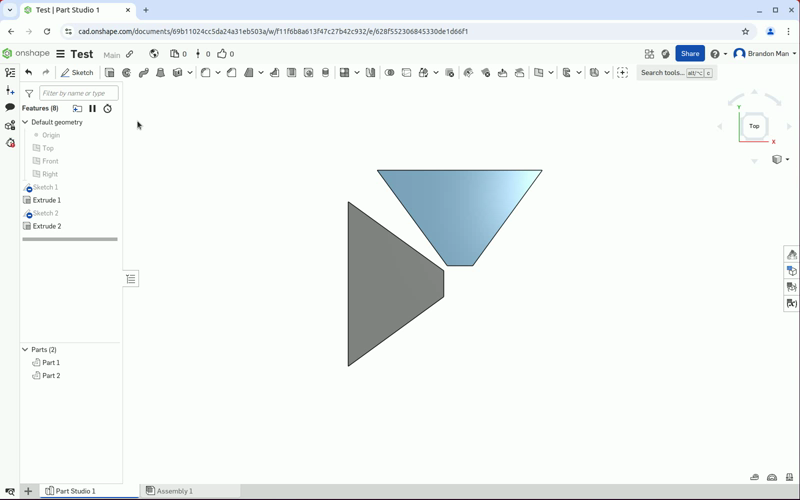
mouse_move(73, 189)
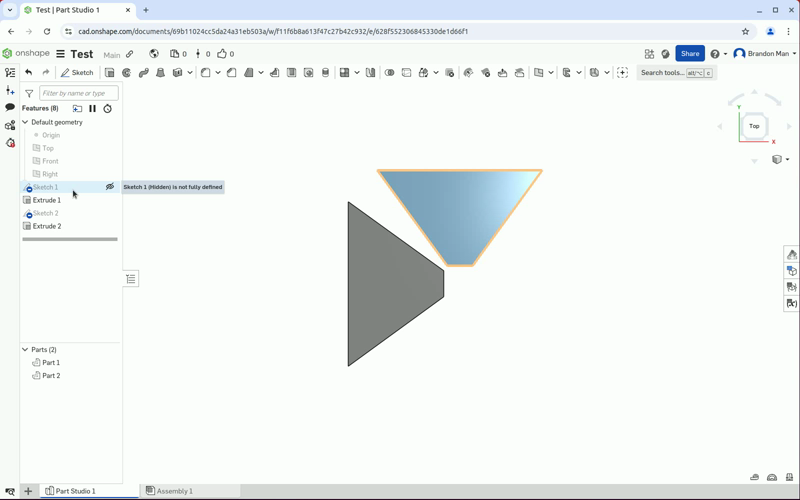
click(73, 189)
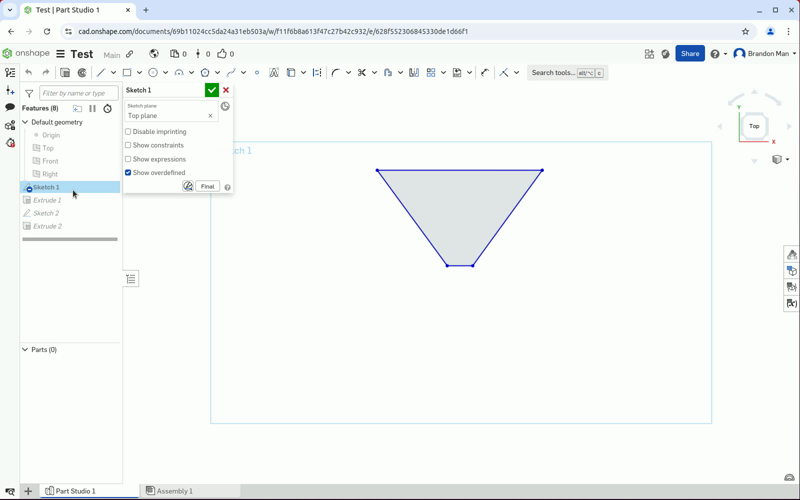
mouse_move(229, 92)
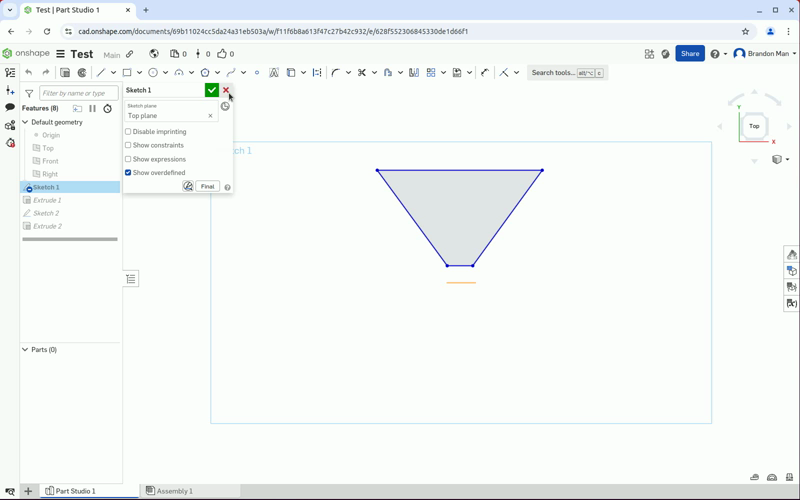
click(229, 92)
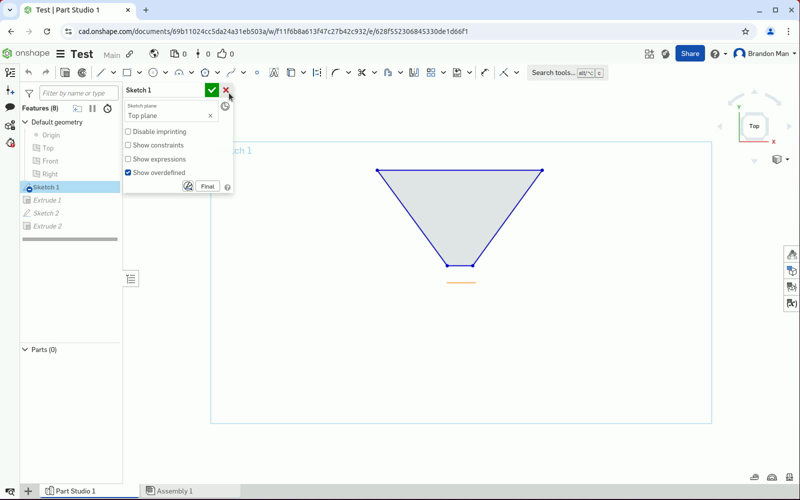
key(shift+s)
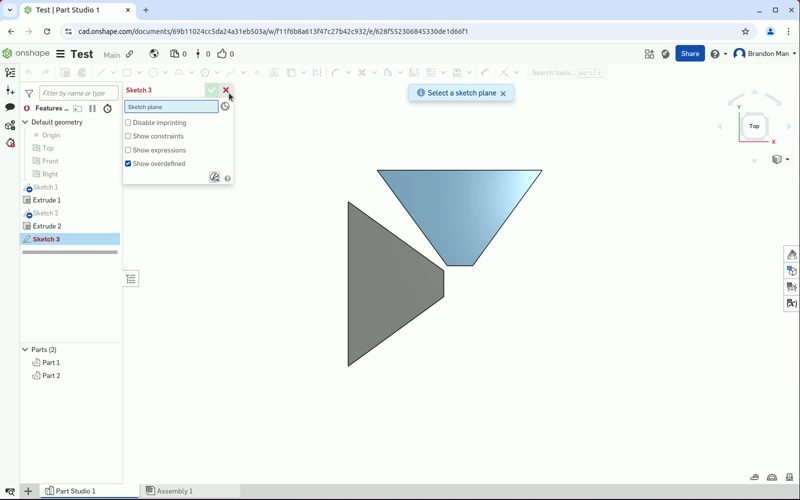
mouse_move(73, 150)
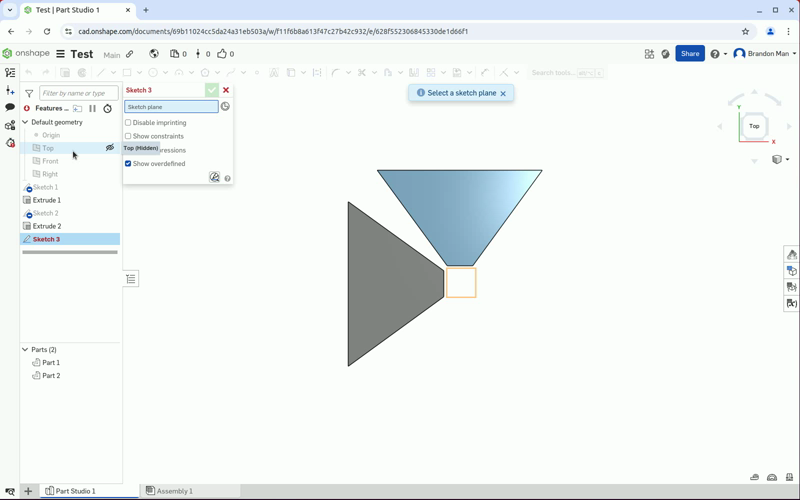
click(73, 150)
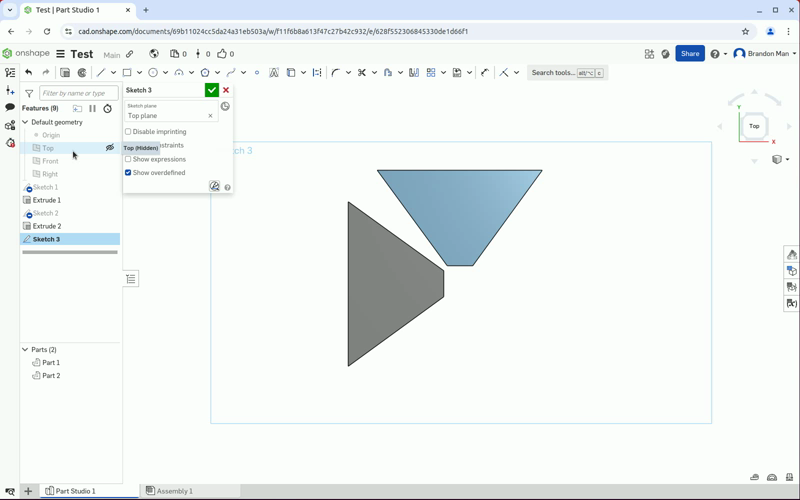
mouse_move(73, 352)
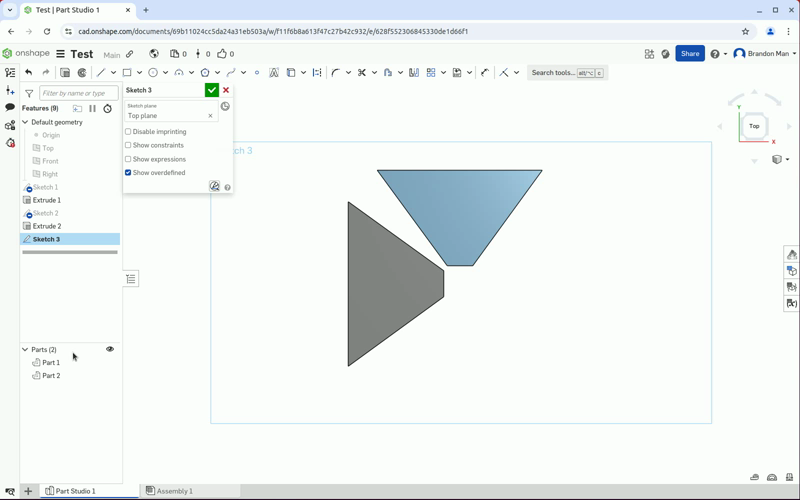
key(y)
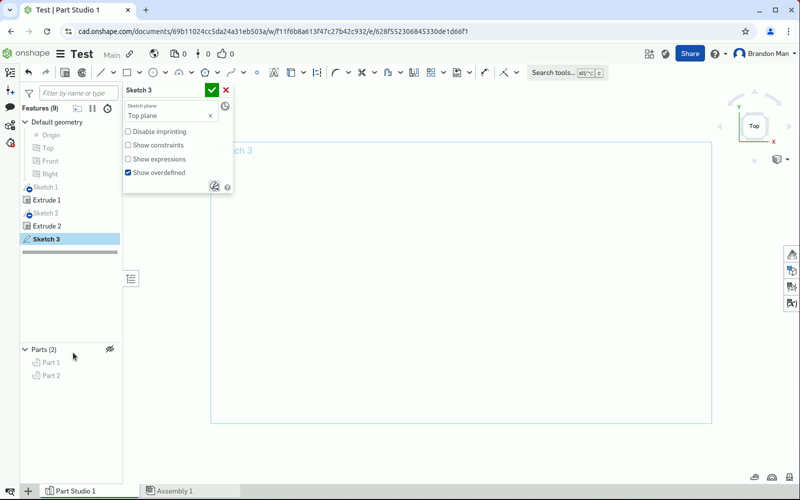
key(l)
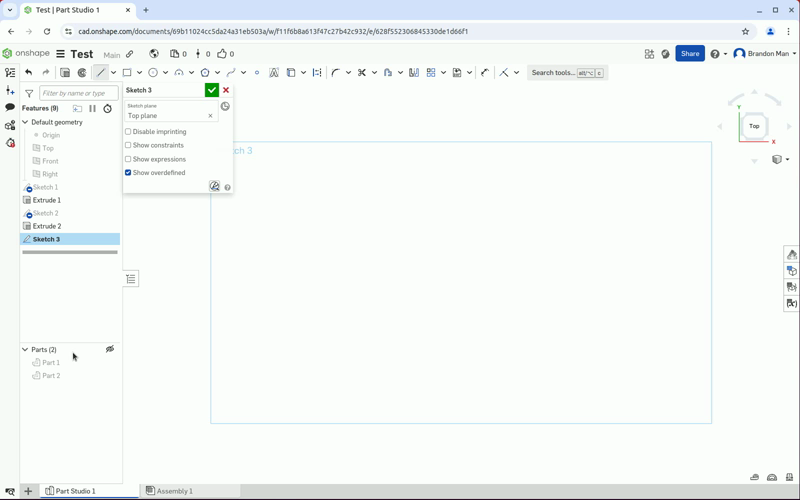
key_down(shift)
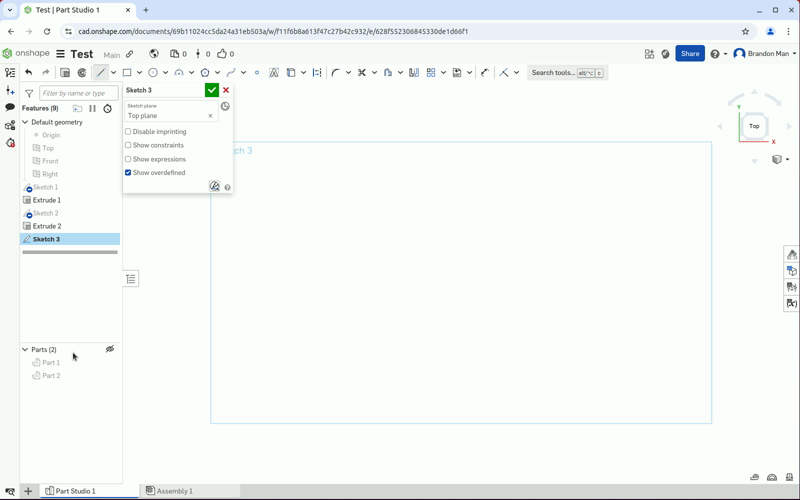
mouse_move(377, 395)
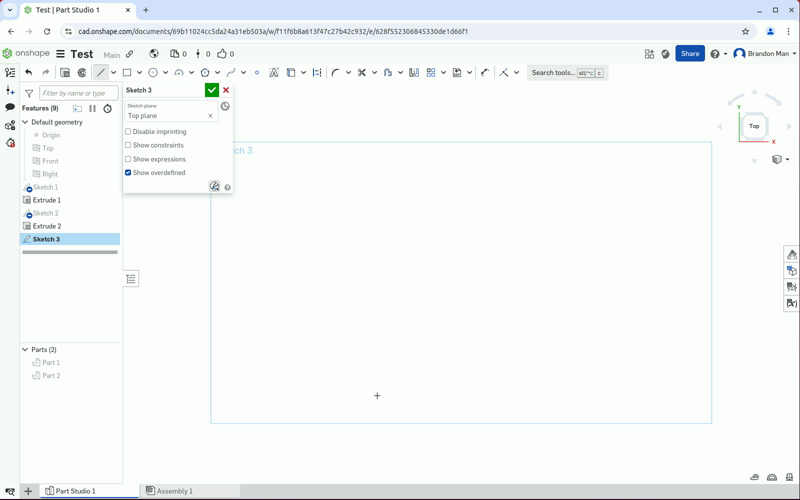
click(377, 395)
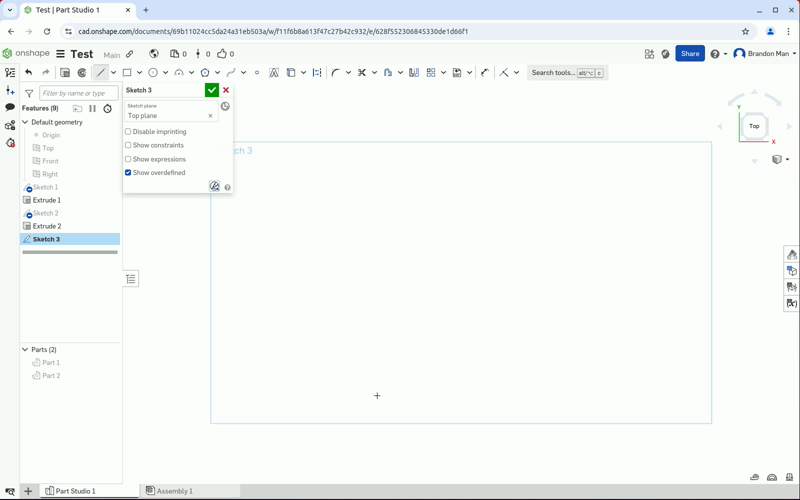
key_up(shift)
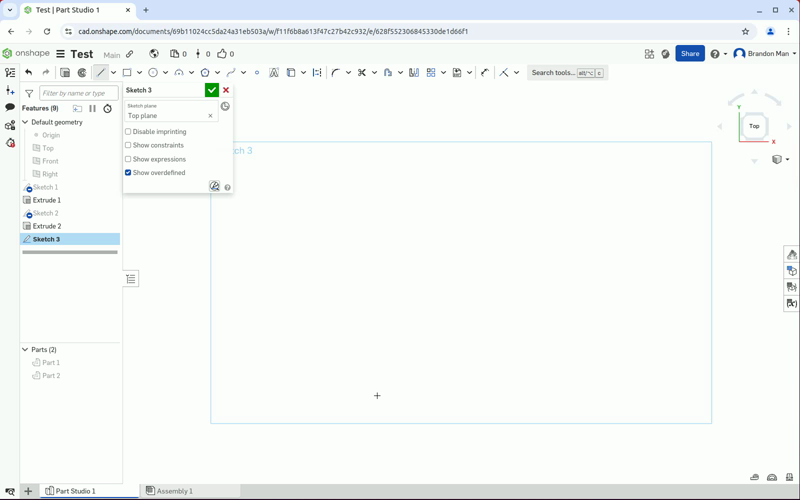
key_down(shift)
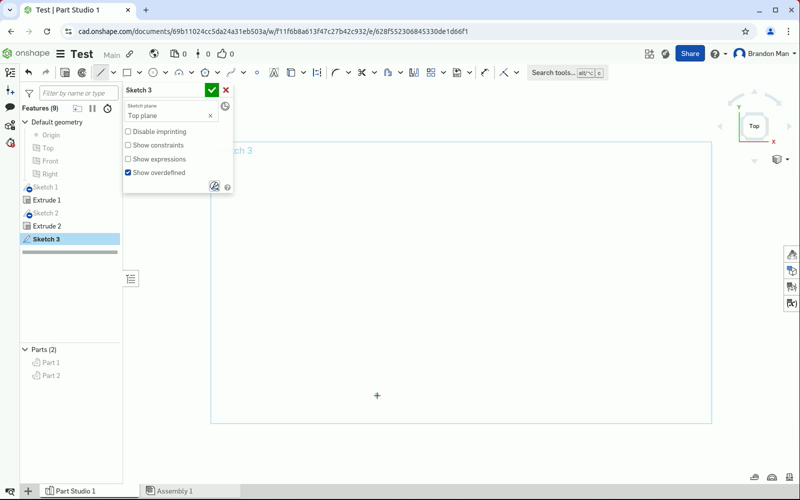
mouse_move(542, 395)
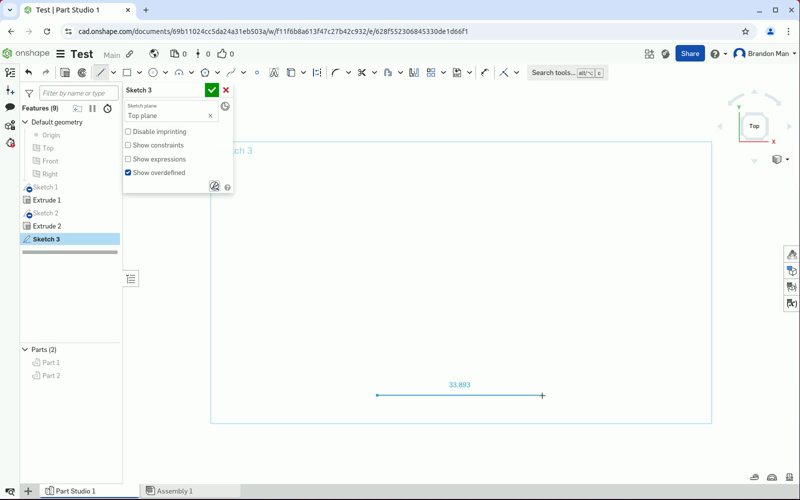
click(542, 395)
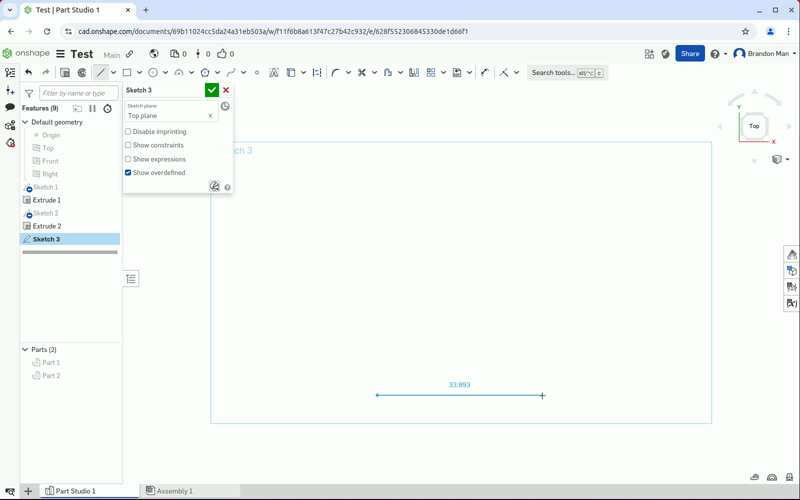
key_up(shift)
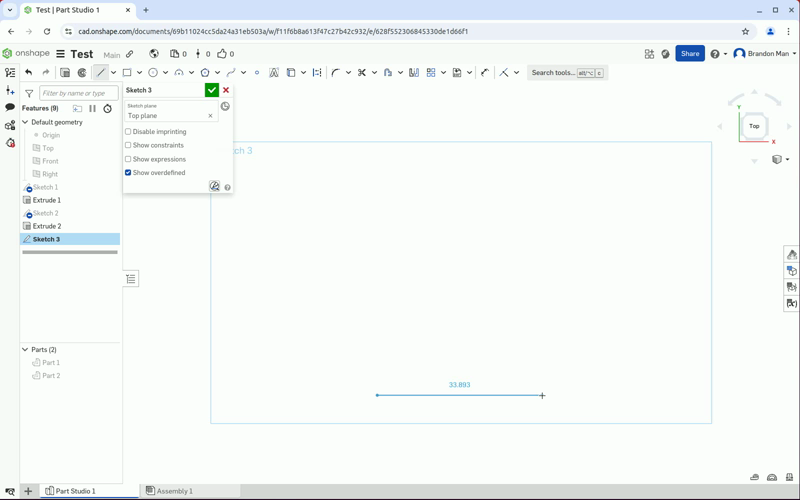
key_down(shift)
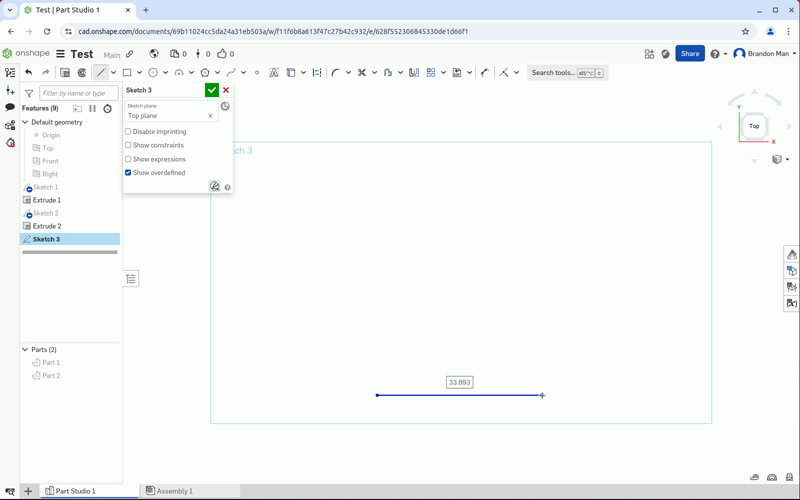
mouse_move(472, 300)
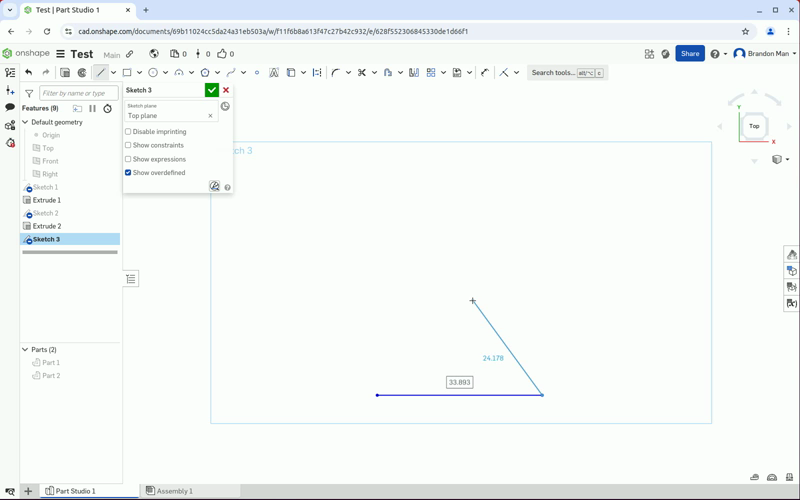
click(472, 300)
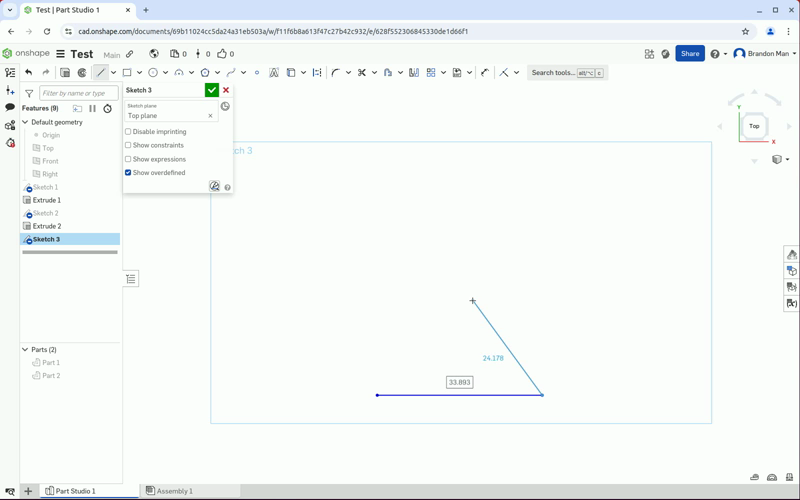
key_up(shift)
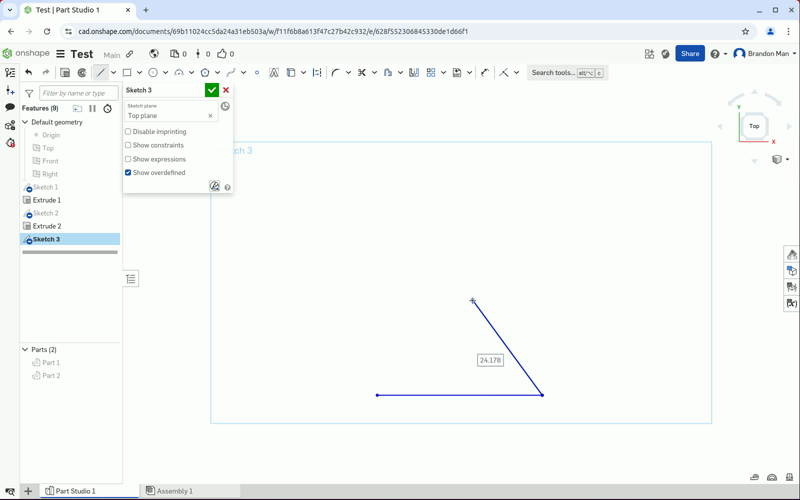
key_down(shift)
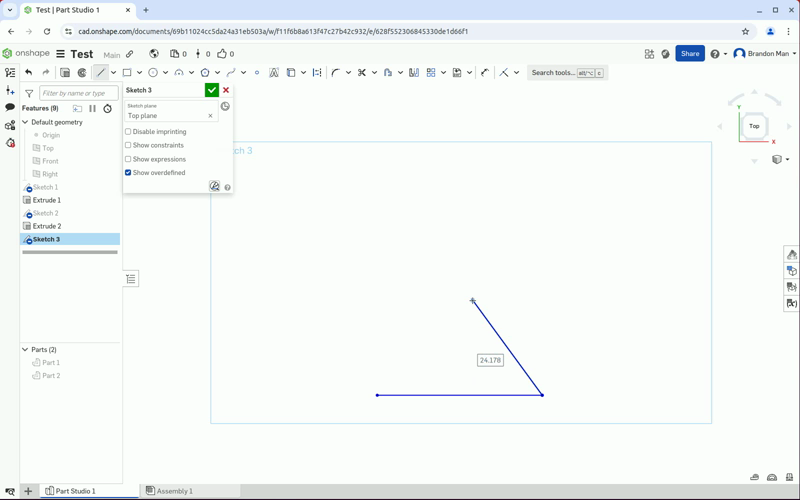
mouse_move(502, 300)
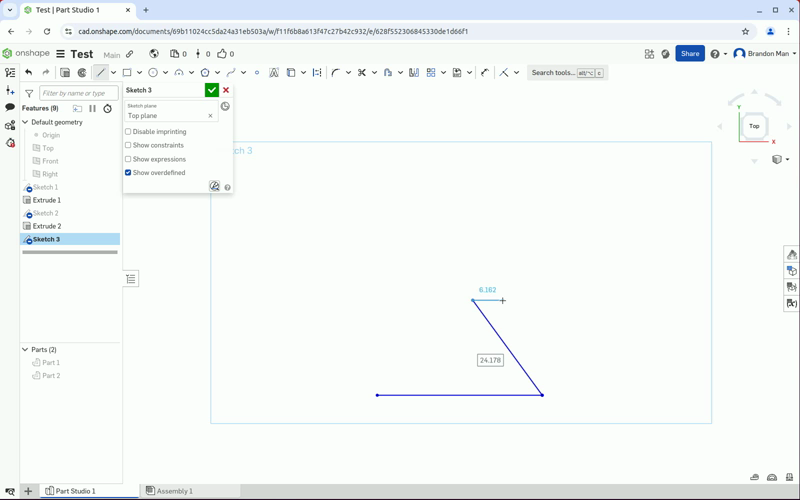
mouse_move(447, 300)
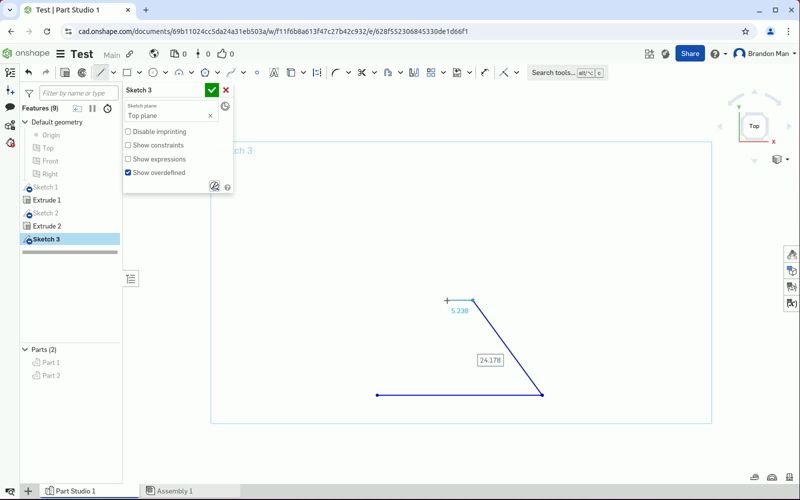
click(447, 300)
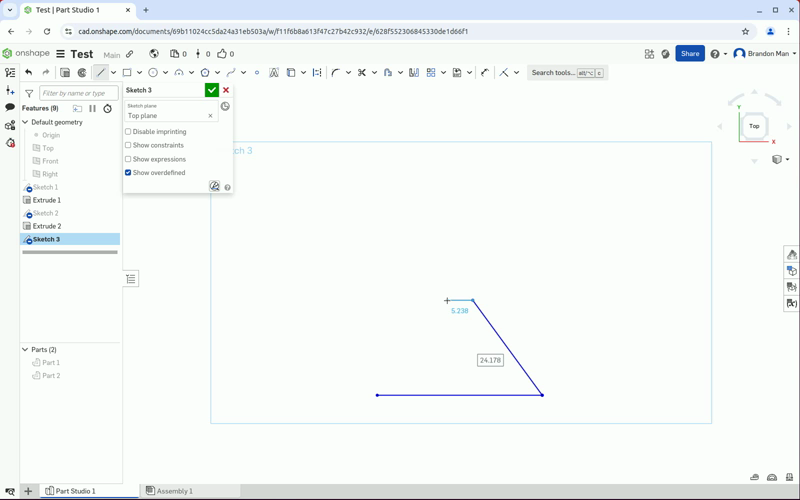
key_up(shift)
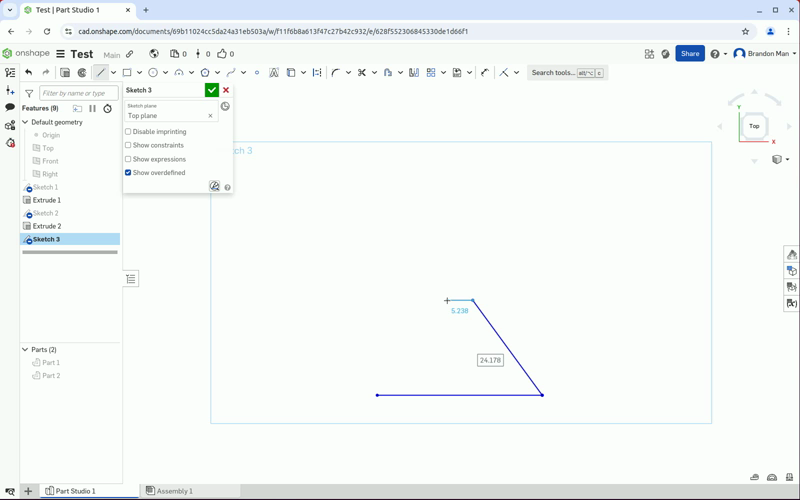
key_down(shift)
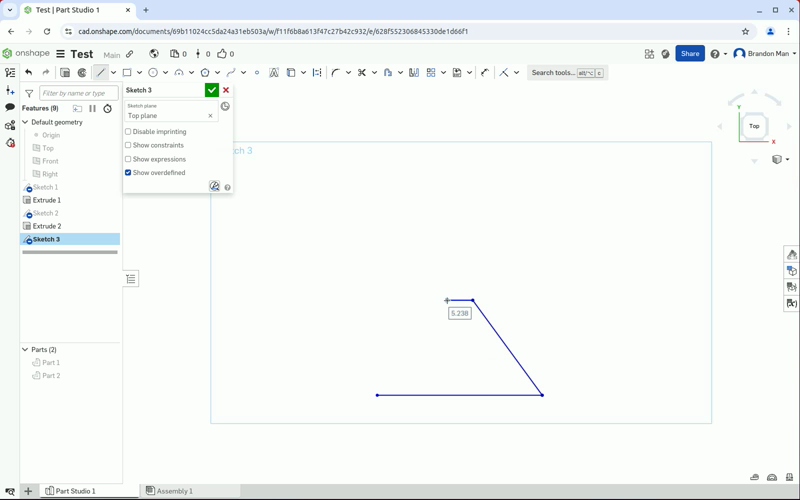
mouse_move(377, 395)
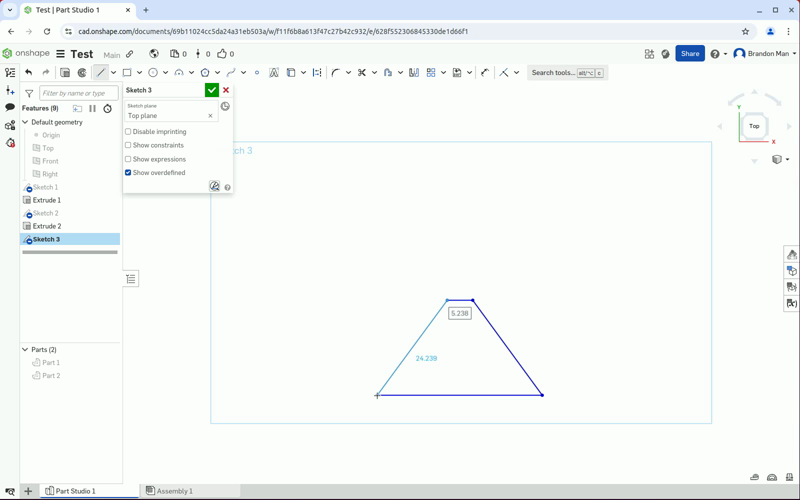
key_up(shift)
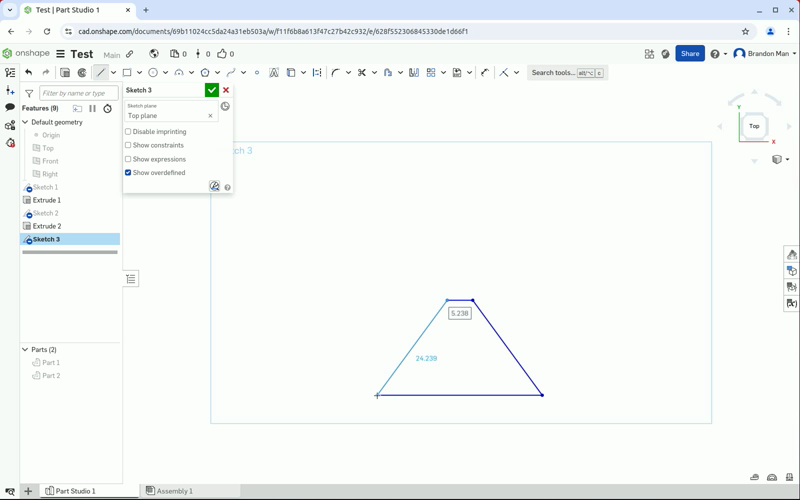
click(377, 395)
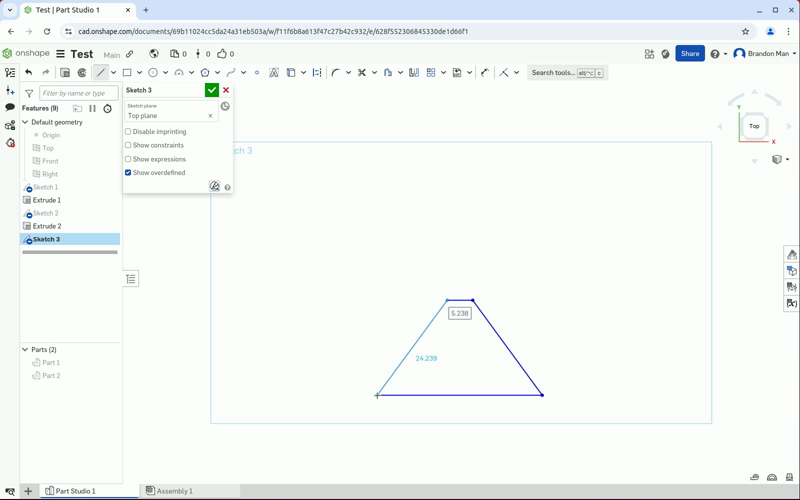
key(esc)
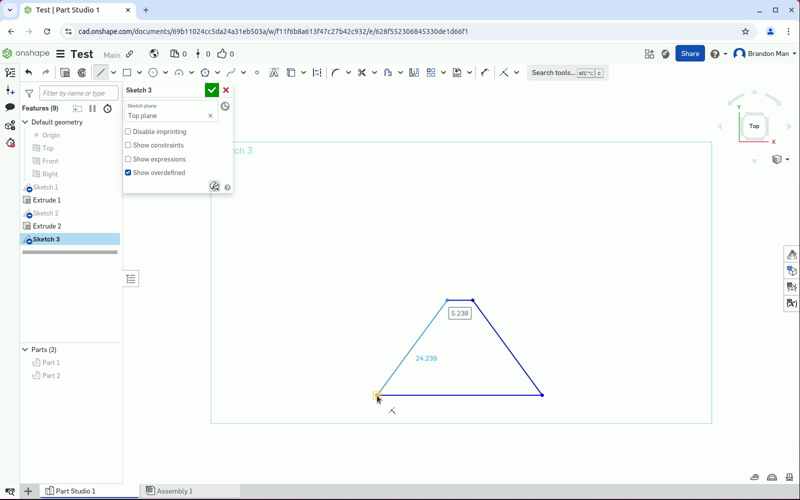
mouse_move(436, 373)
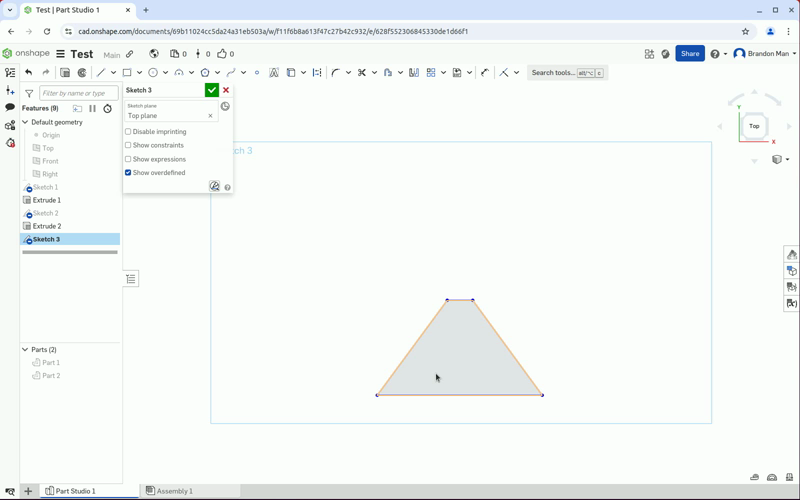
click(436, 373)
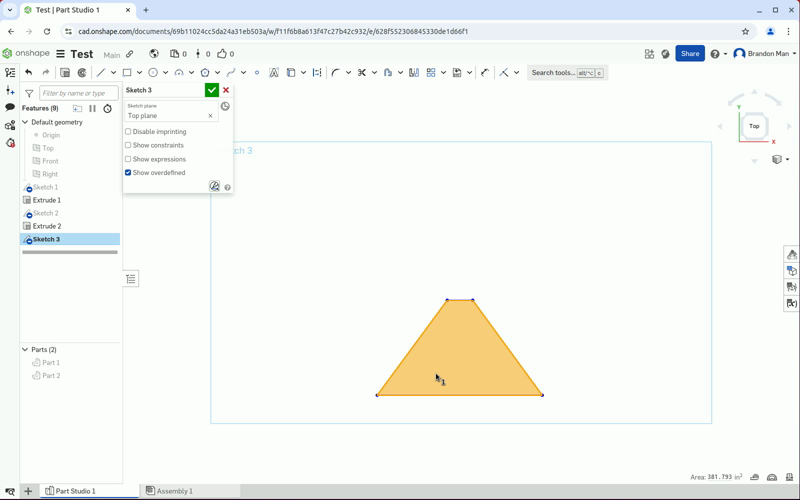
mouse_move(73, 352)
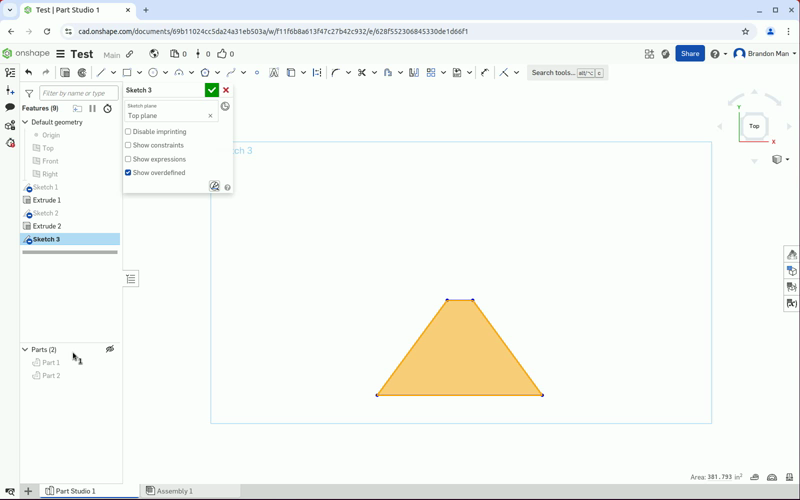
key(shift+y)
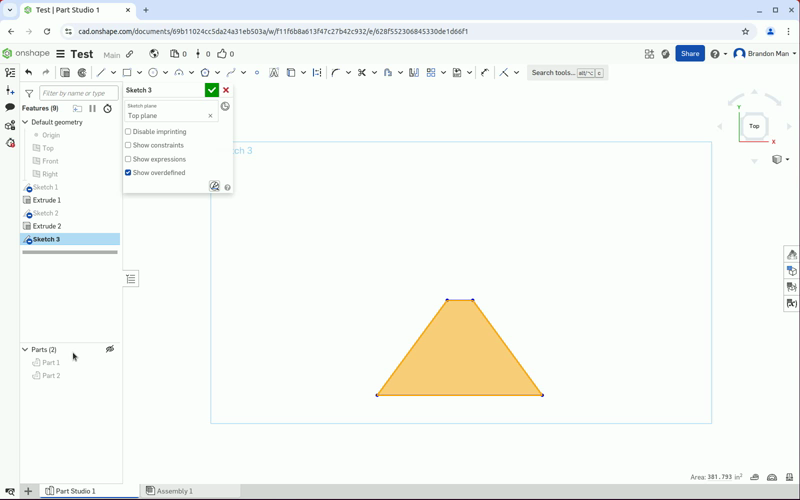
key(shift+e)
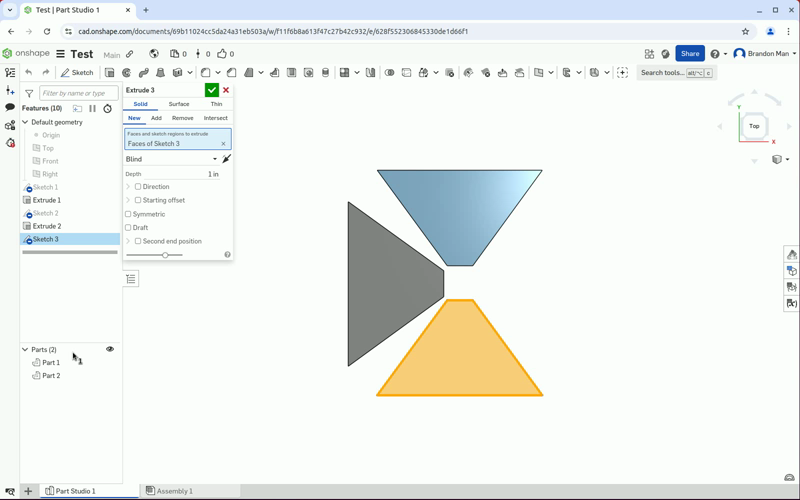
mouse_move(143, 106)
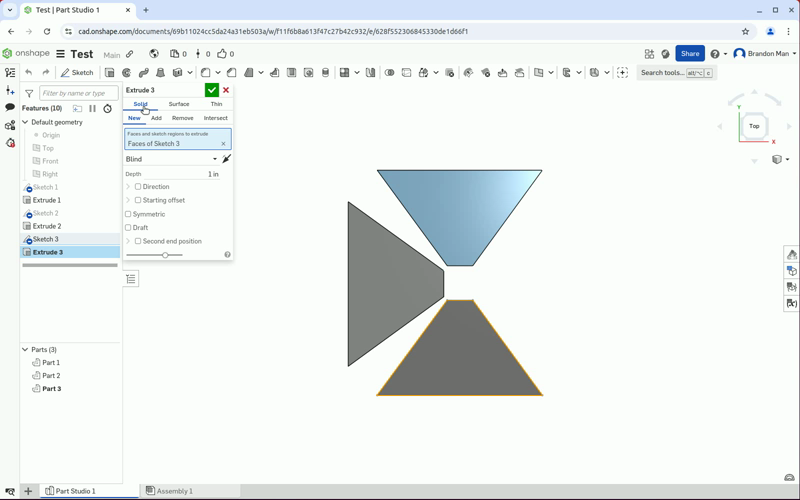
click(143, 106)
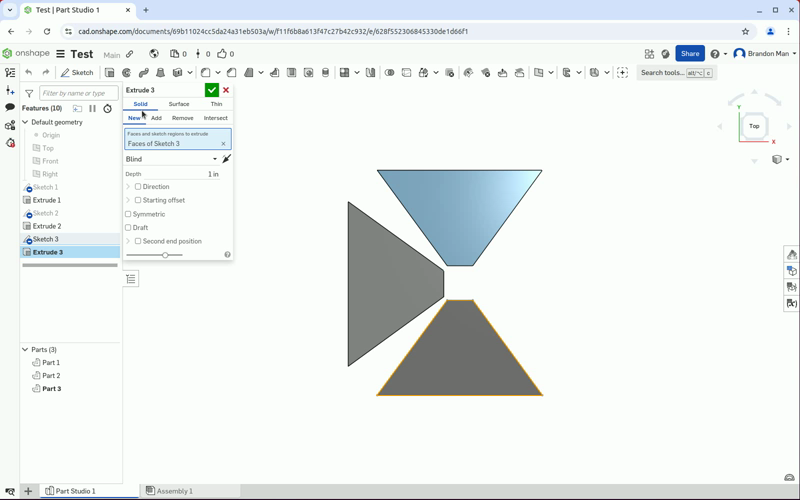
mouse_move(137, 120)
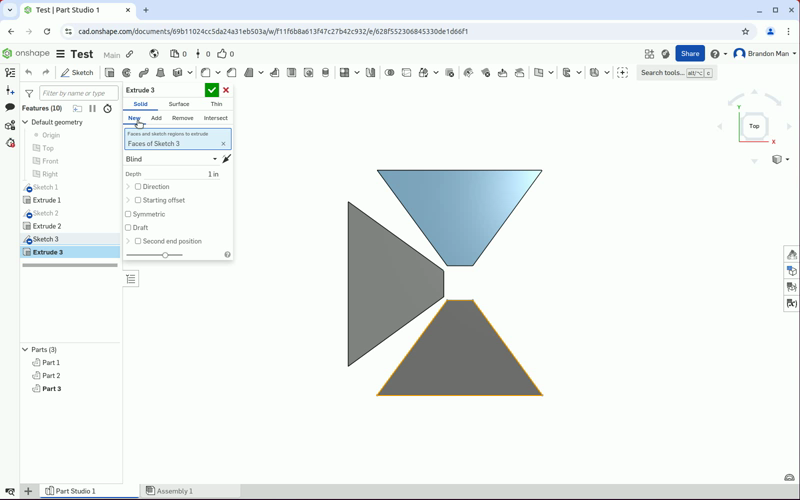
click(137, 120)
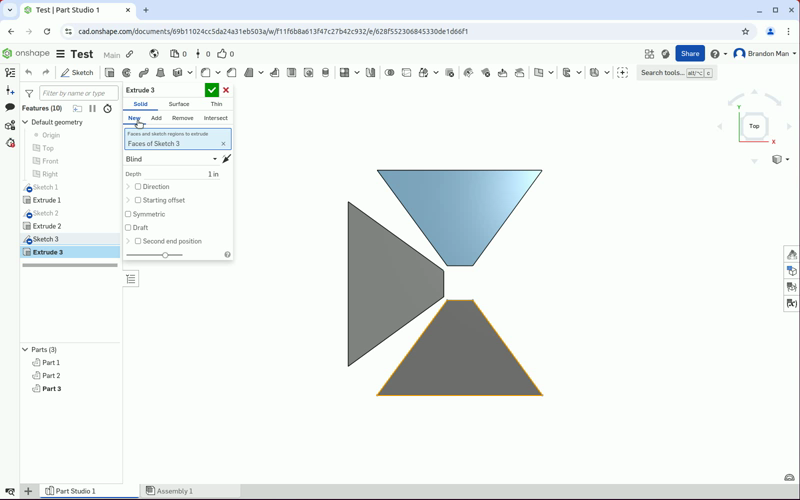
key(tab, 4)
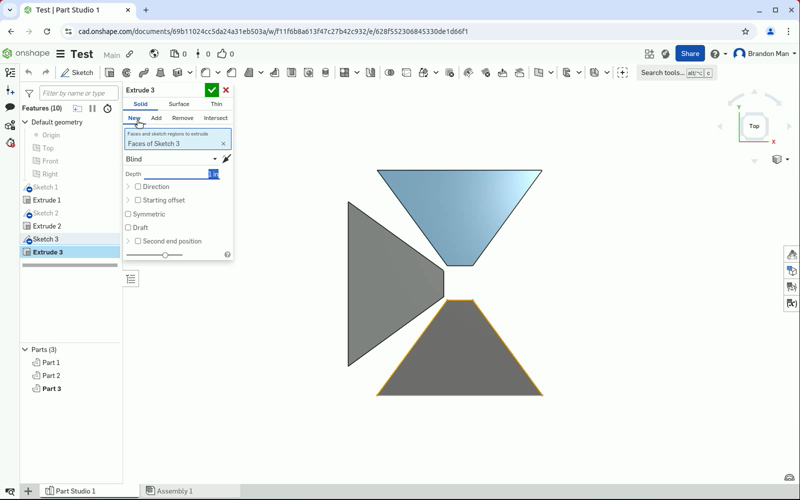
text(1.685)
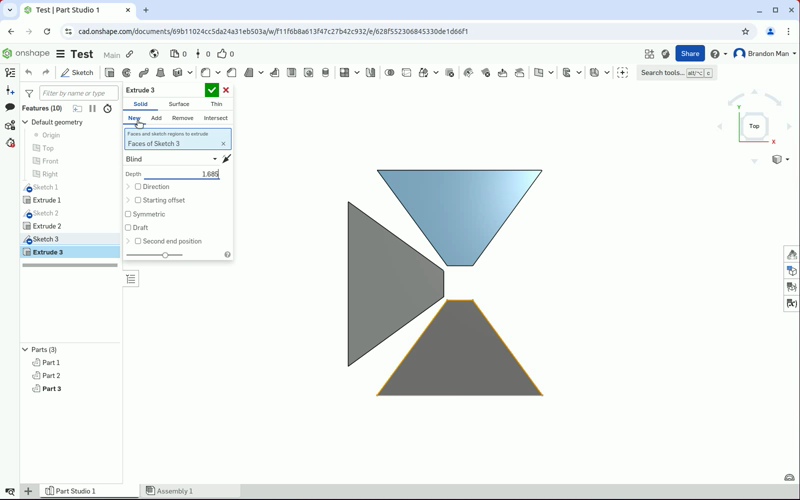
key(enter)
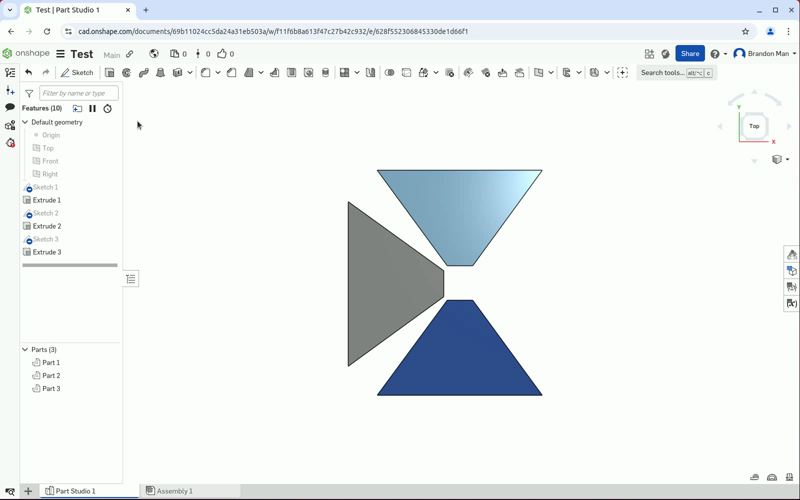
key(shift+h)
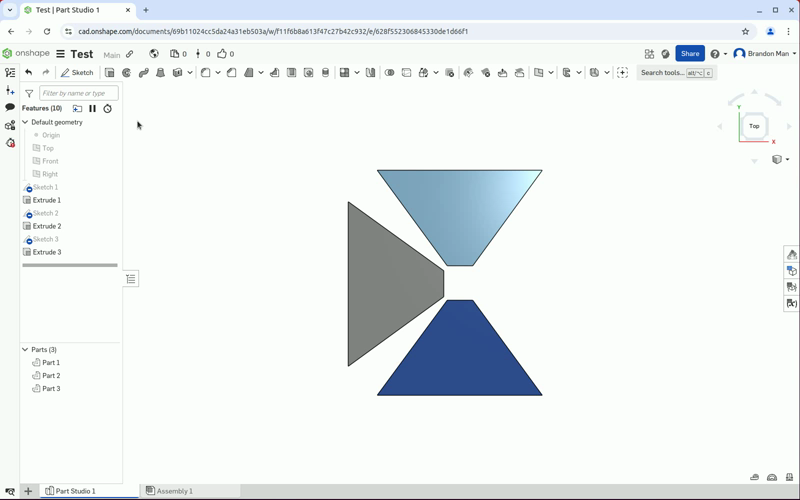
key(shift+h)
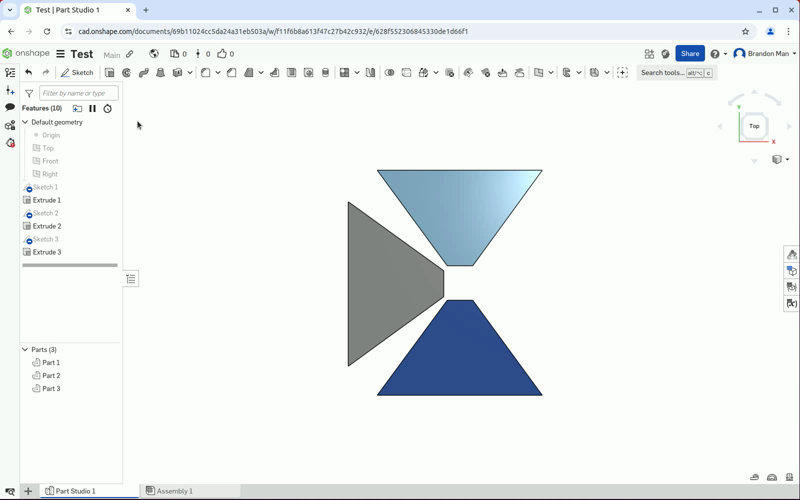
mouse_move(73, 189)
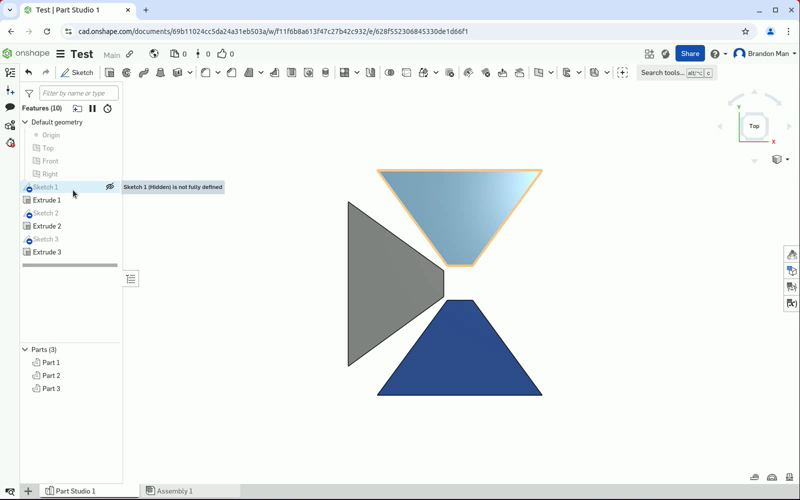
click(73, 189)
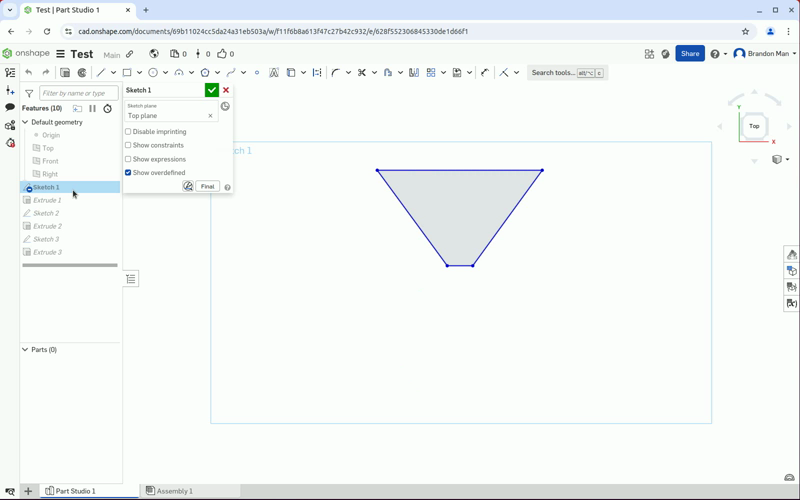
mouse_move(229, 92)
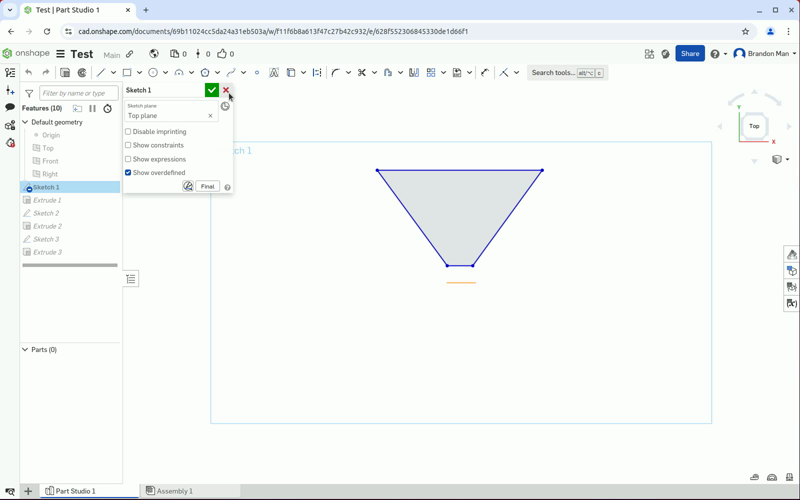
click(229, 92)
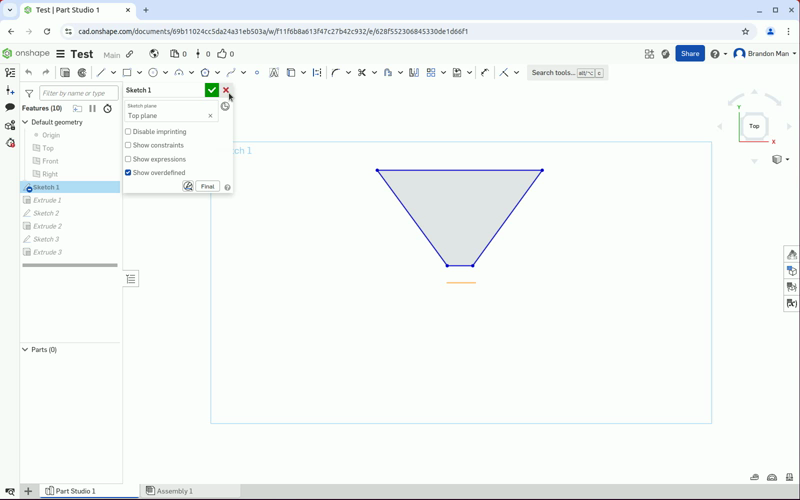
key(shift+s)
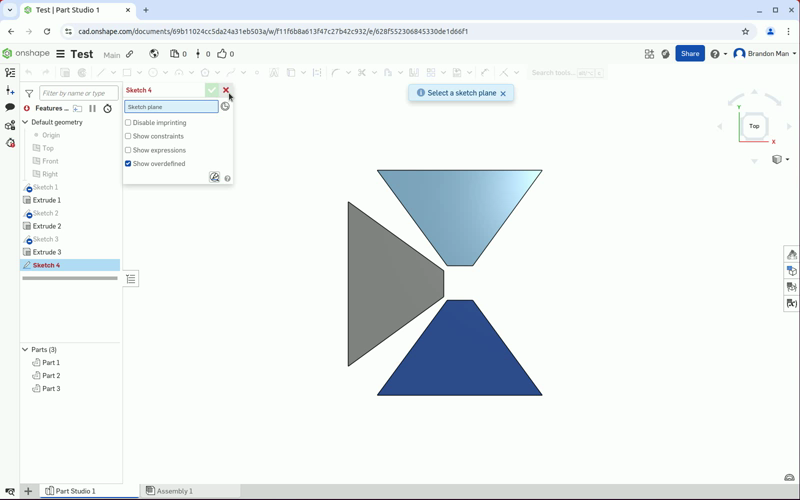
mouse_move(73, 150)
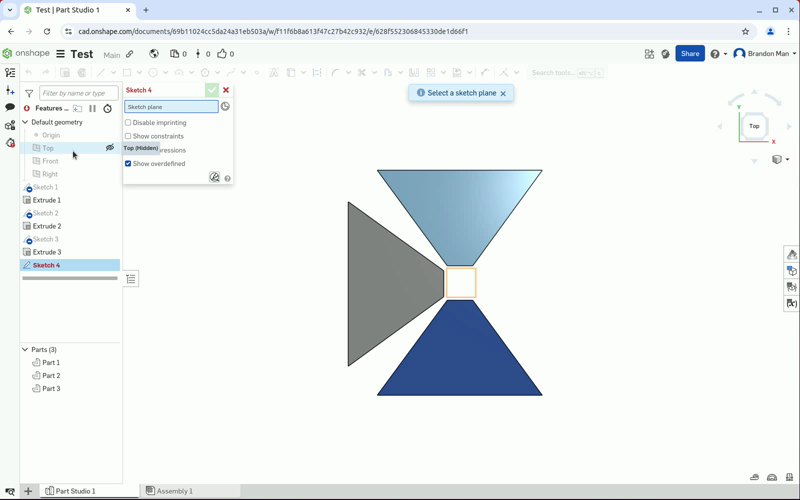
click(73, 150)
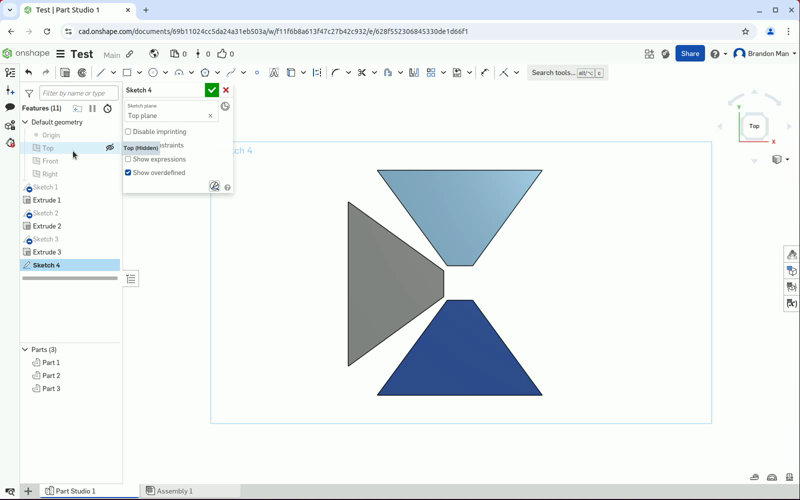
mouse_move(73, 352)
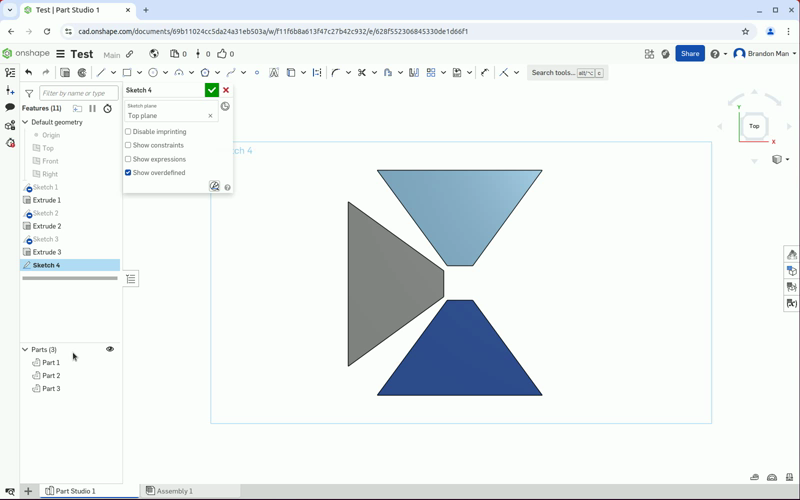
key(y)
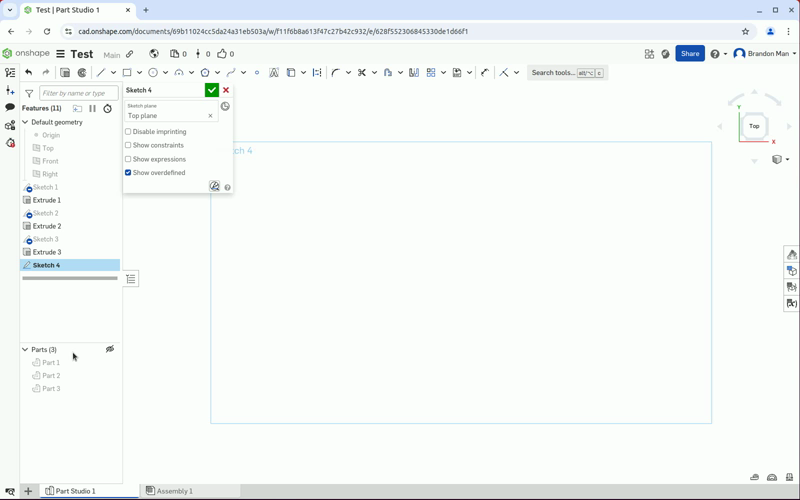
key(l)
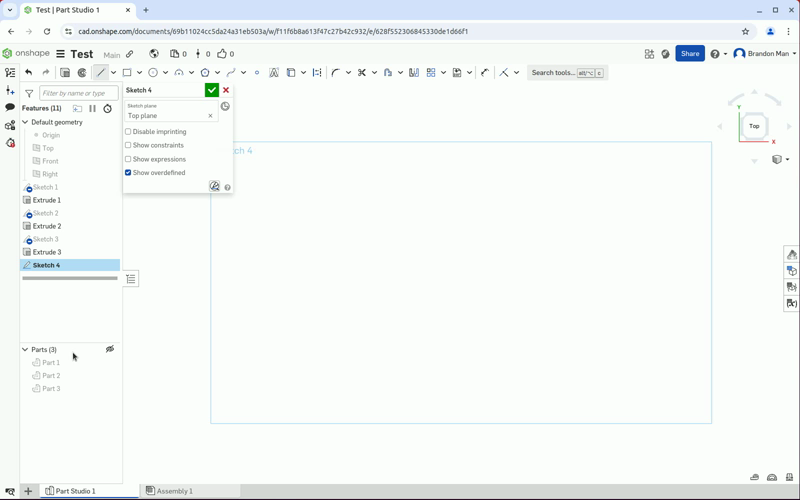
key_down(shift)
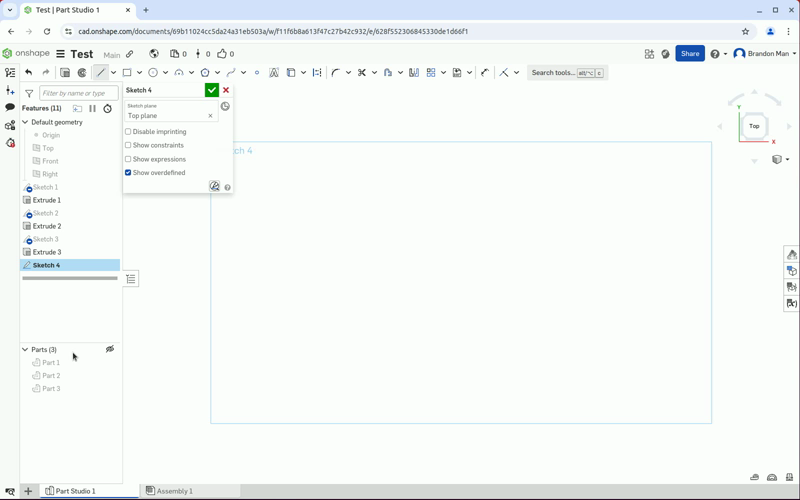
mouse_move(476, 297)
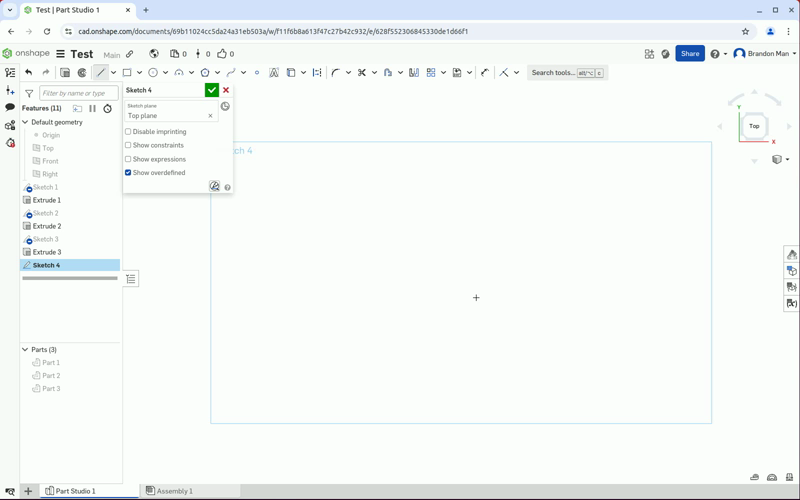
click(476, 297)
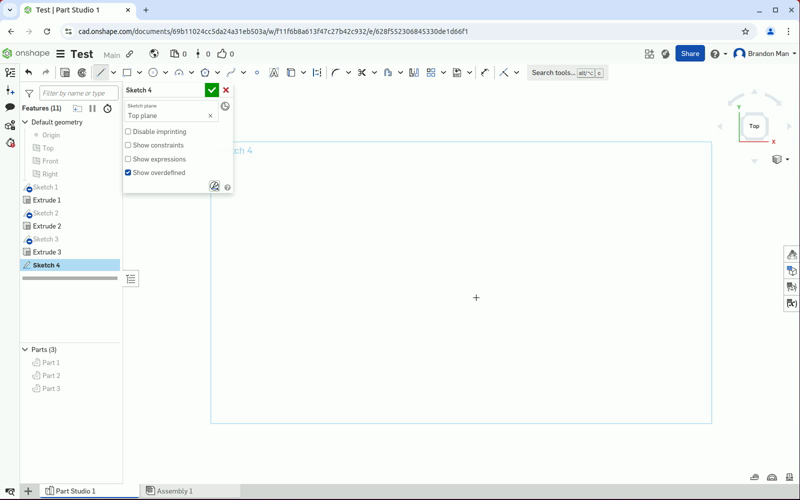
key_up(shift)
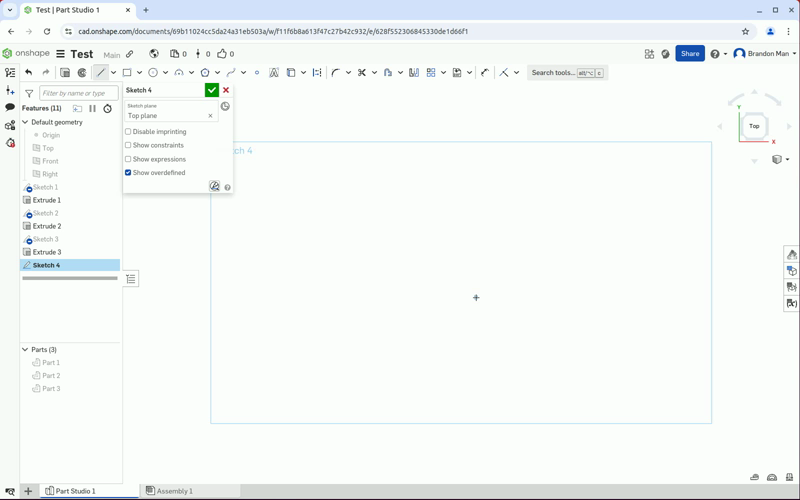
key_down(shift)
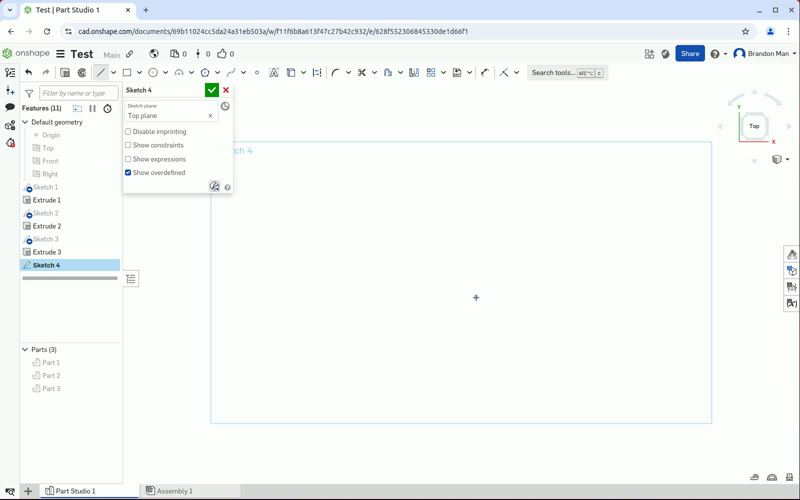
mouse_move(573, 366)
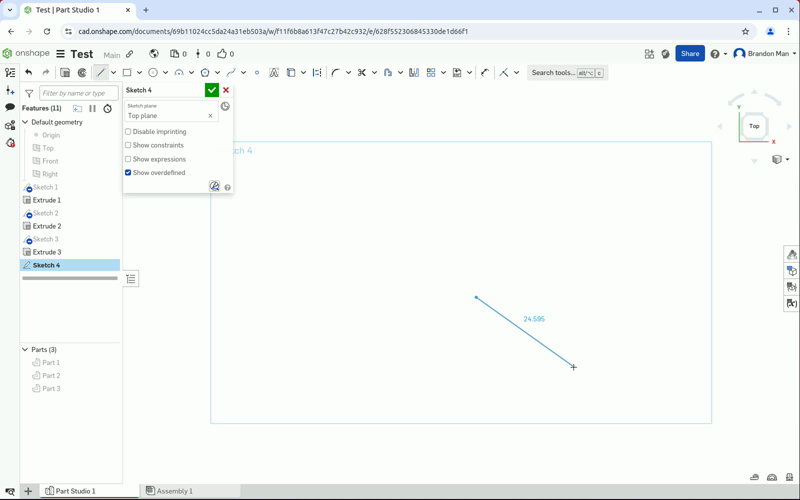
click(573, 366)
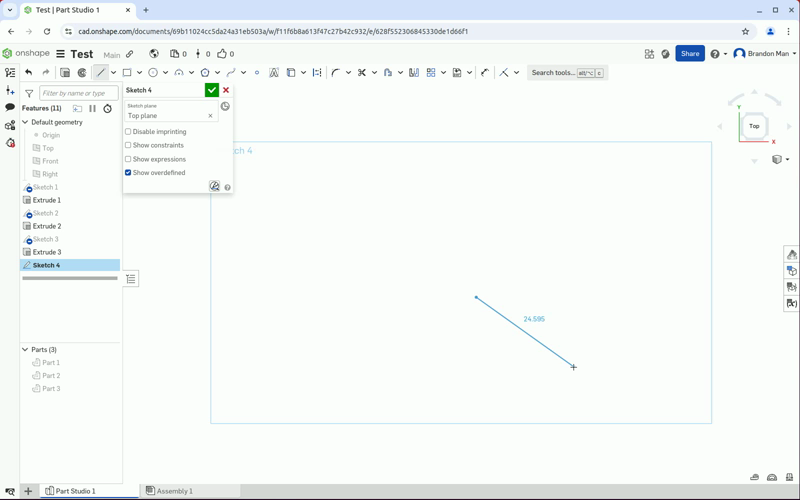
key_up(shift)
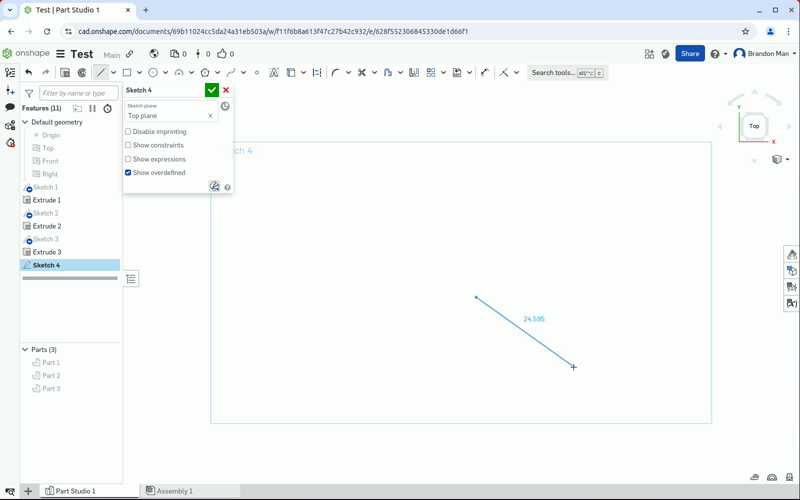
key_down(shift)
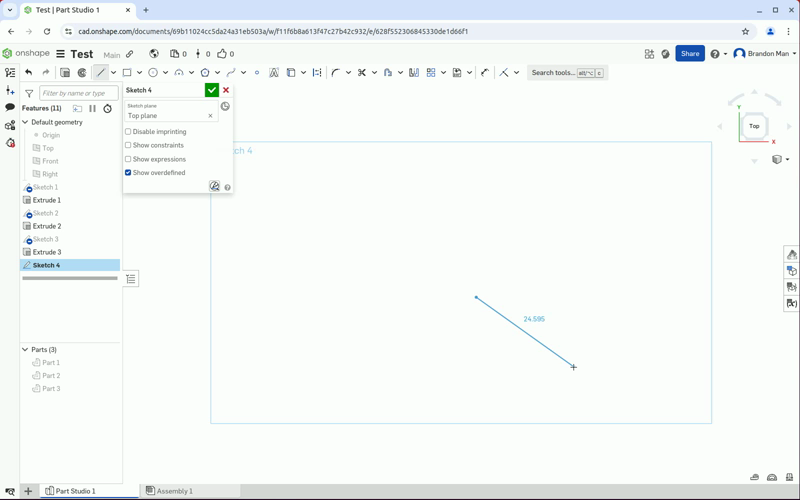
mouse_move(573, 199)
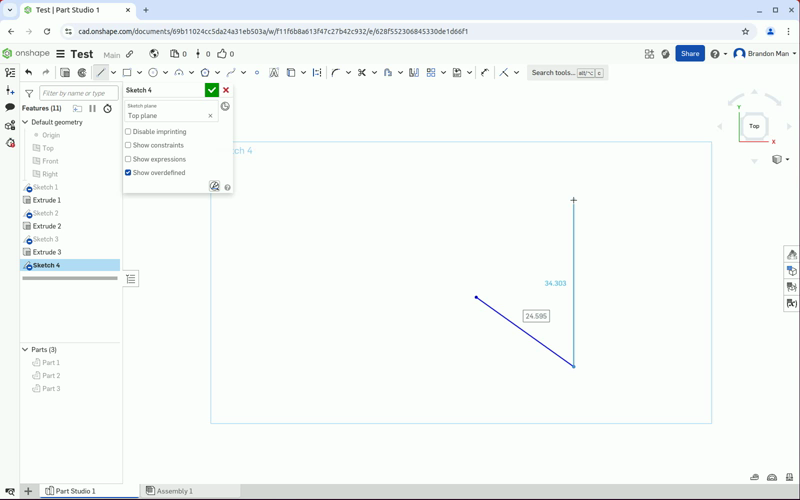
click(573, 199)
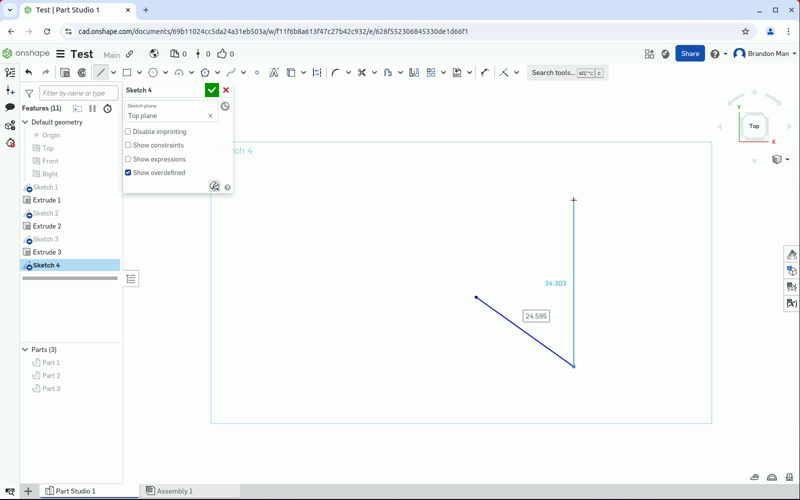
key_up(shift)
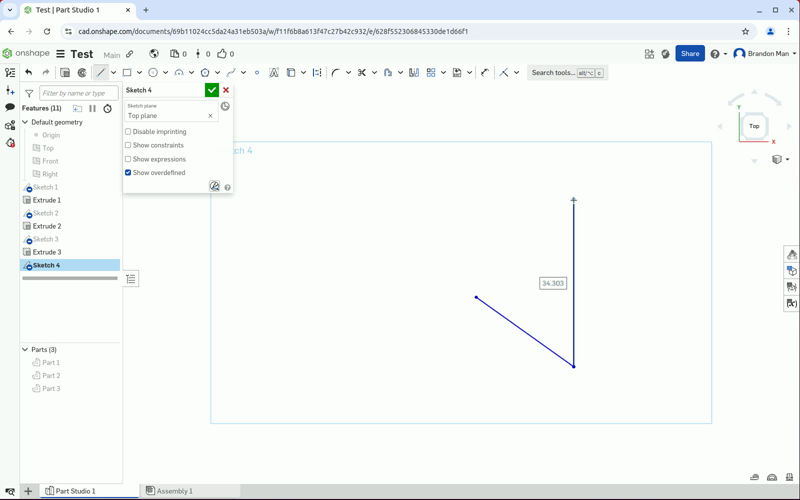
key_down(shift)
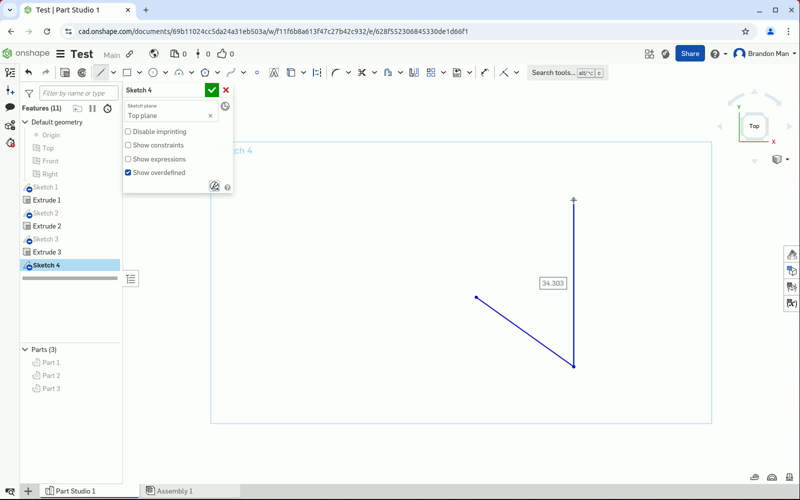
mouse_move(476, 269)
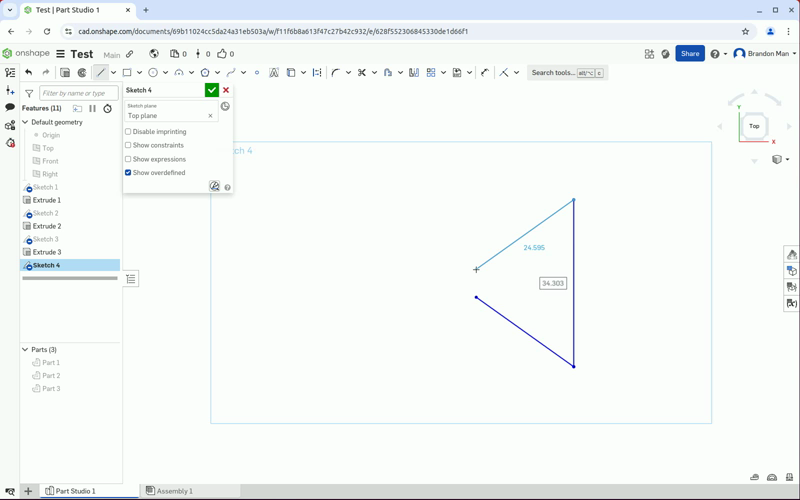
click(476, 269)
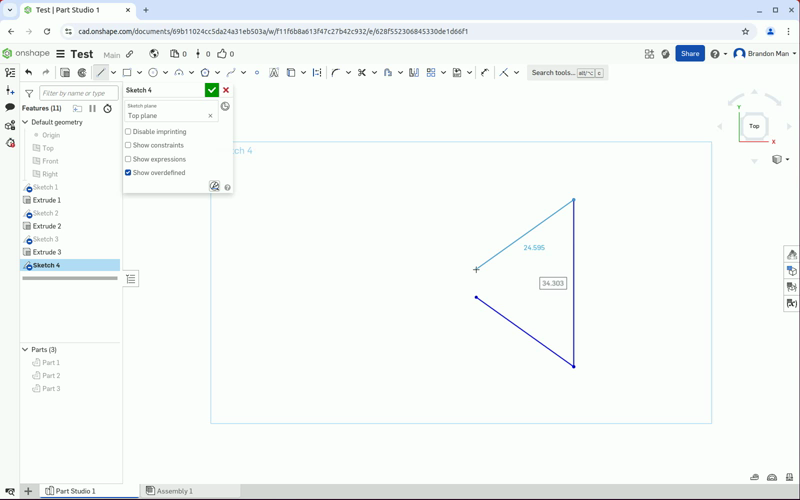
key_up(shift)
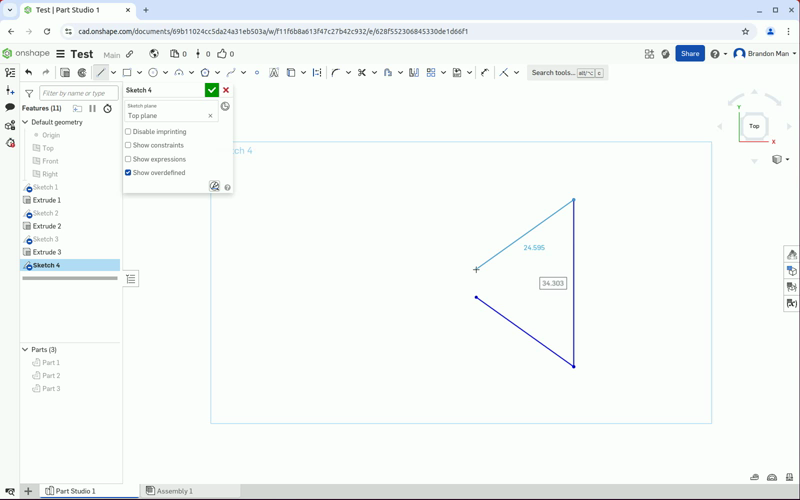
mouse_move(506, 269)
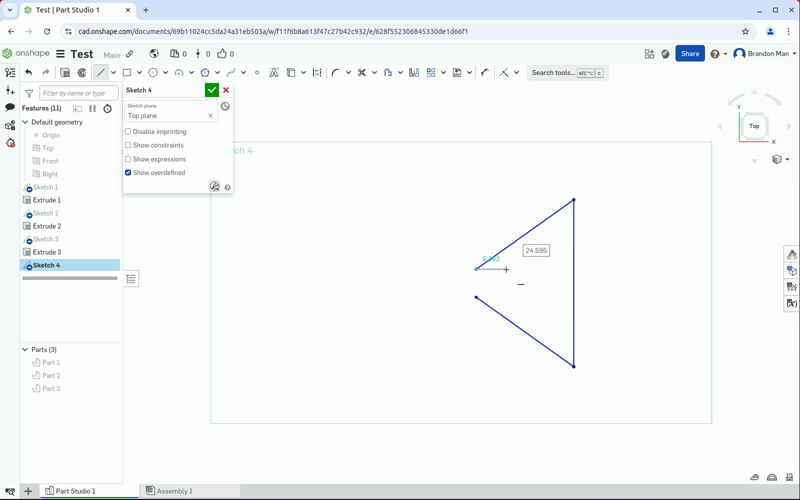
key_down(shift)
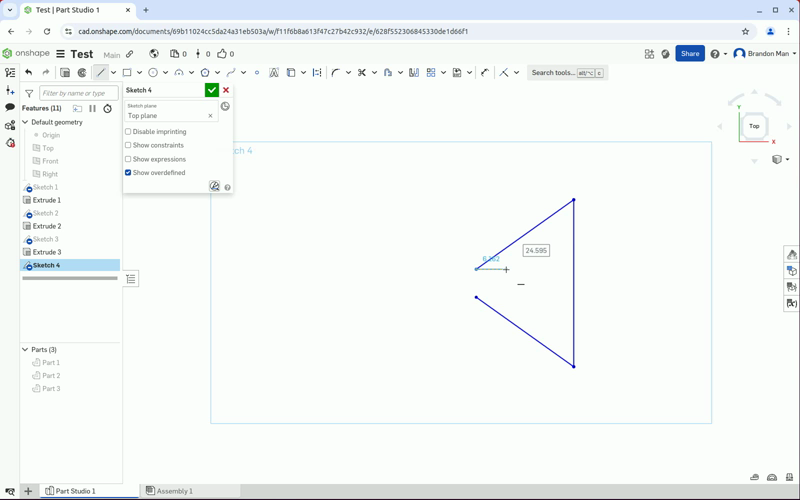
mouse_move(476, 297)
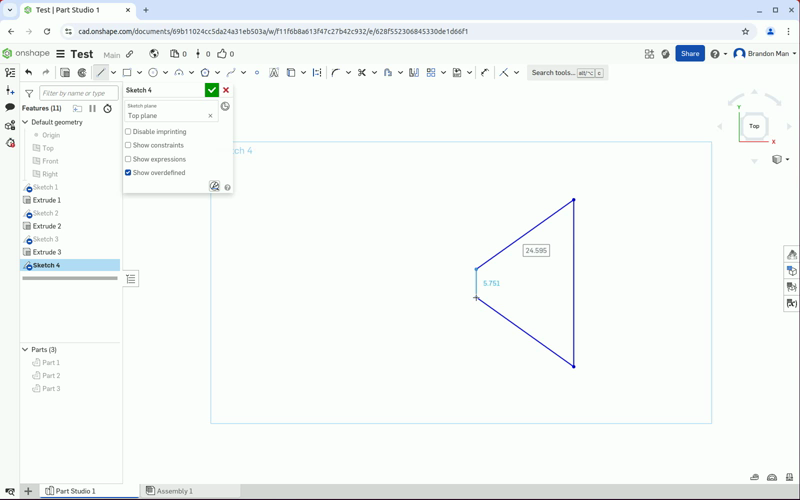
key_up(shift)
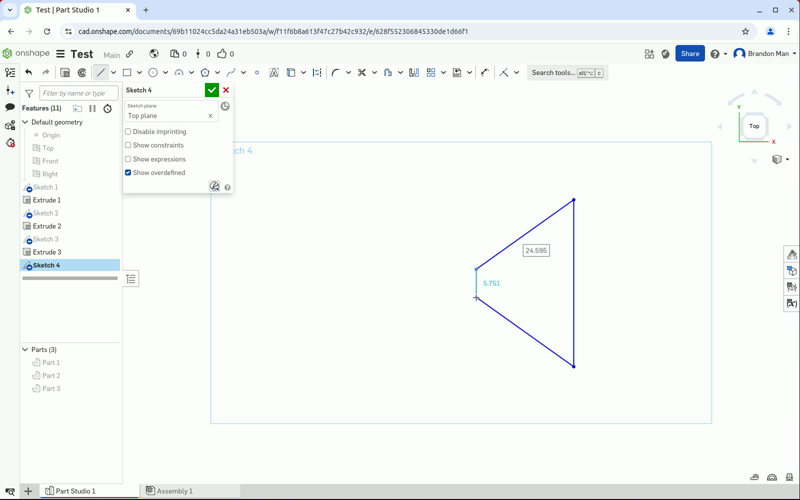
click(476, 297)
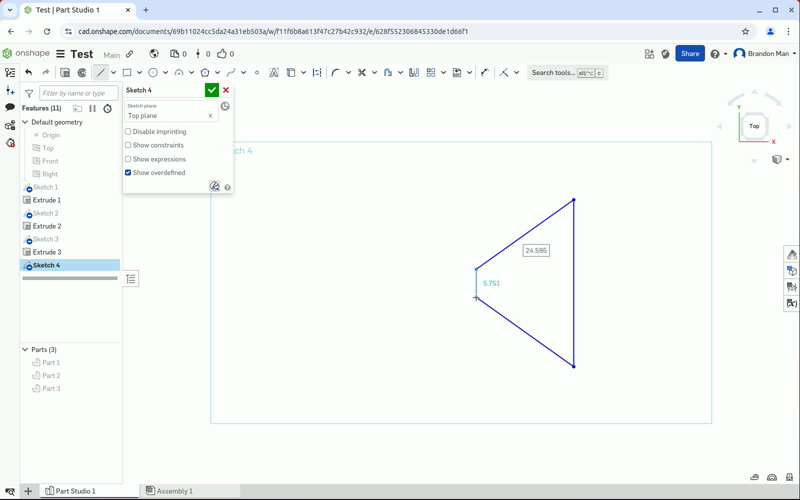
key(esc)
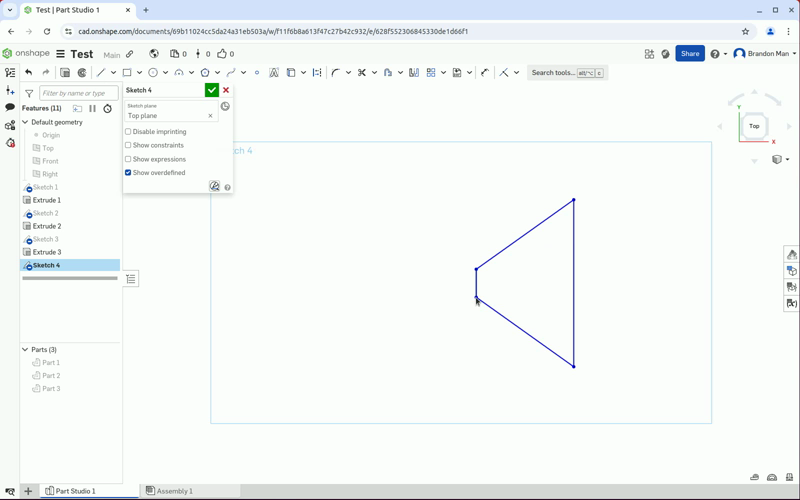
mouse_move(513, 300)
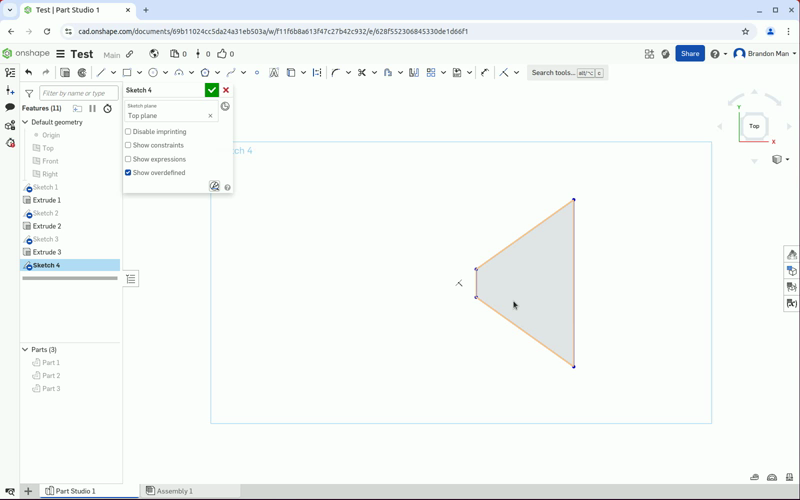
click(513, 300)
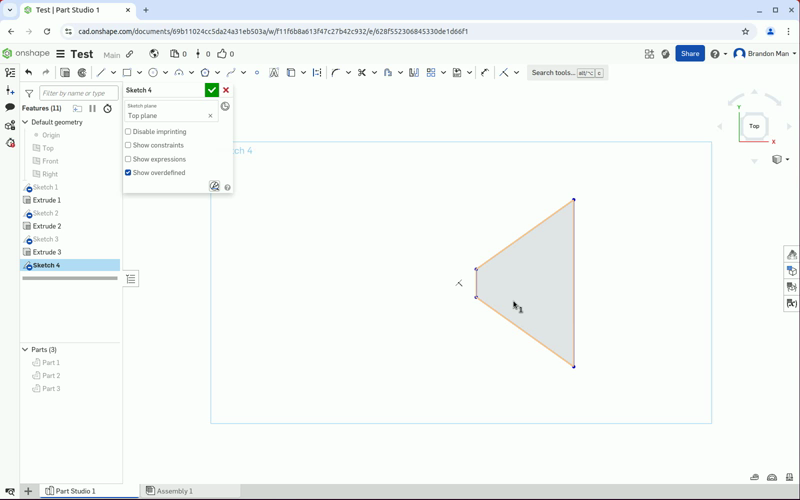
mouse_move(73, 352)
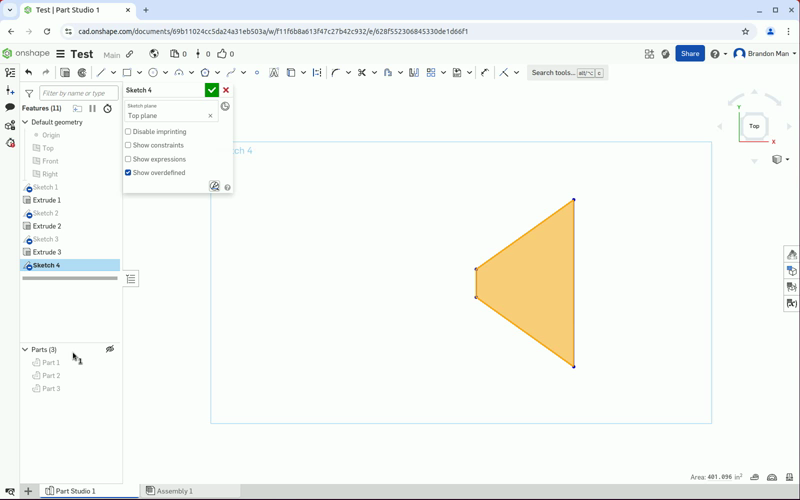
key(shift+y)
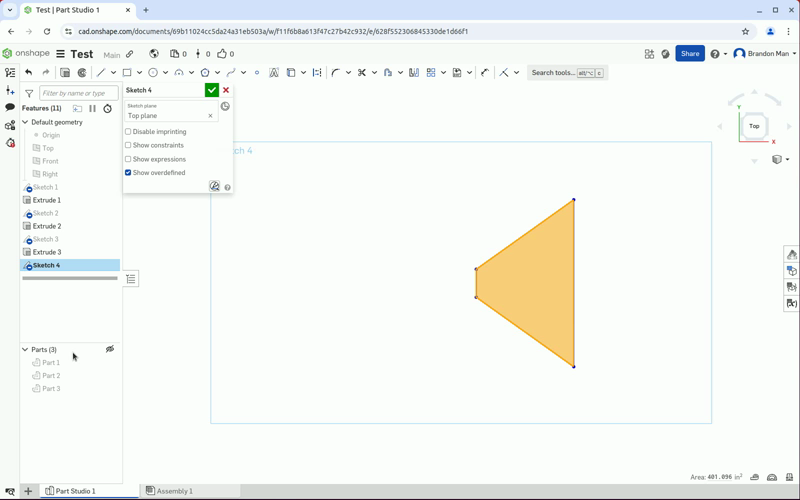
key(shift+e)
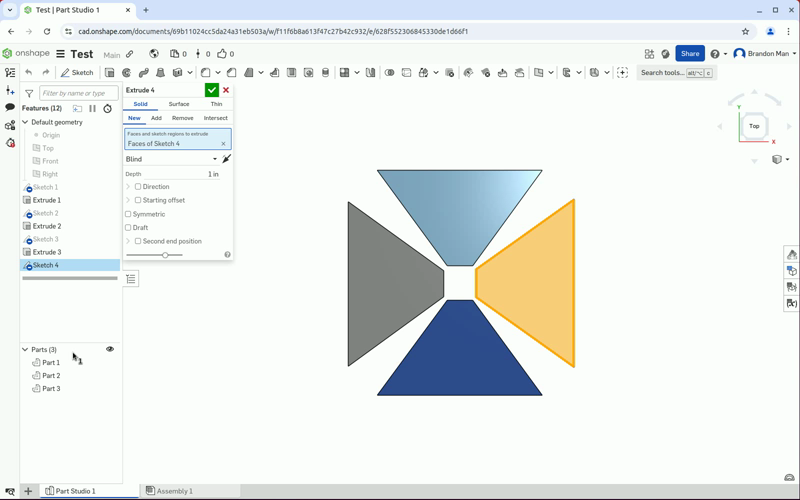
mouse_move(143, 106)
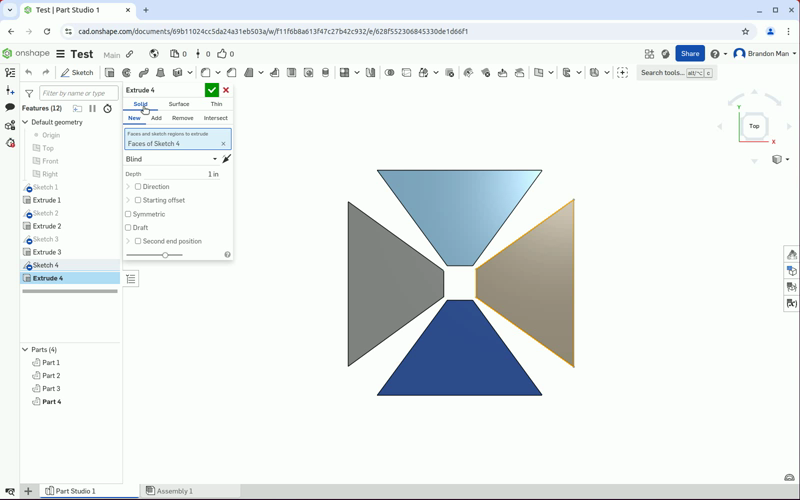
click(143, 106)
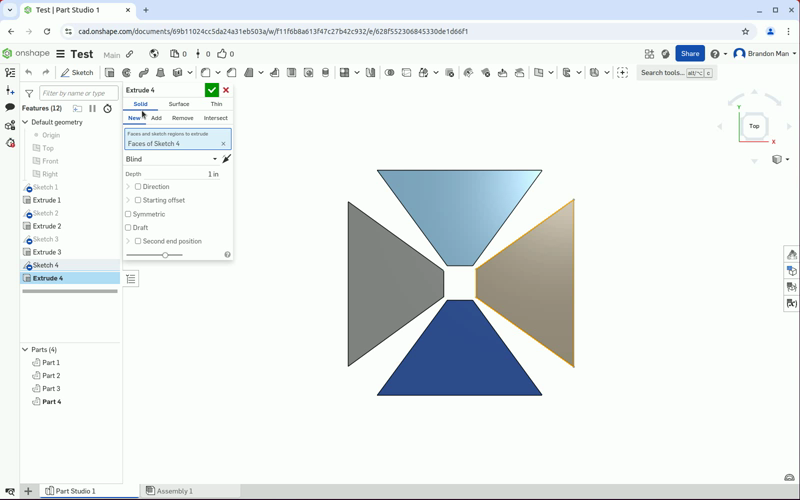
mouse_move(137, 120)
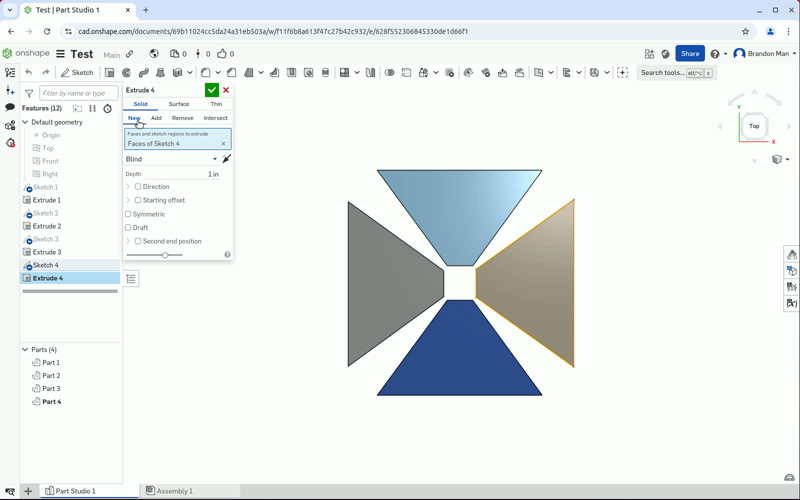
click(137, 120)
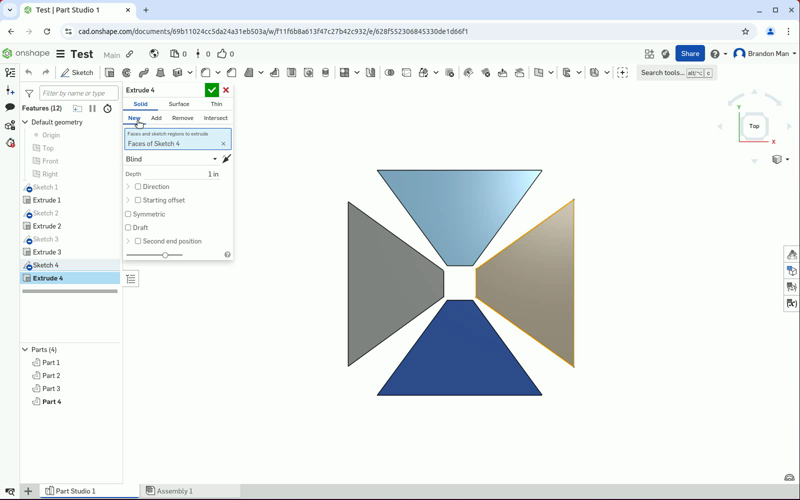
key(tab, 4)
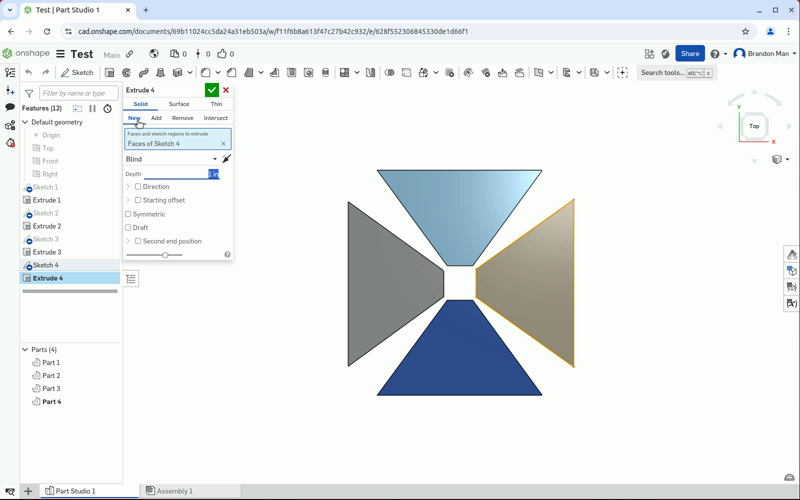
text(1.685)
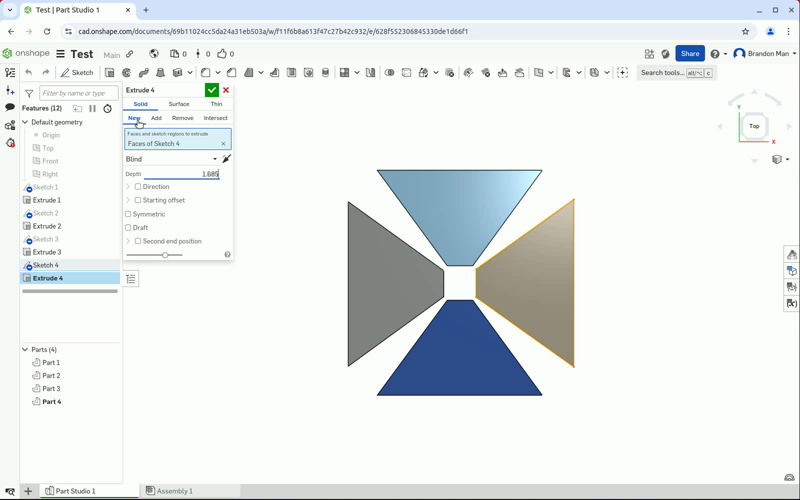
key(enter)
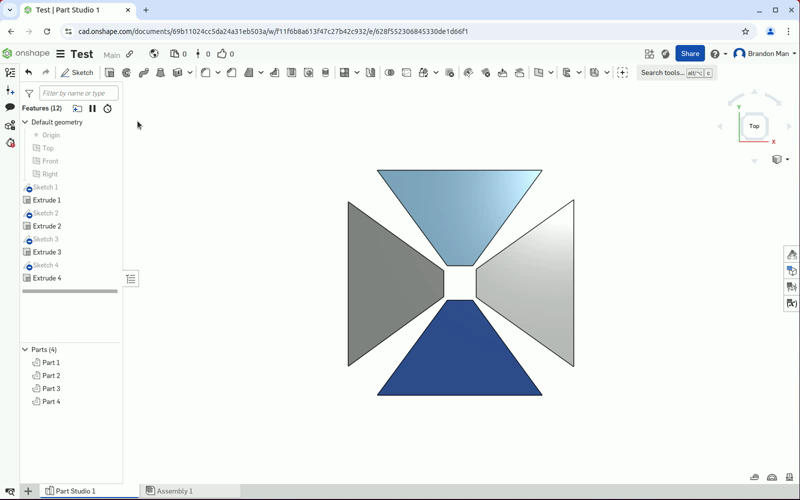
key(shift+h)
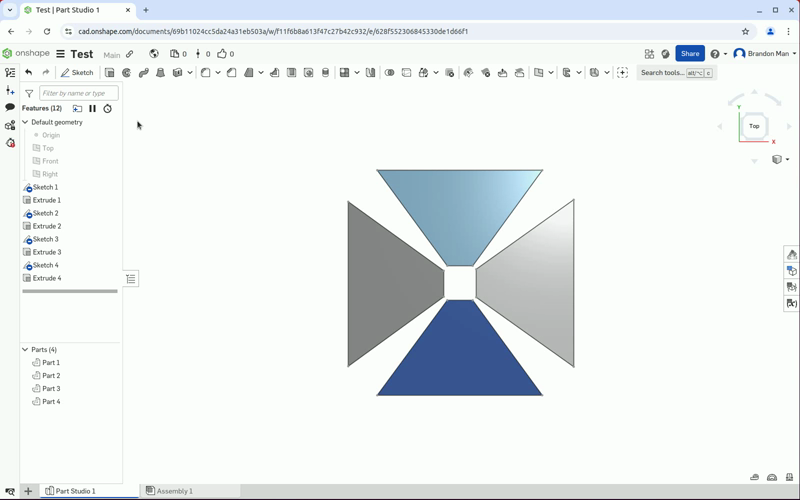
key(shift+h)
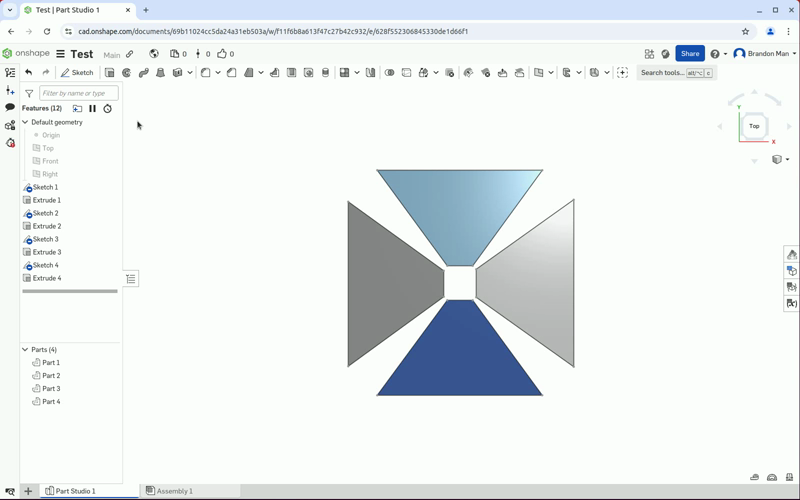
key(shift+7)
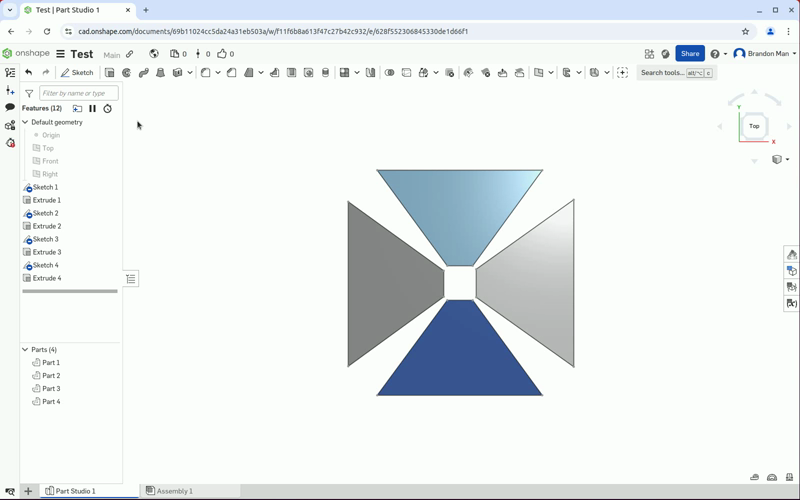
key(up, 3)
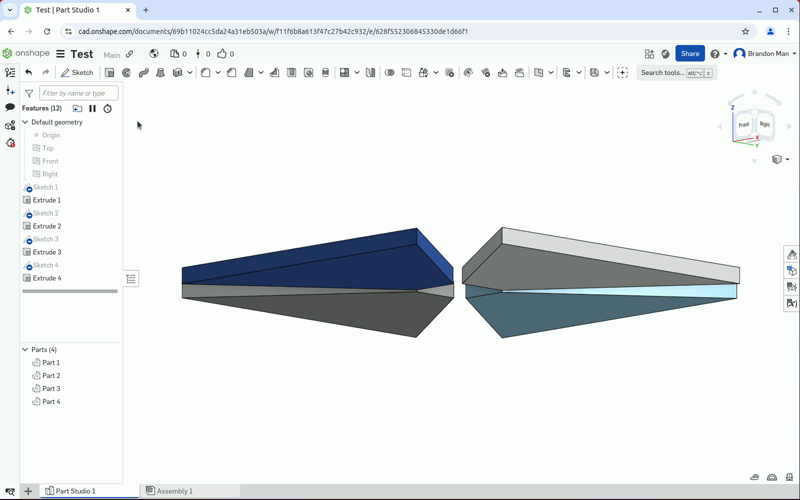
key(left, 3)
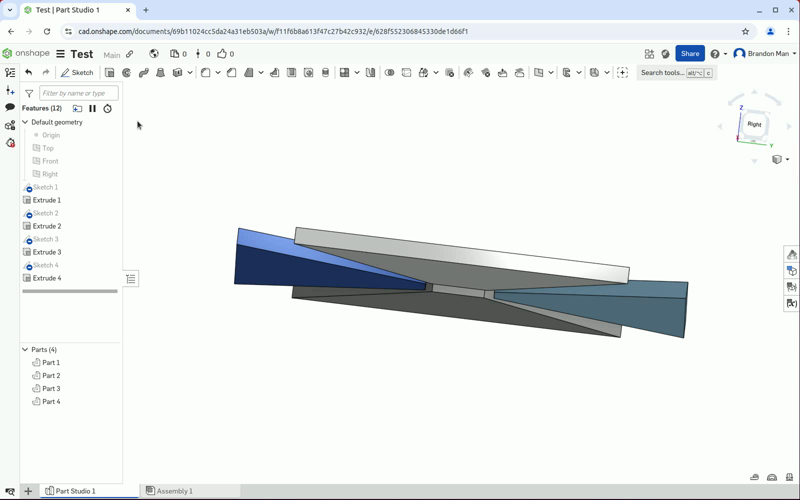
key(right, 3)
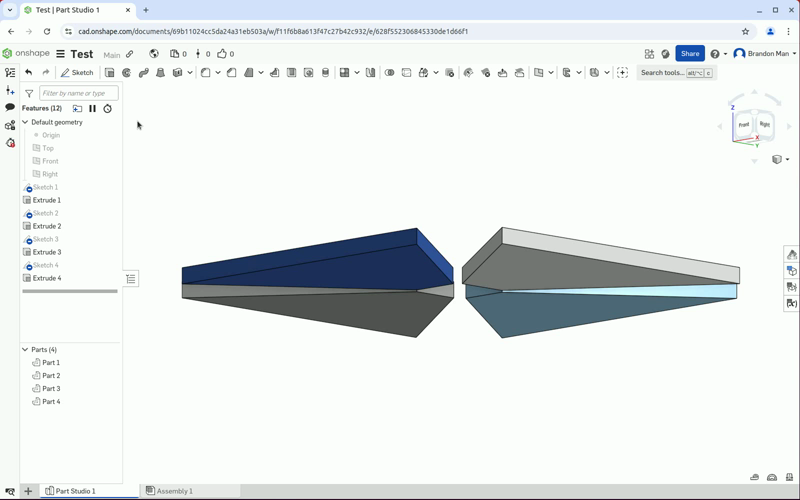
key(down, 3)
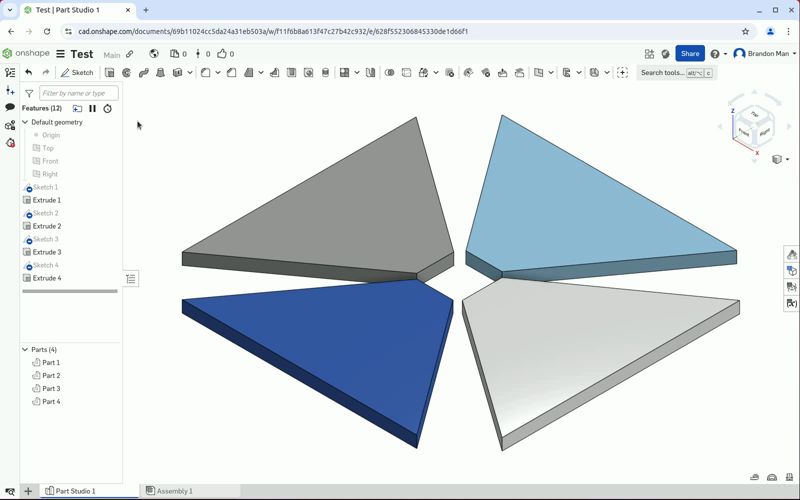
mouse_move(73, 189)
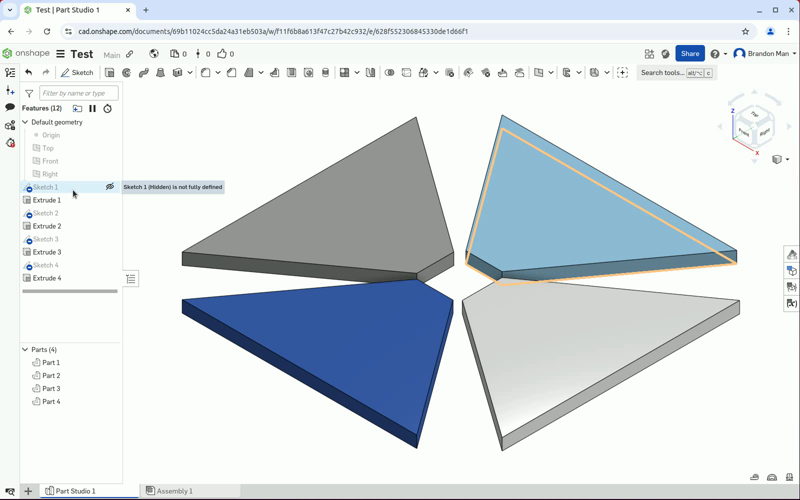
click(73, 189)